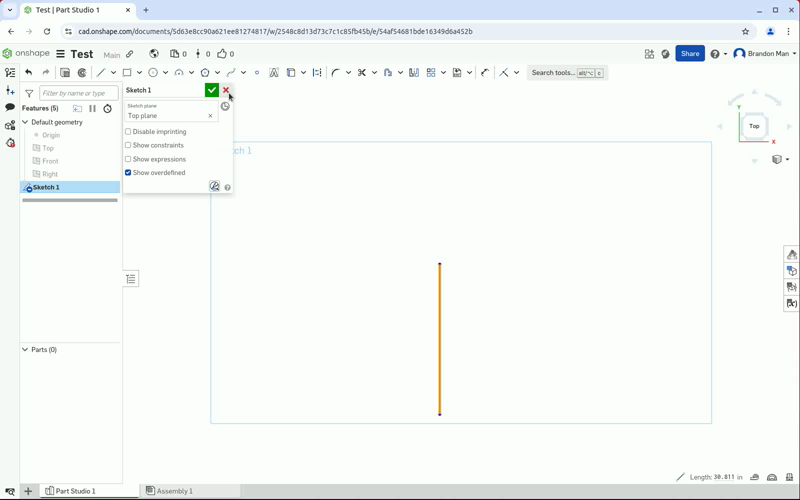
key(shift+h)
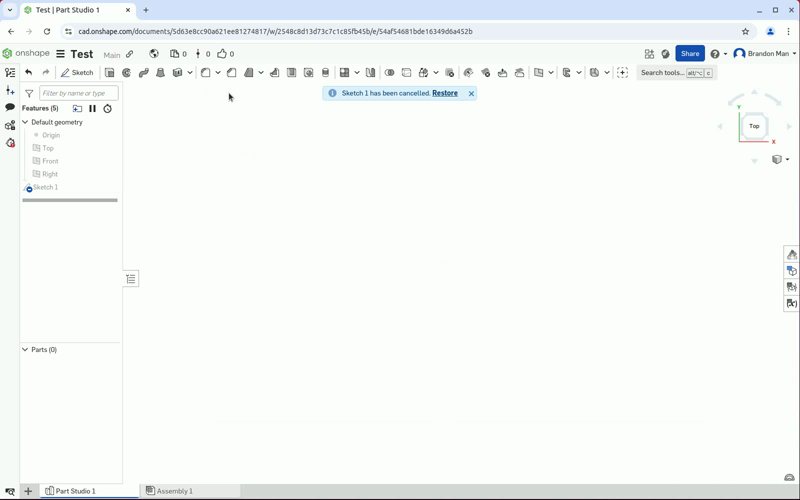
mouse_move(73, 352)
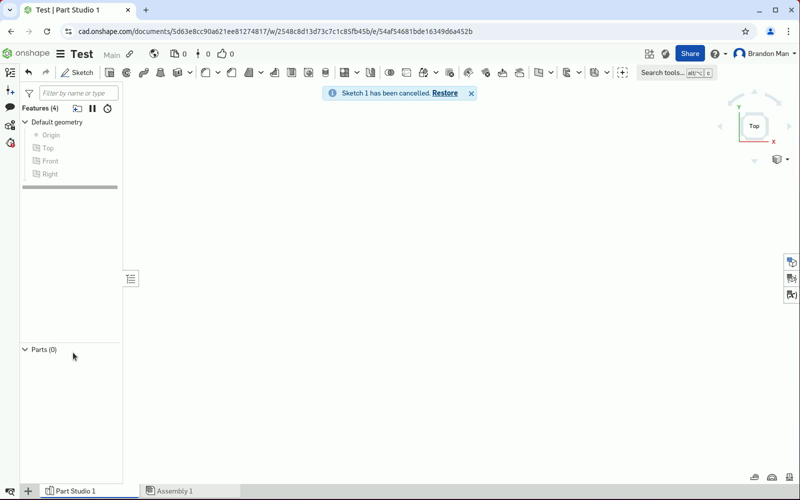
key(y)
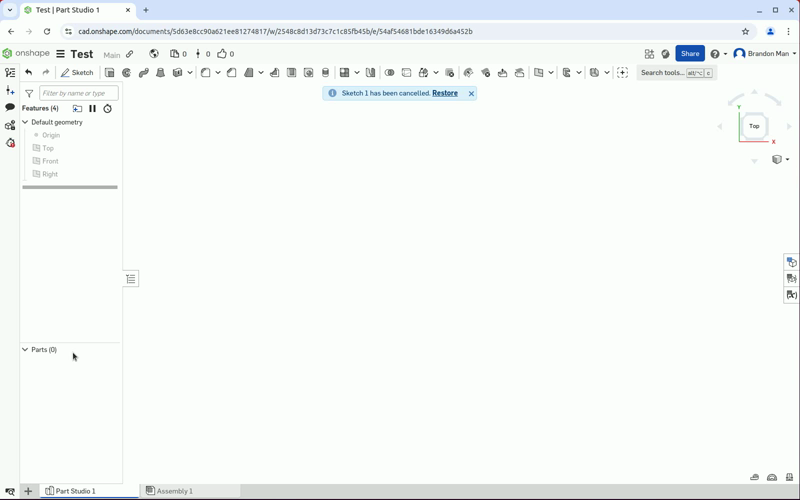
key(shift+p)
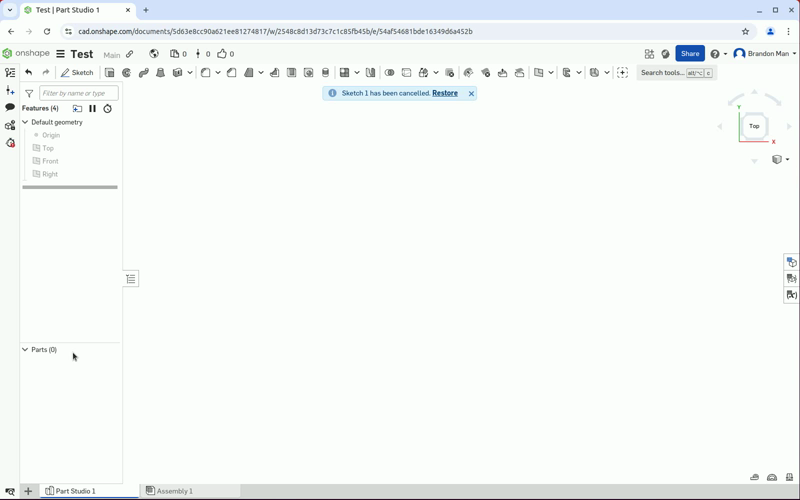
key(space)
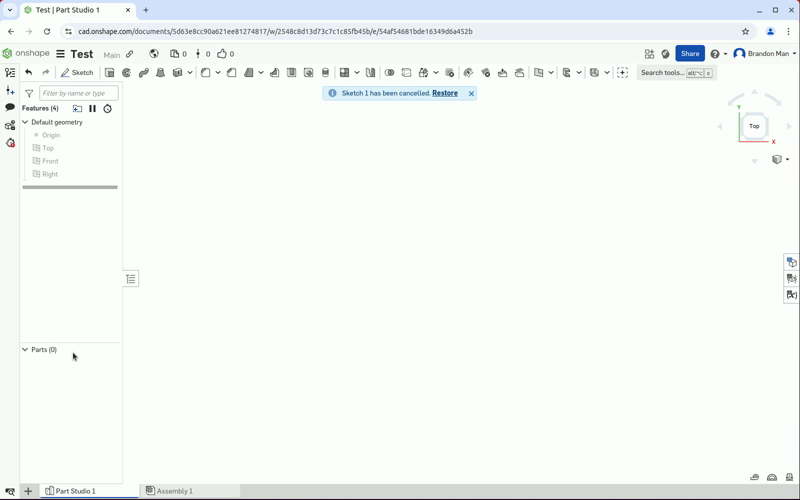
key_down(shift)
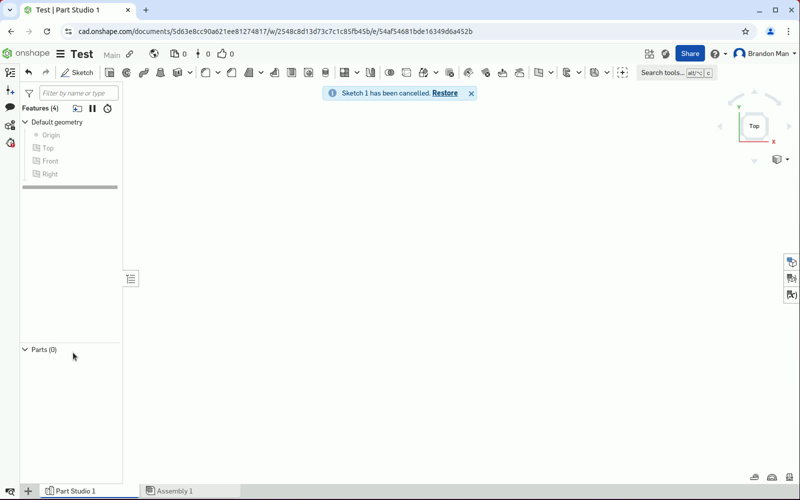
key(up)
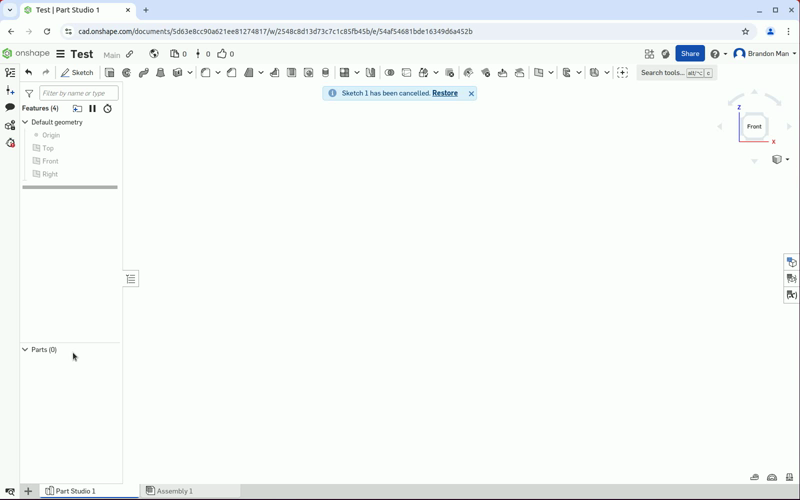
key_up(shift)
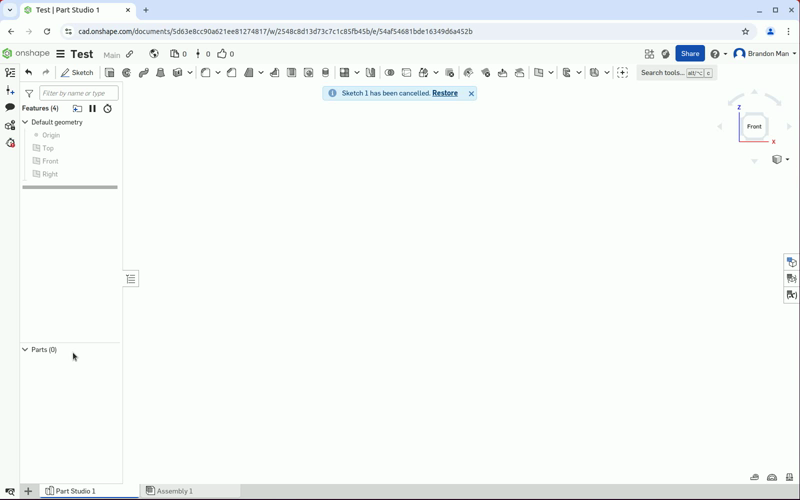
mouse_move(73, 352)
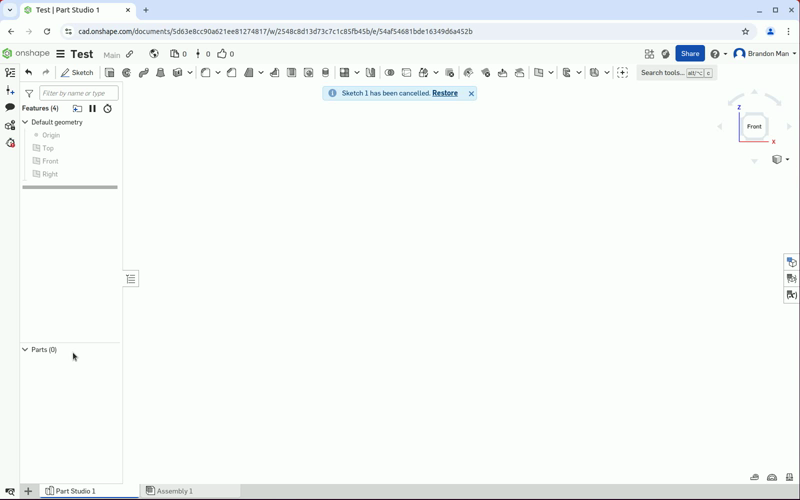
key(shift+y)
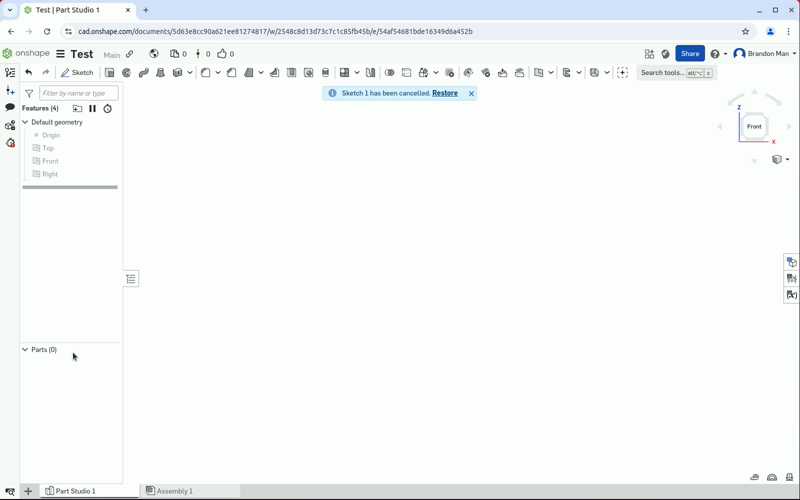
key(shift+s)
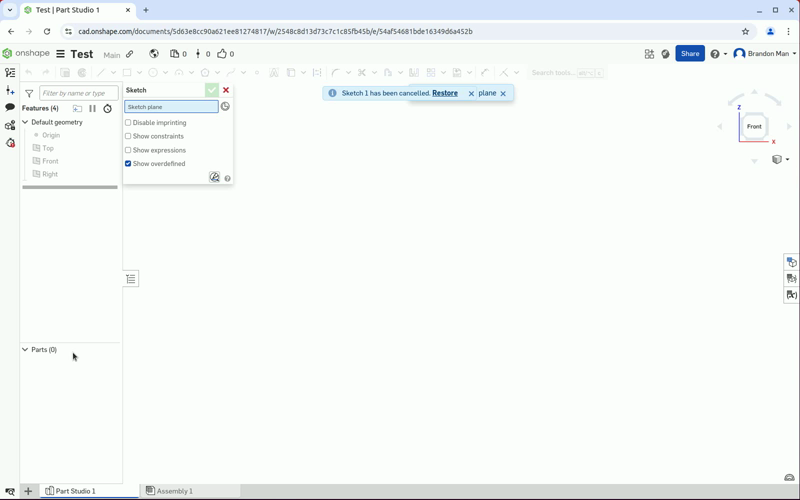
mouse_move(73, 163)
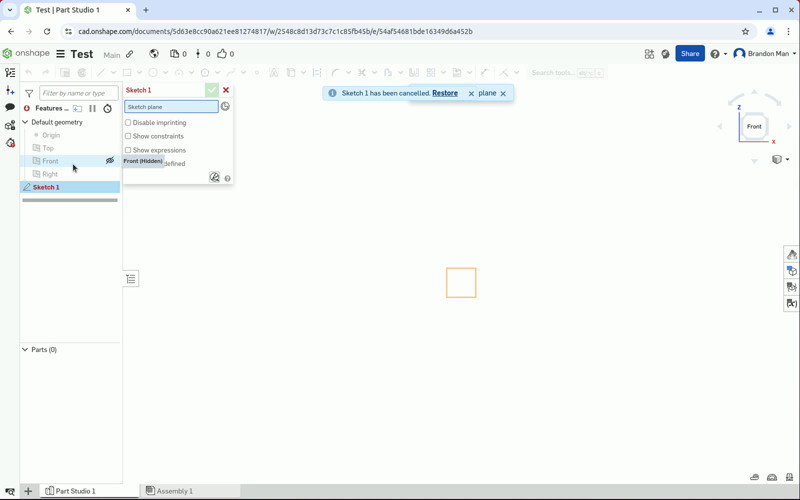
click(73, 163)
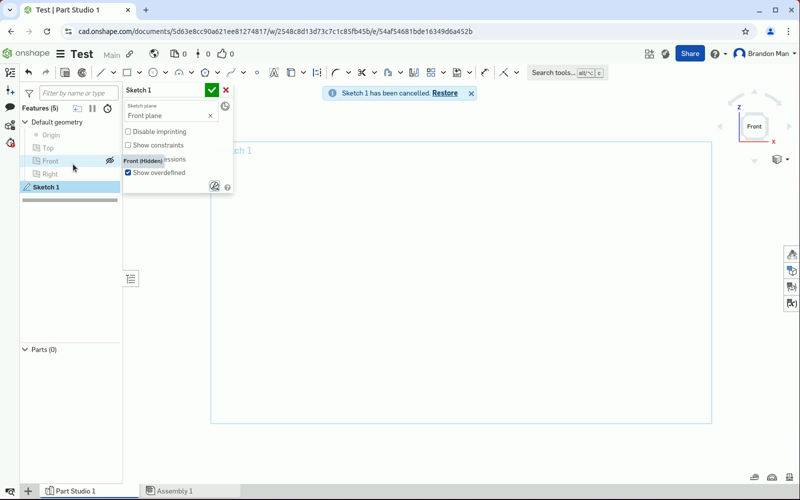
mouse_move(73, 352)
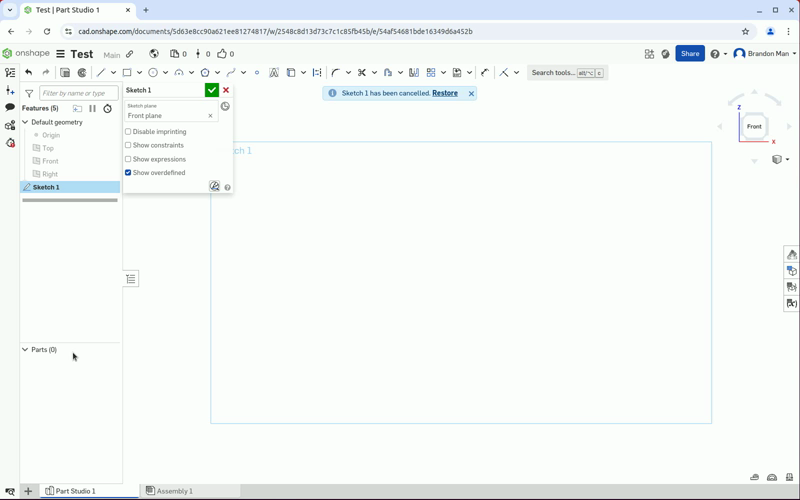
key(y)
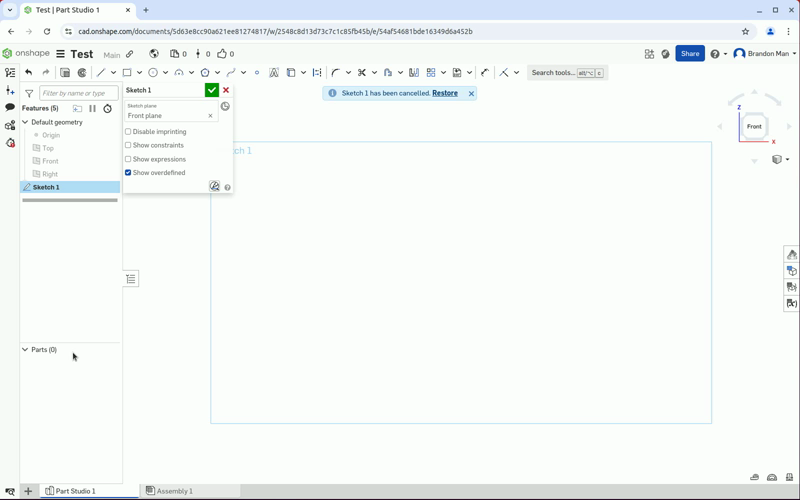
key(l)
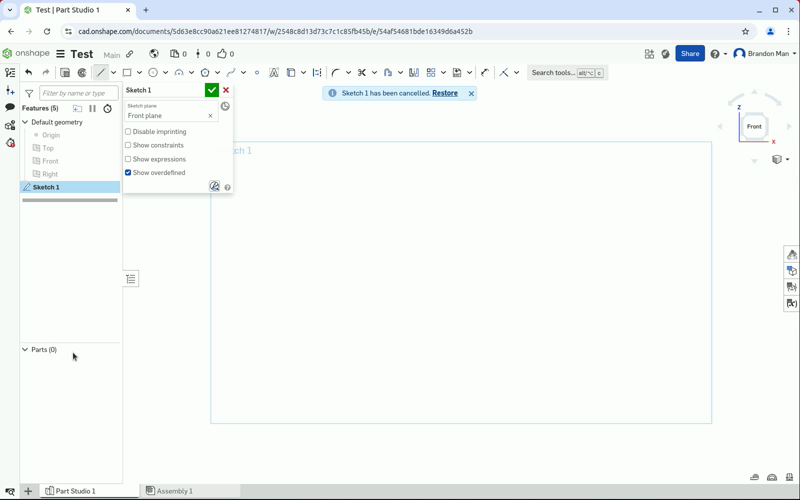
key_down(shift)
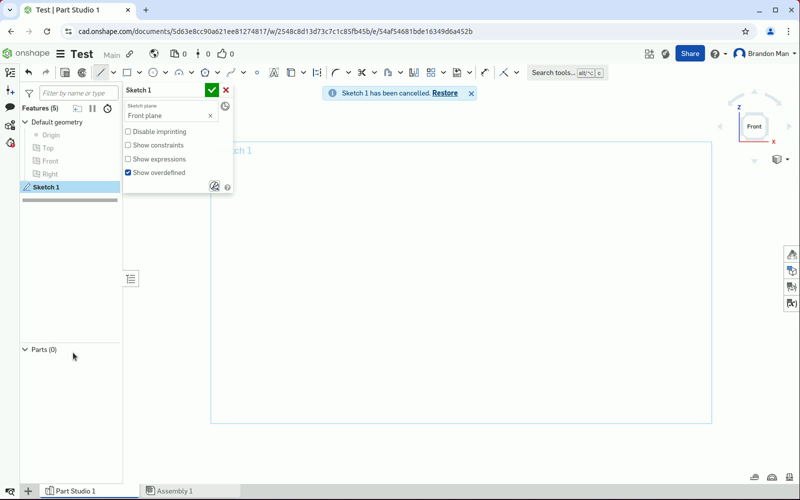
mouse_move(404, 282)
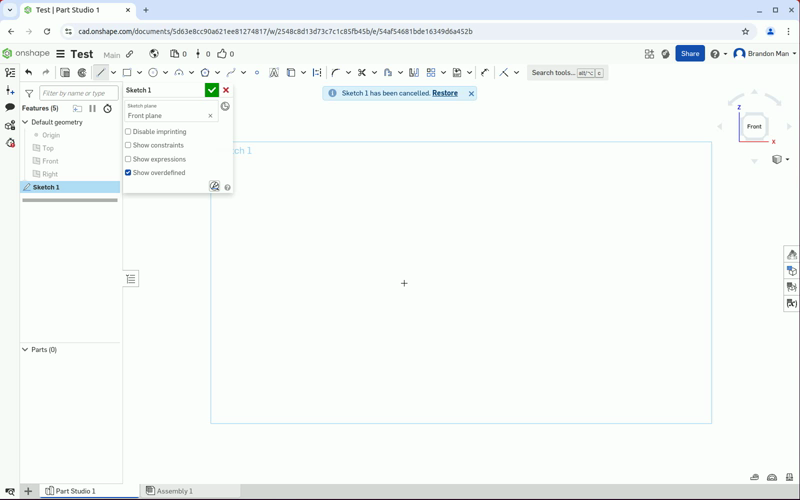
click(404, 282)
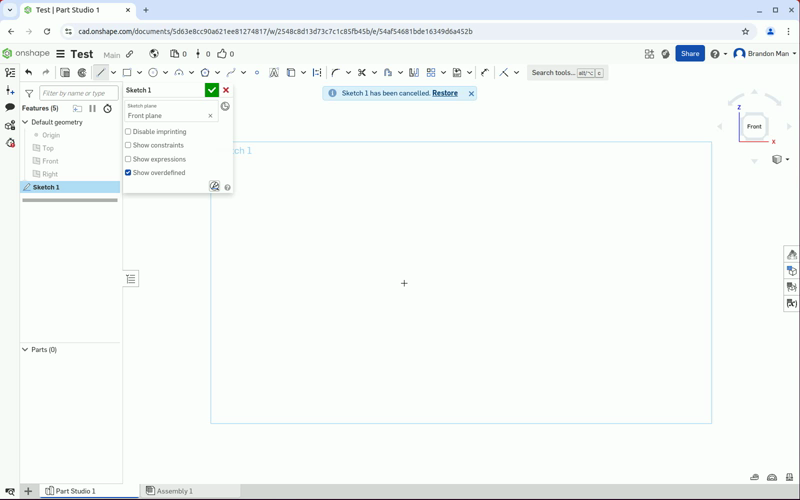
key_up(shift)
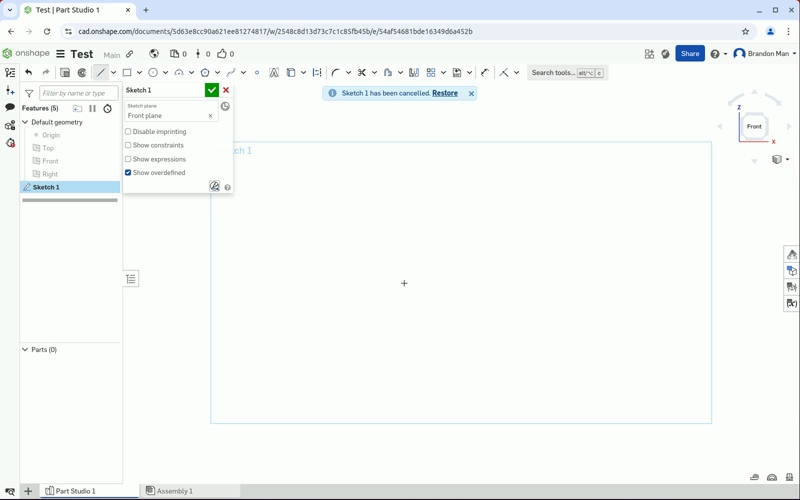
key_down(shift)
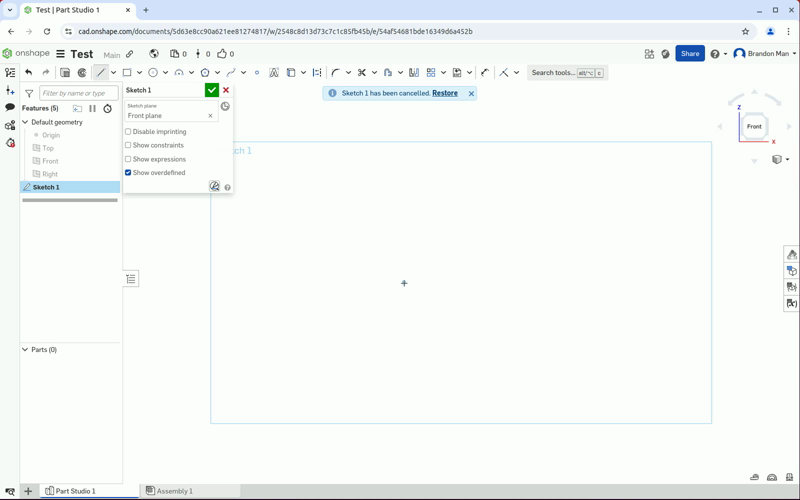
mouse_move(434, 282)
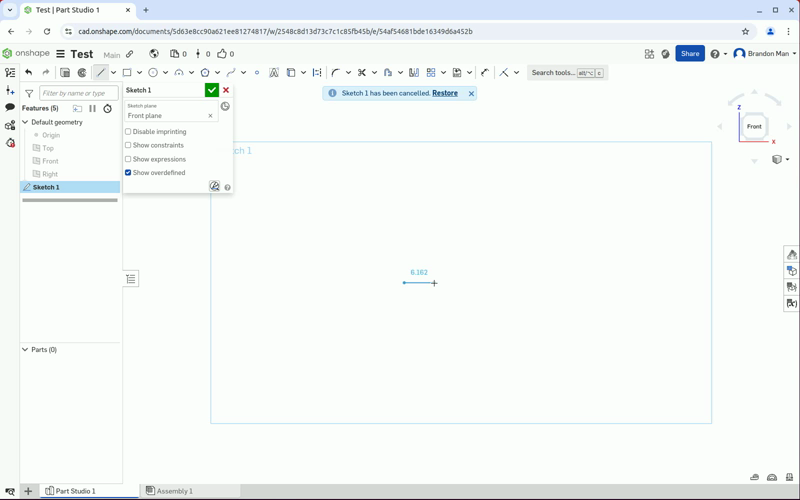
mouse_move(461, 282)
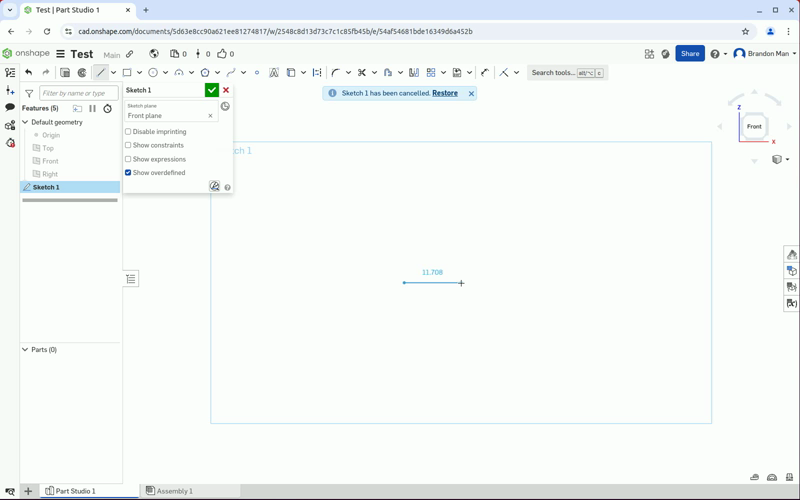
click(461, 282)
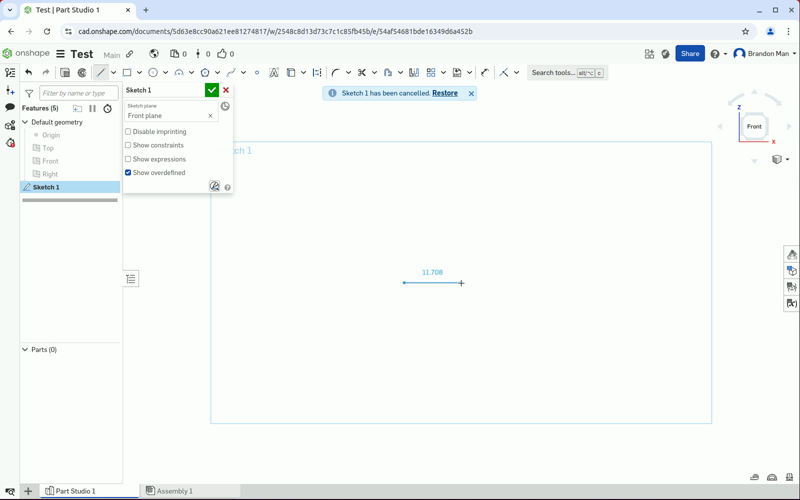
key_up(shift)
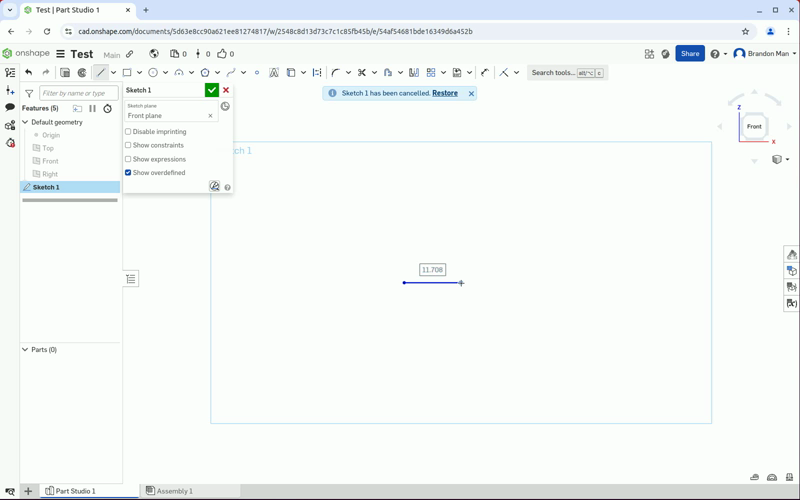
key_down(shift)
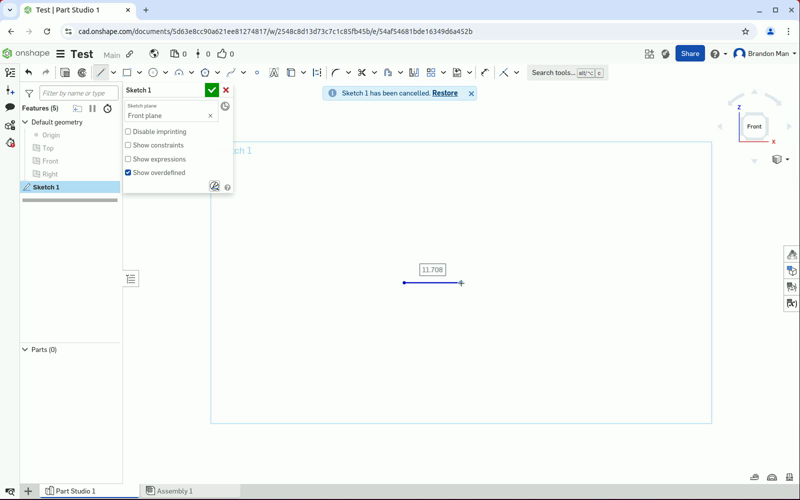
mouse_move(461, 170)
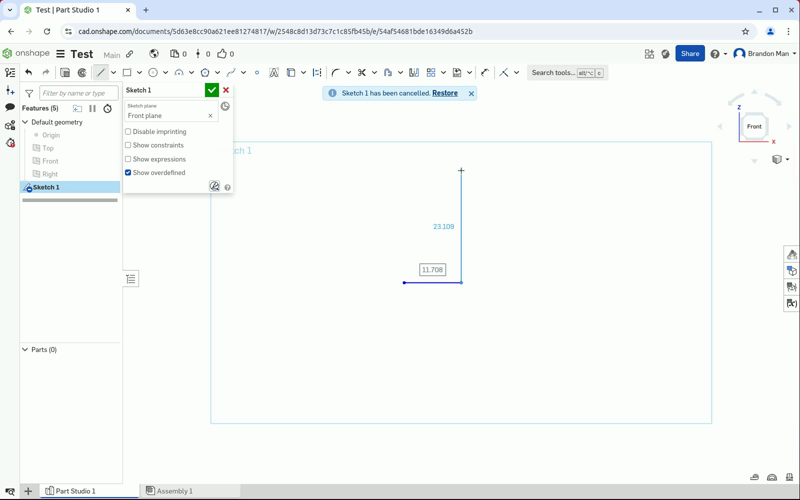
click(461, 170)
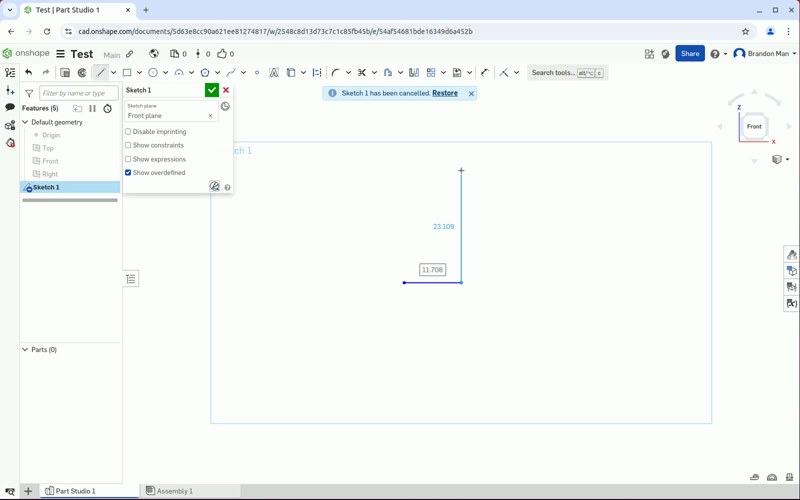
key_up(shift)
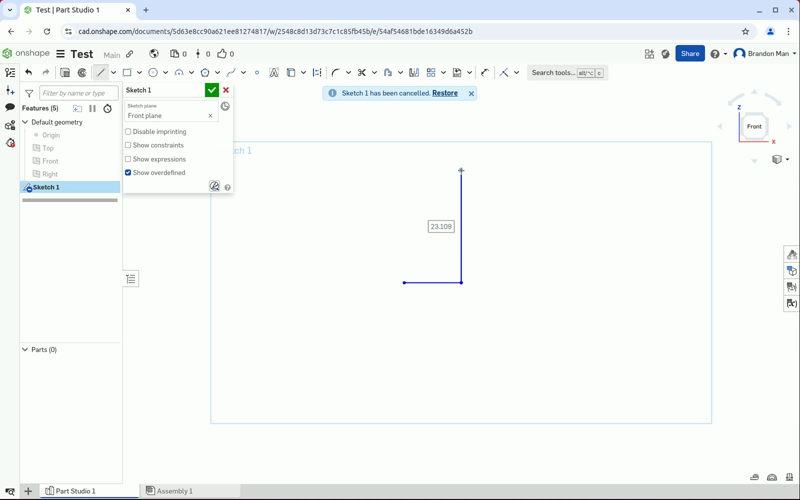
key_down(shift)
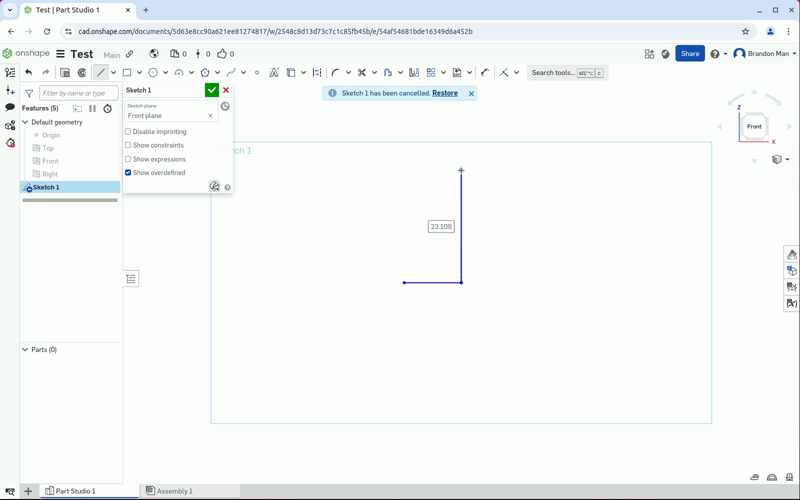
mouse_move(491, 170)
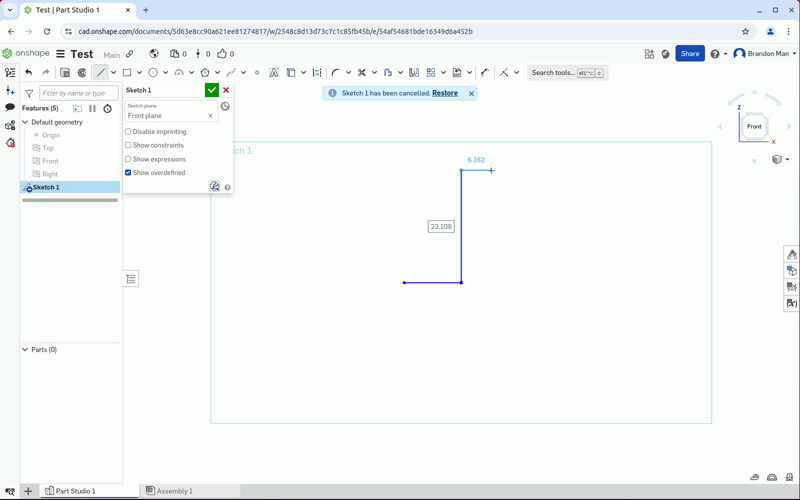
mouse_move(404, 170)
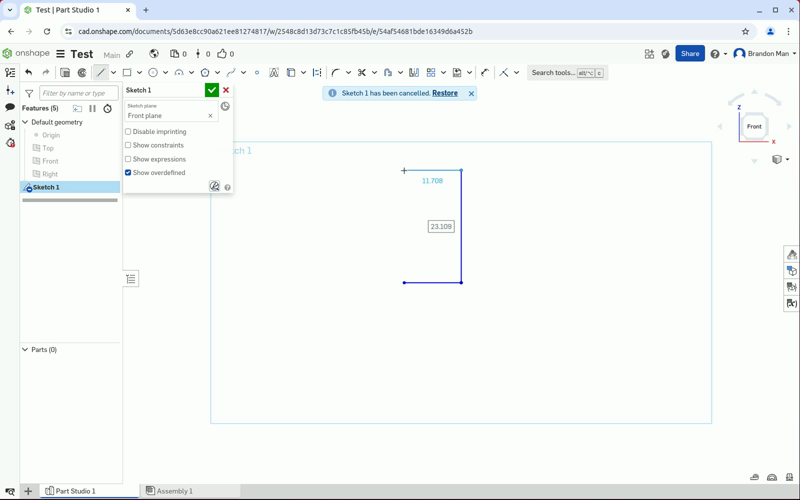
click(404, 170)
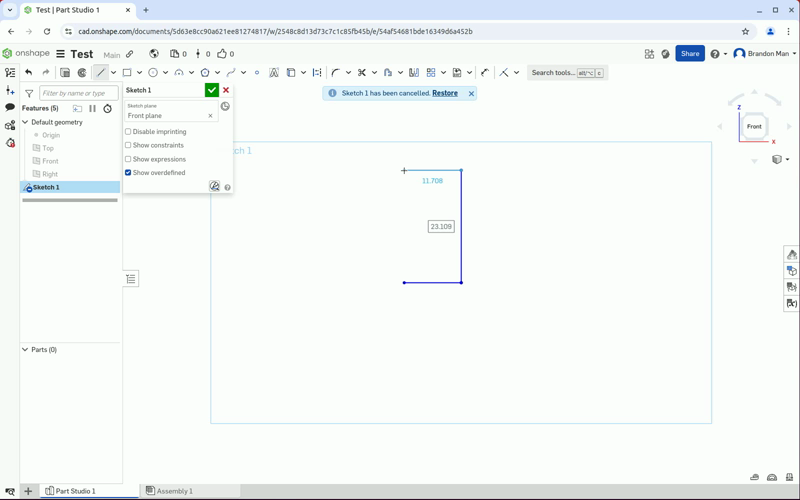
key_up(shift)
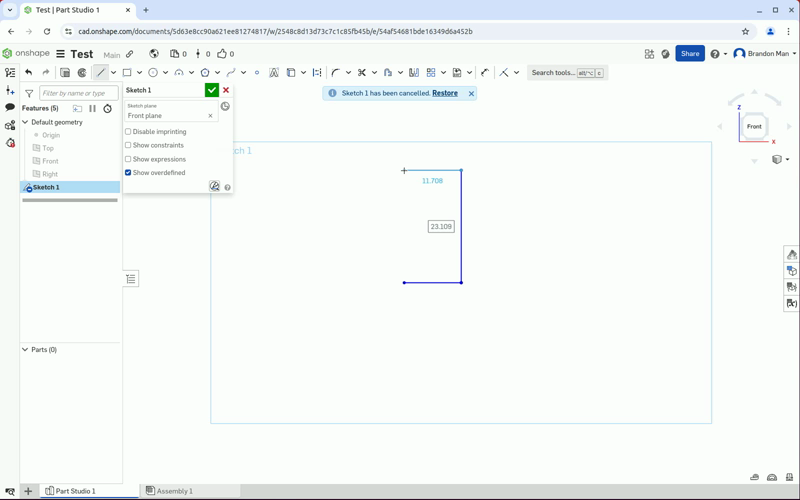
key_down(shift)
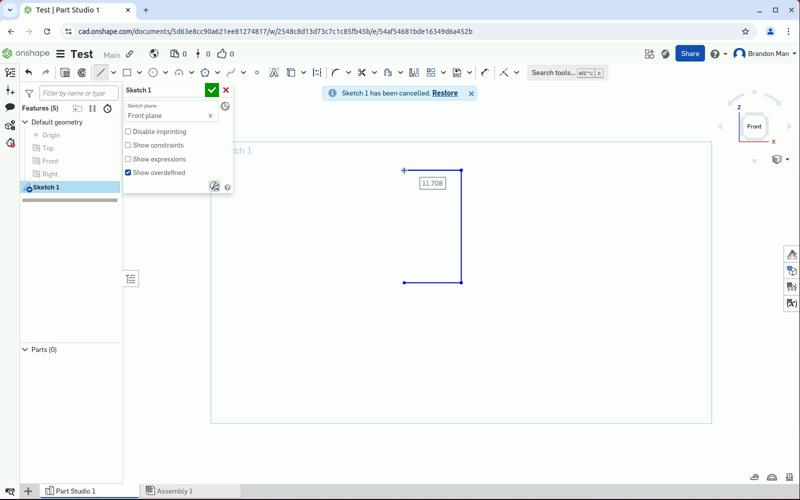
mouse_move(404, 282)
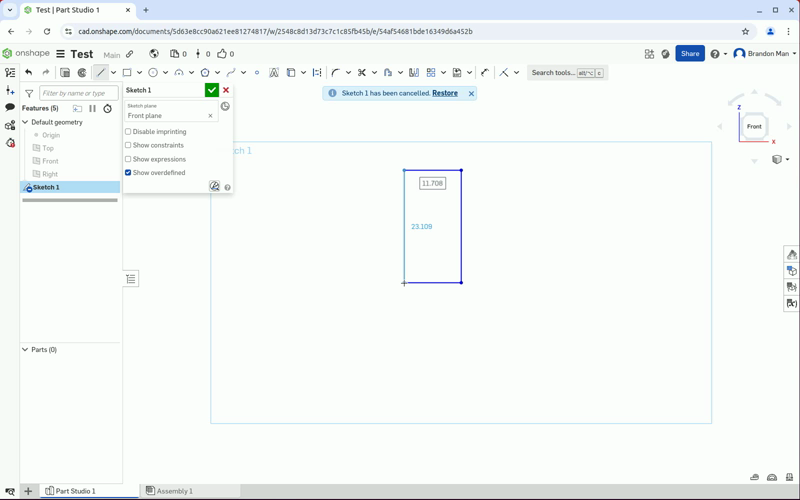
key_up(shift)
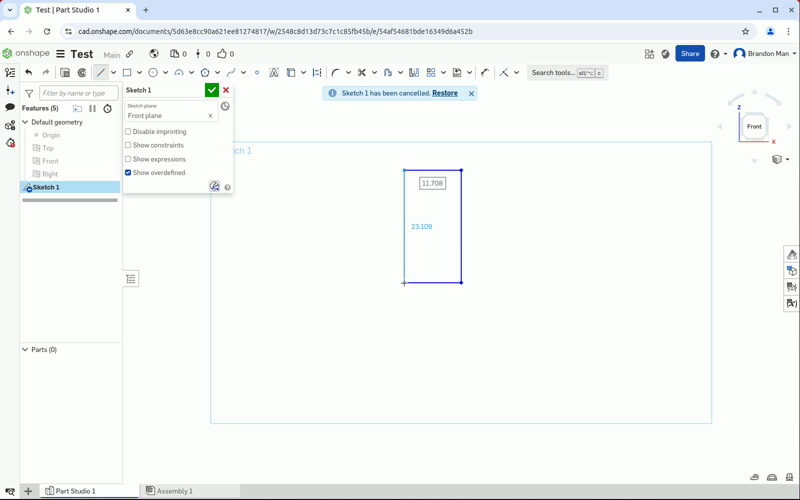
click(404, 282)
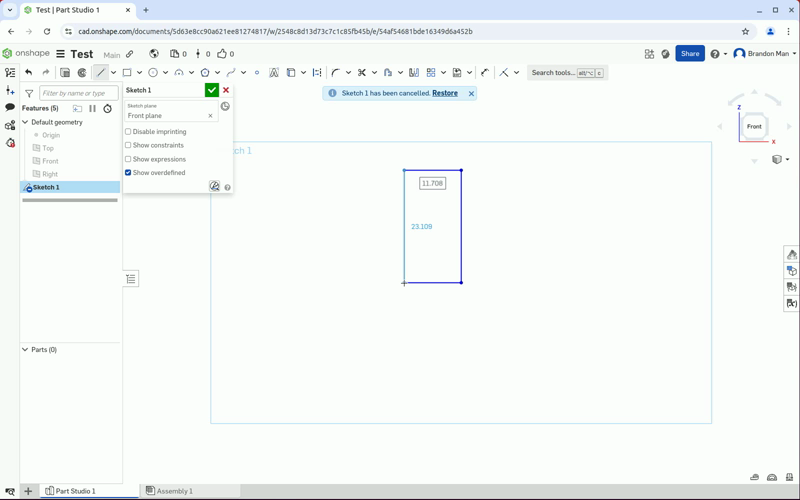
key(esc)
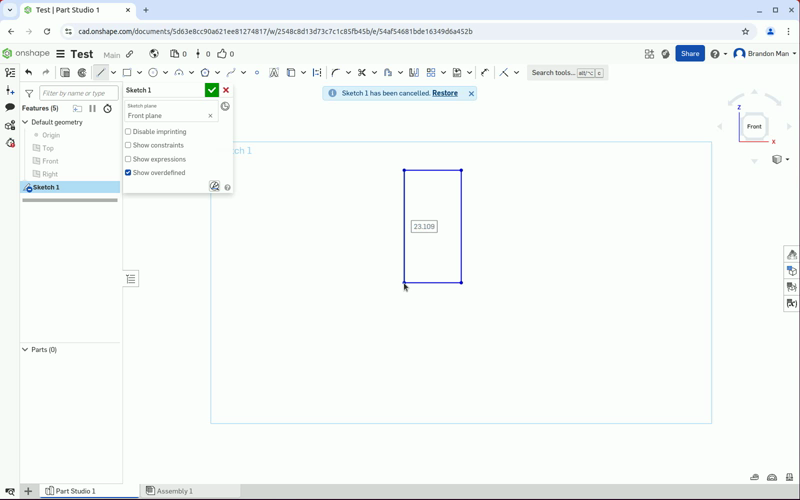
mouse_move(417, 246)
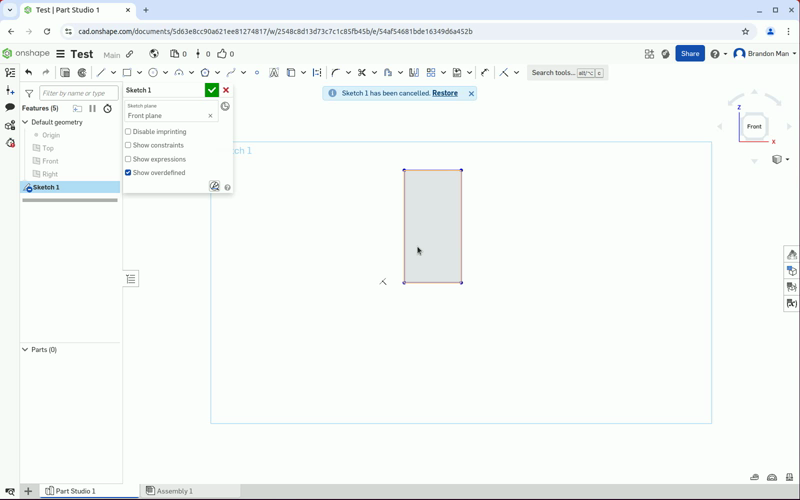
click(417, 246)
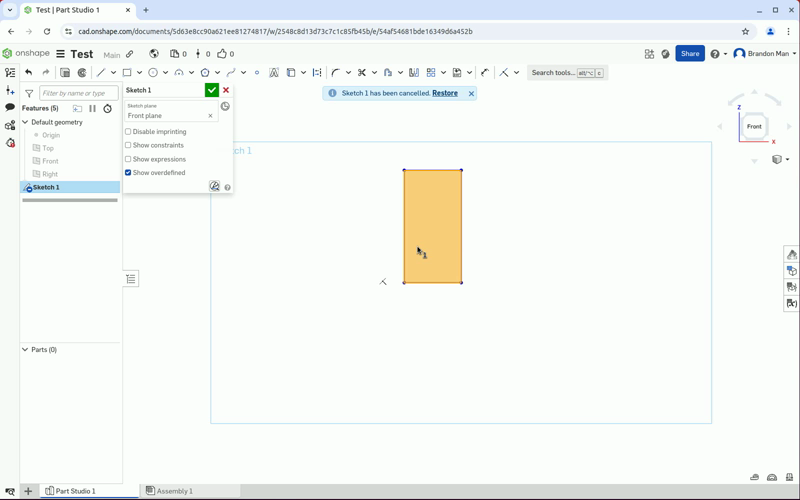
mouse_move(73, 352)
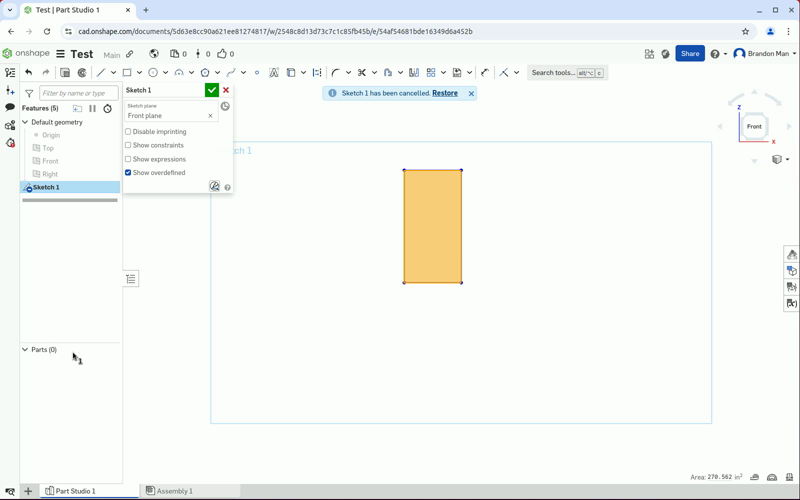
key(shift+y)
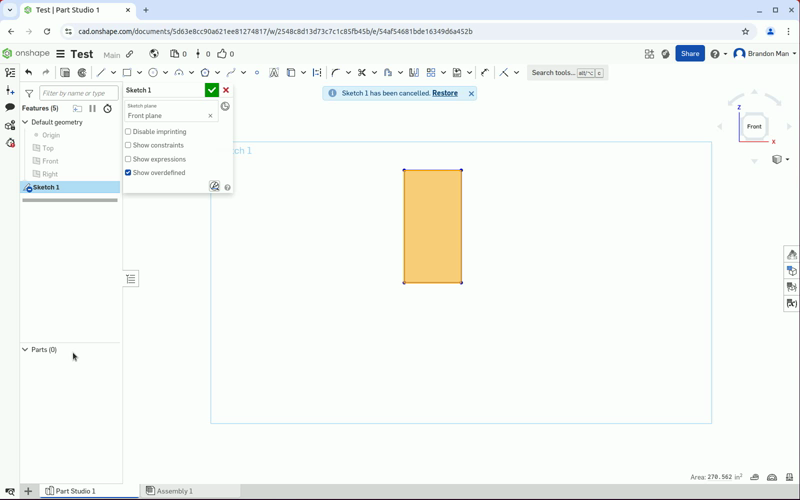
key(shift+e)
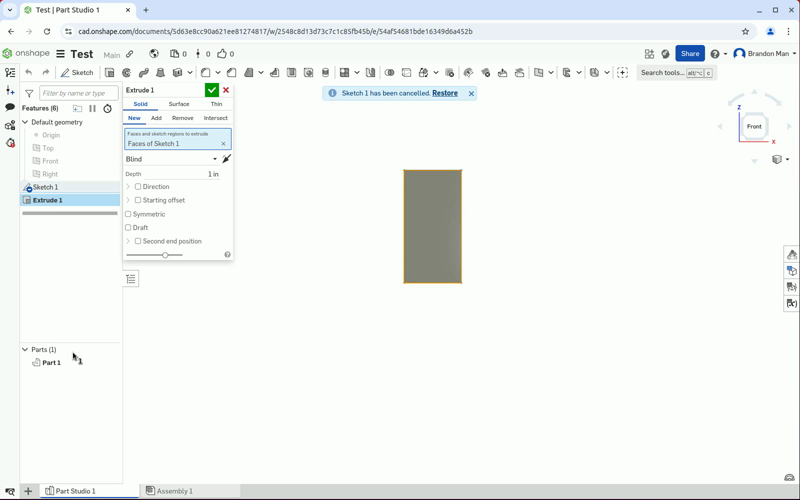
mouse_move(143, 106)
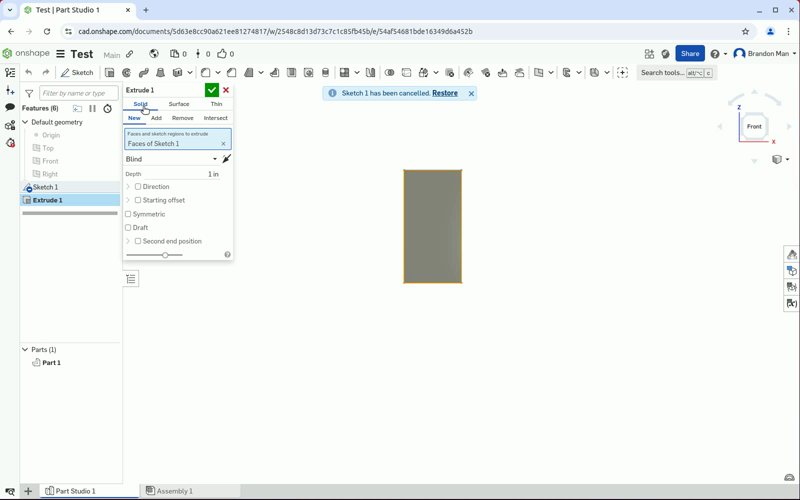
click(143, 106)
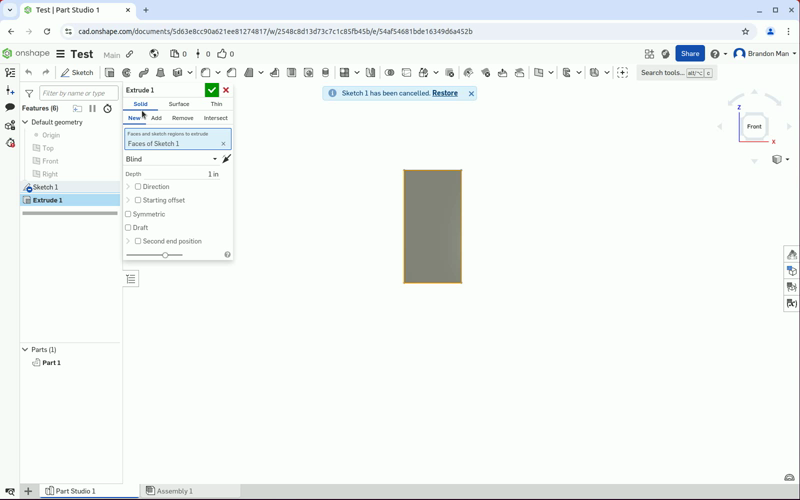
mouse_move(137, 120)
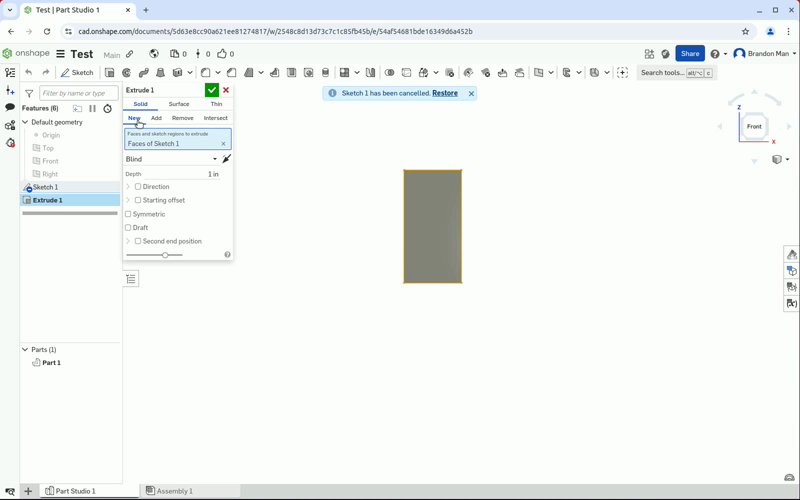
click(137, 120)
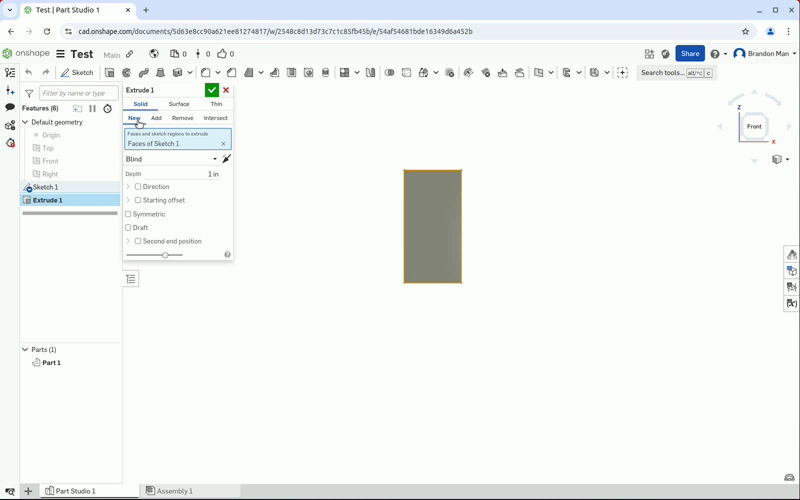
key(tab, 4)
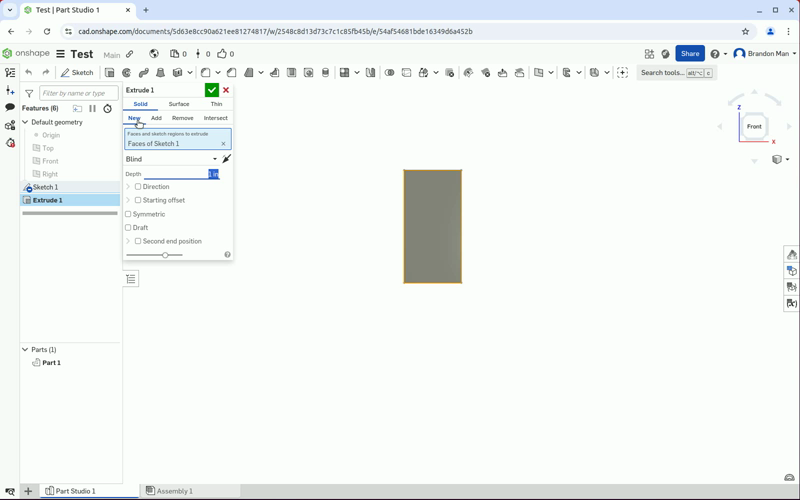
text(23.108)
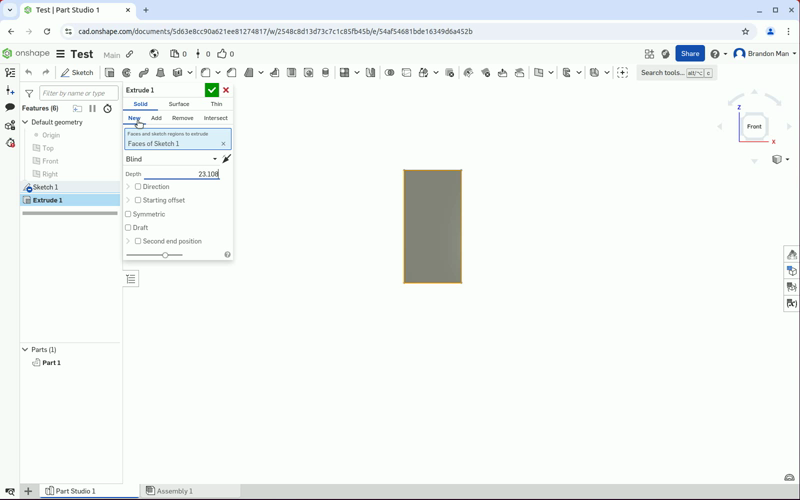
key(tab, 3)
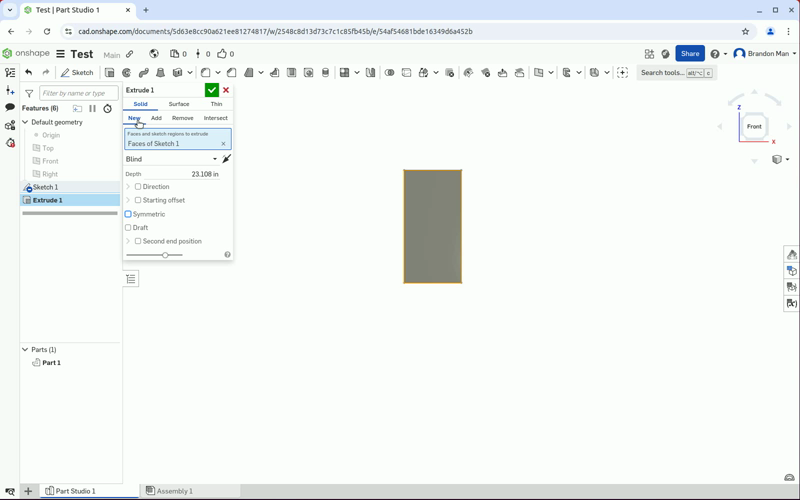
key(space)
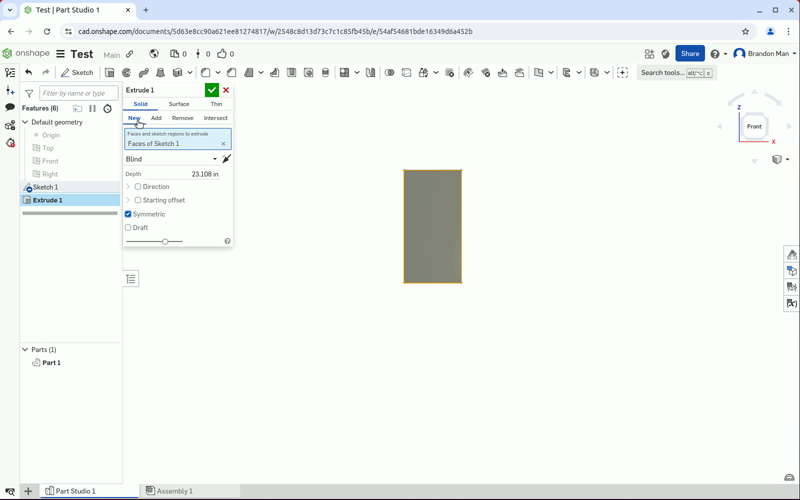
key(enter)
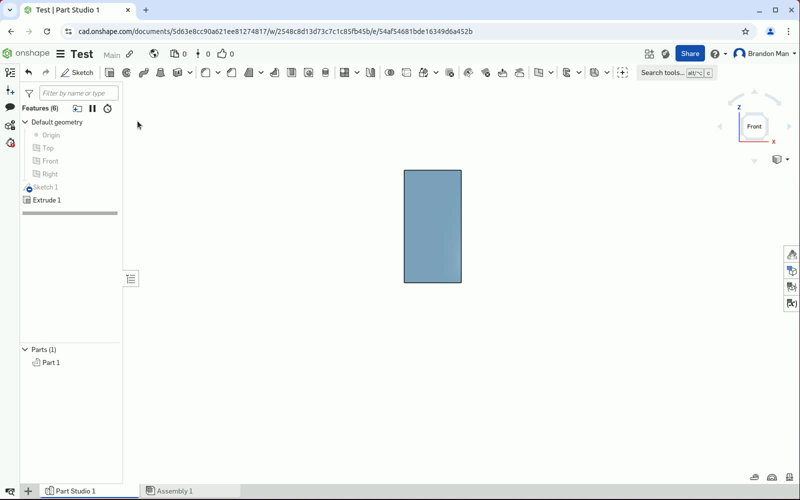
key(shift+h)
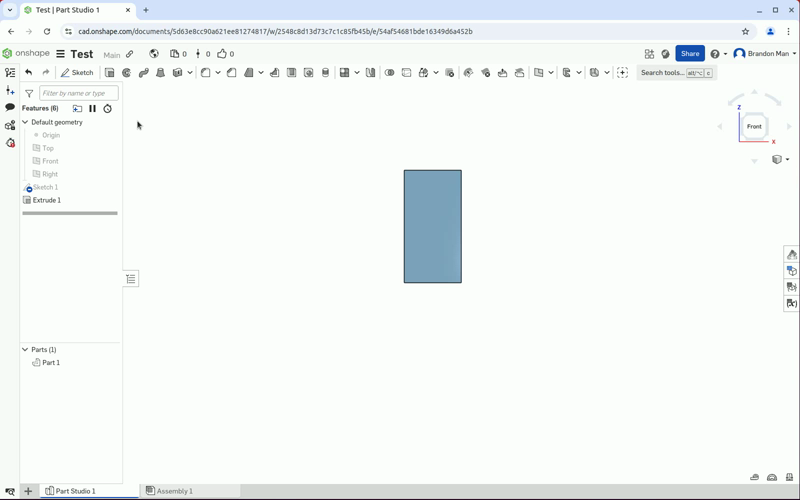
key(shift+h)
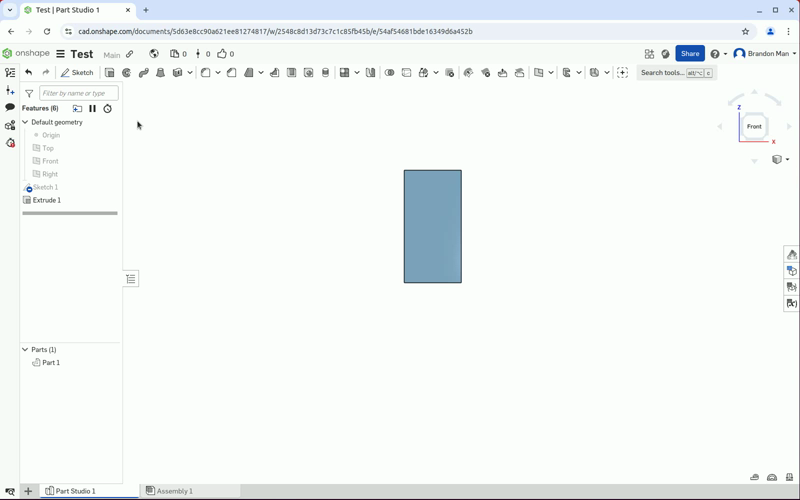
mouse_move(73, 189)
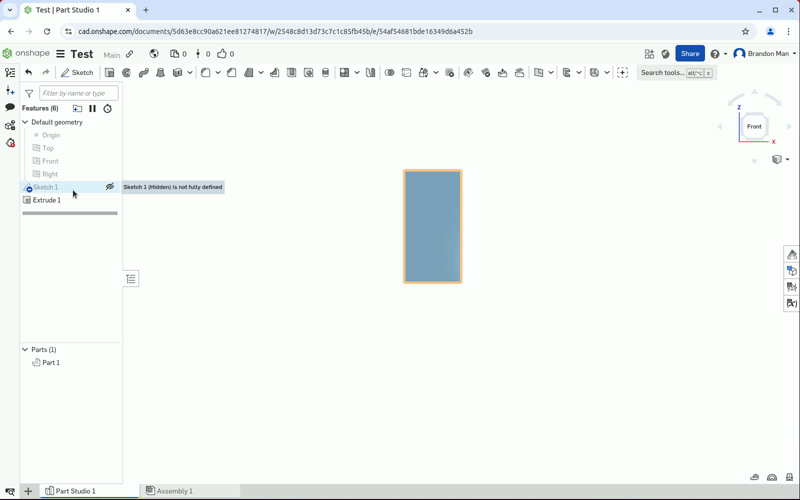
click(73, 189)
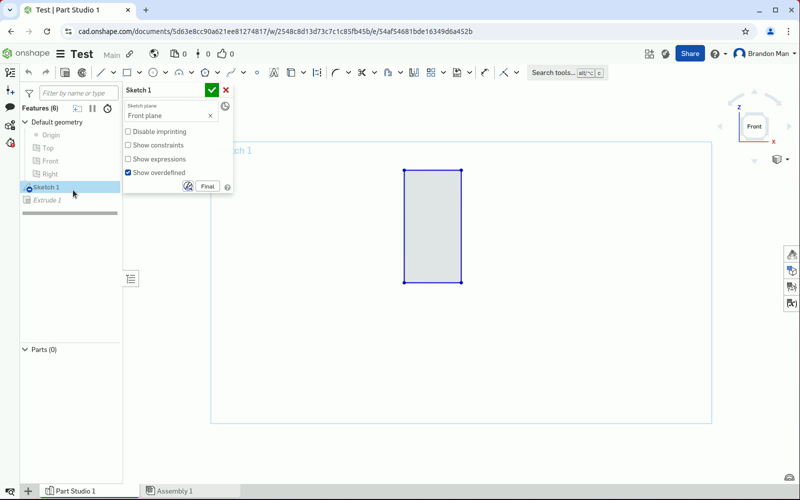
mouse_move(229, 92)
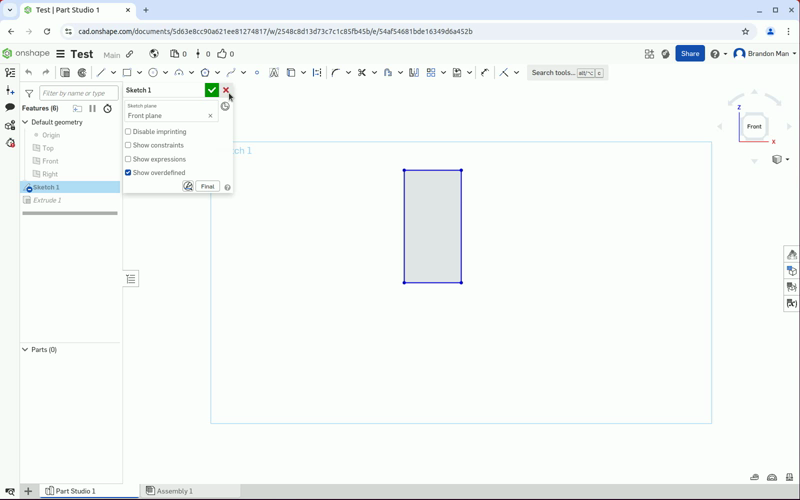
click(229, 92)
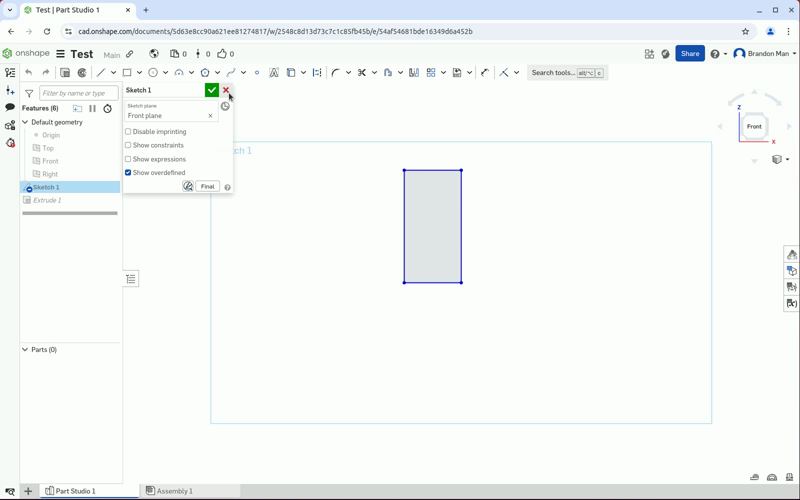
key(shift+s)
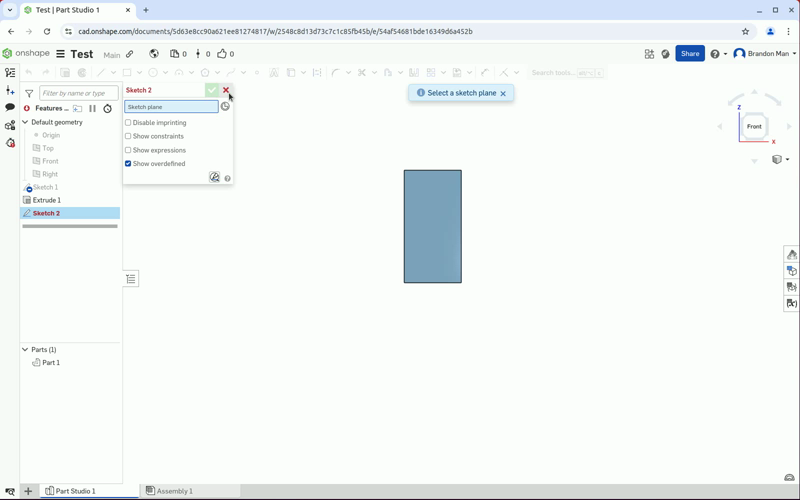
mouse_move(73, 163)
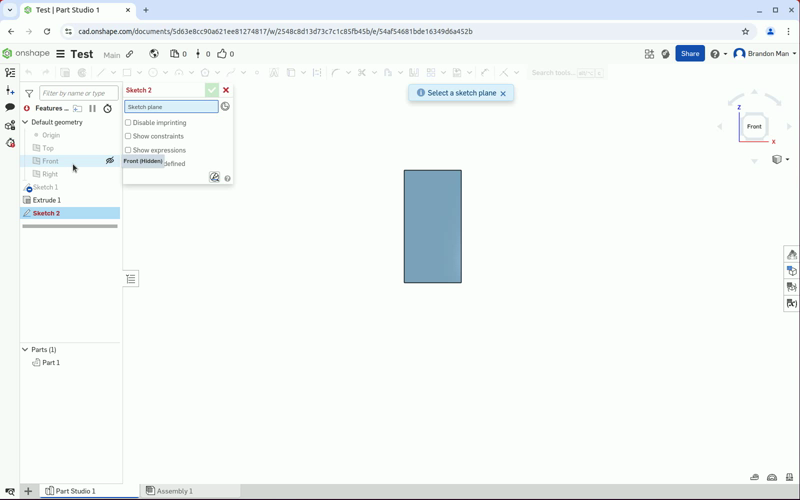
click(73, 163)
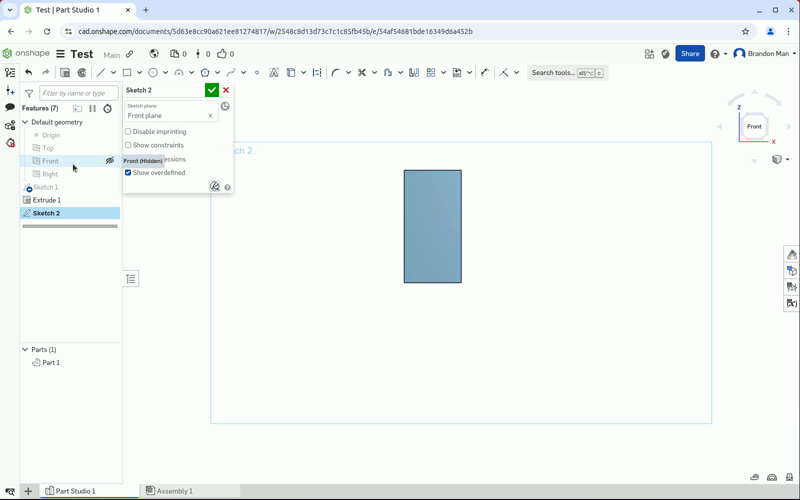
mouse_move(73, 352)
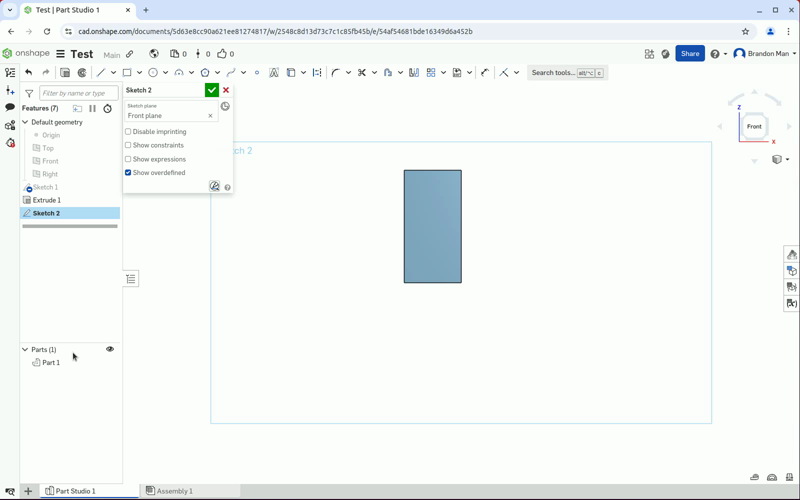
key(y)
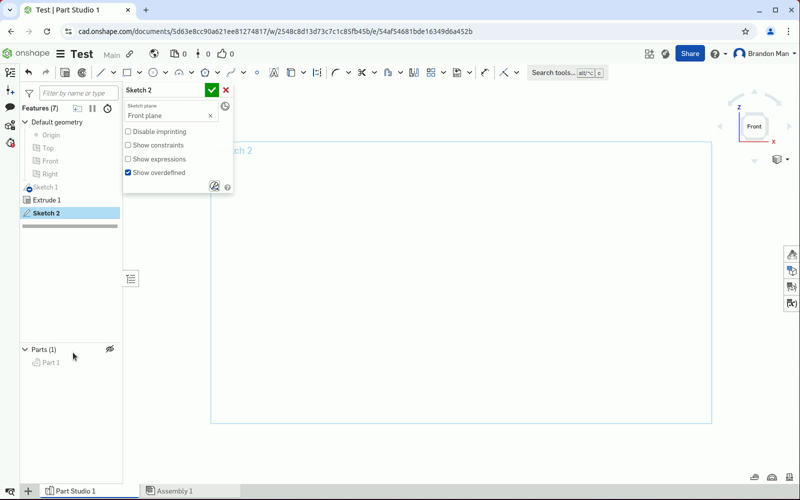
key(a)
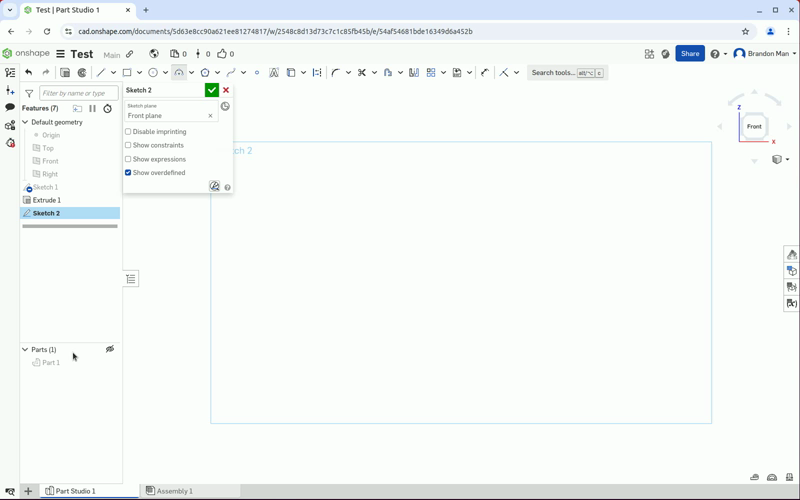
key_down(shift)
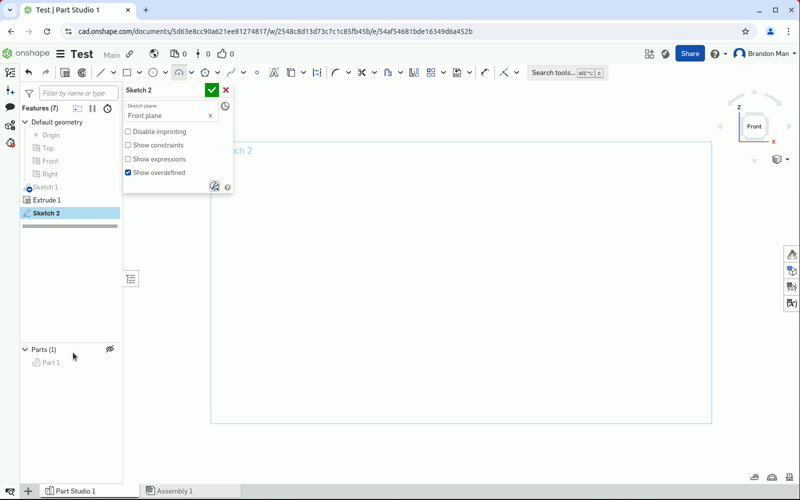
mouse_move(516, 282)
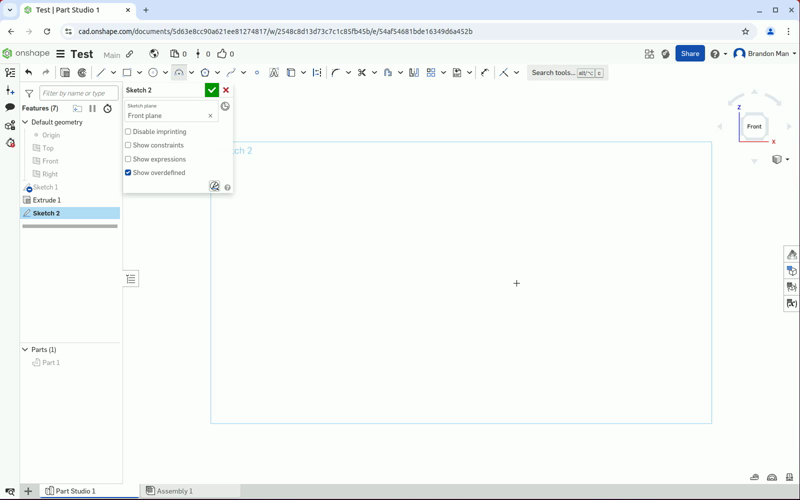
click(516, 282)
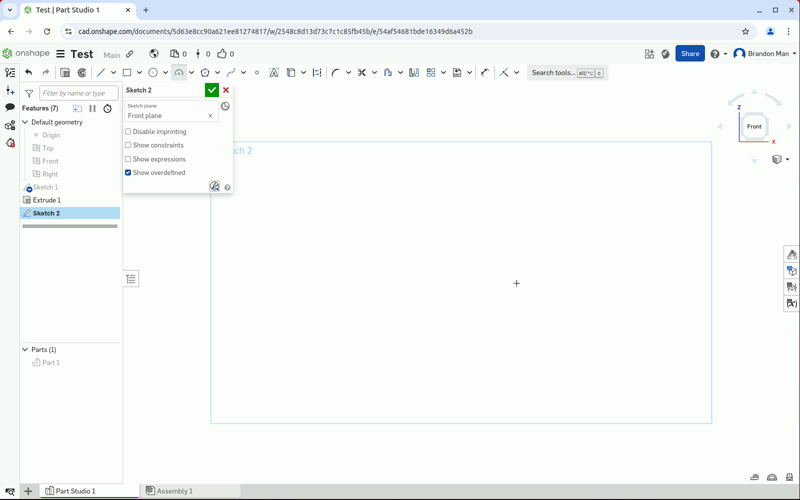
key_up(shift)
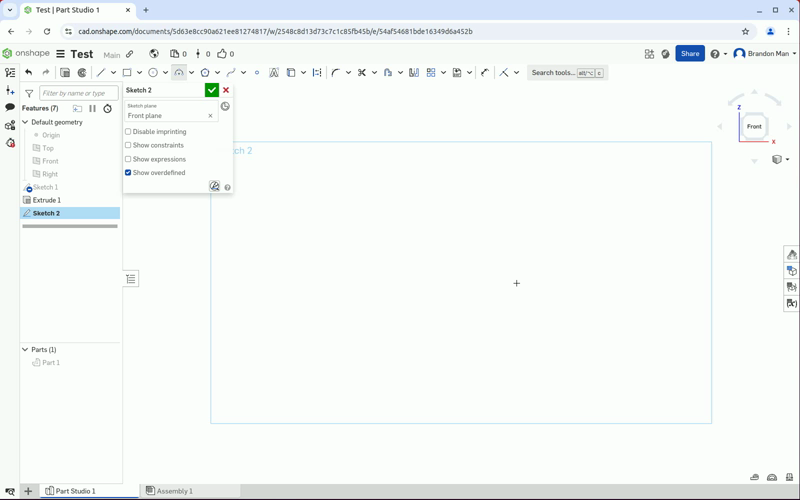
key_down(shift)
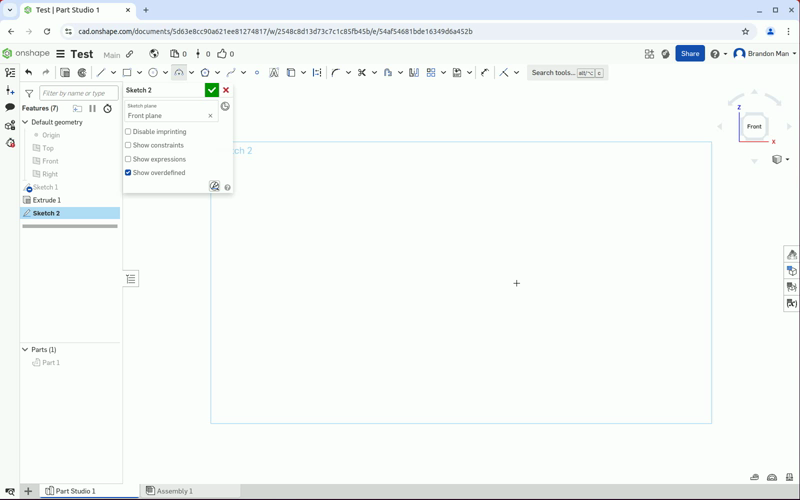
mouse_move(516, 170)
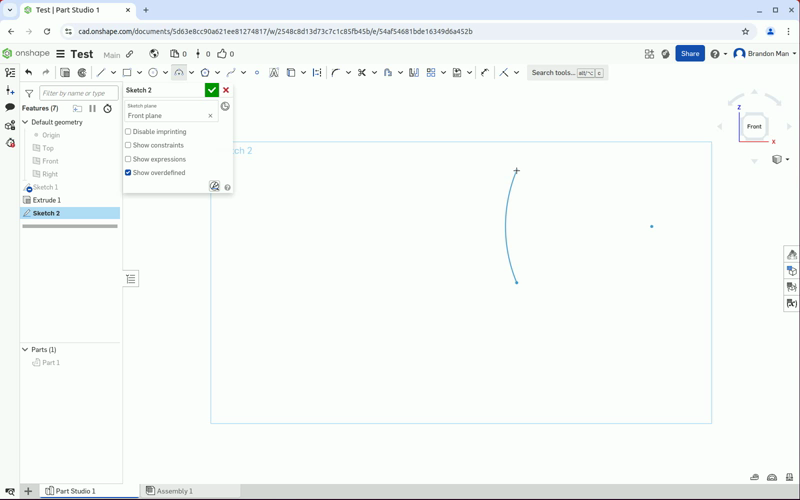
click(516, 170)
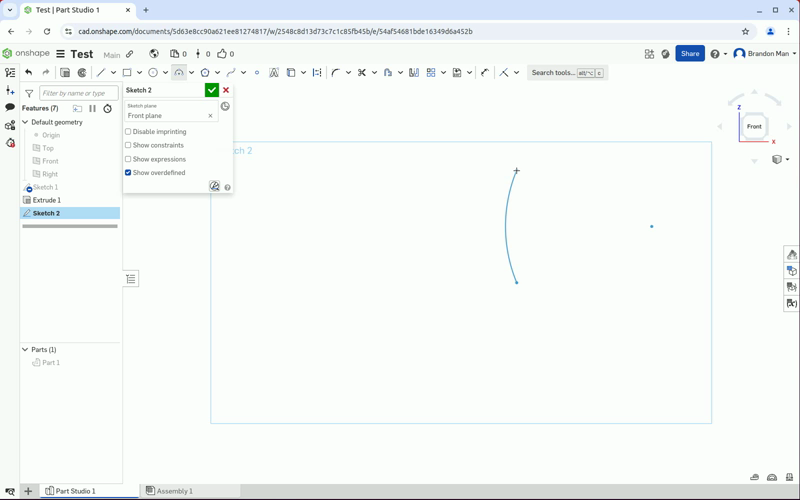
mouse_move(573, 226)
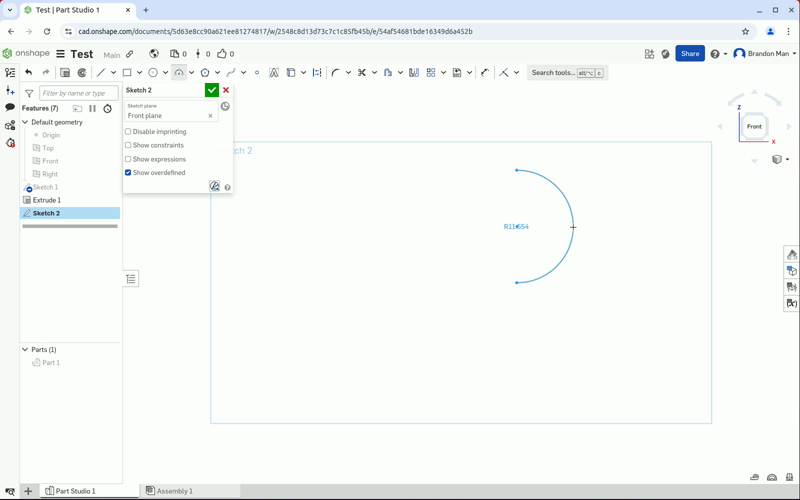
click(573, 226)
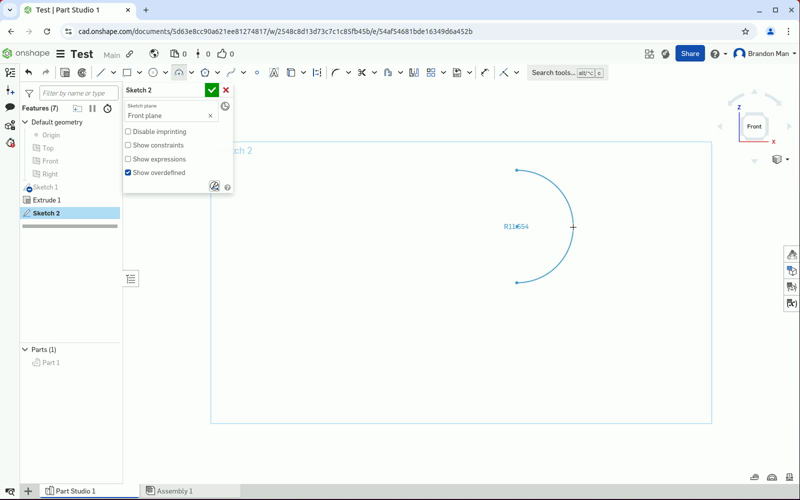
key_up(shift)
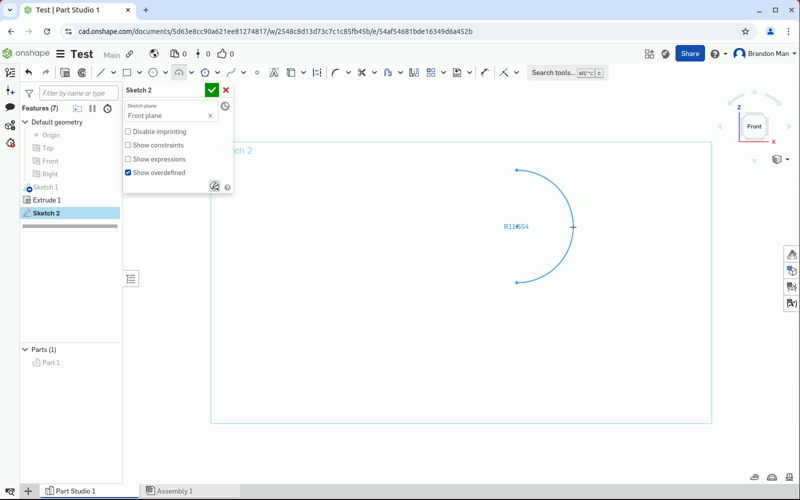
key(esc)
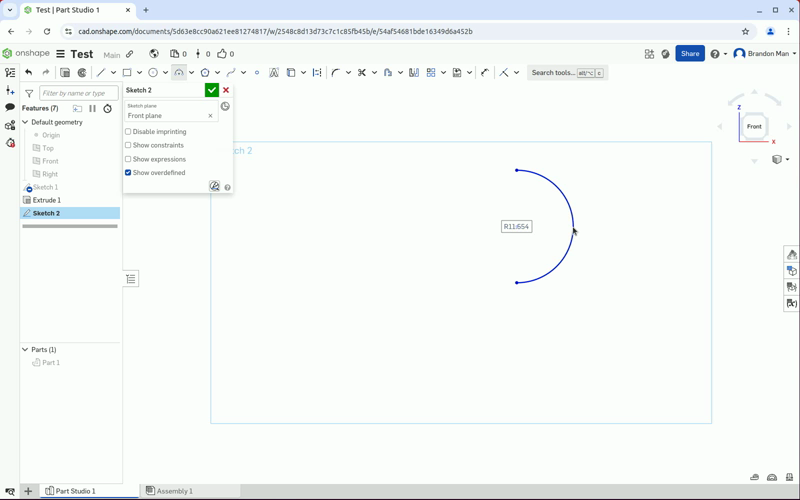
key(l)
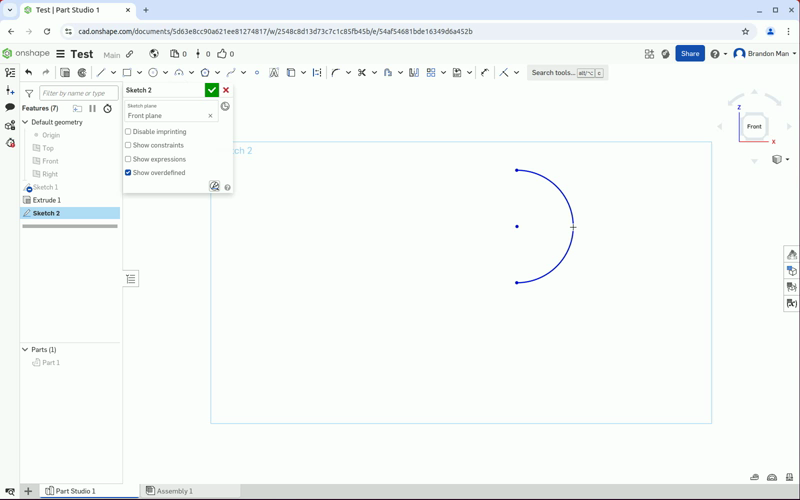
mouse_move(516, 170)
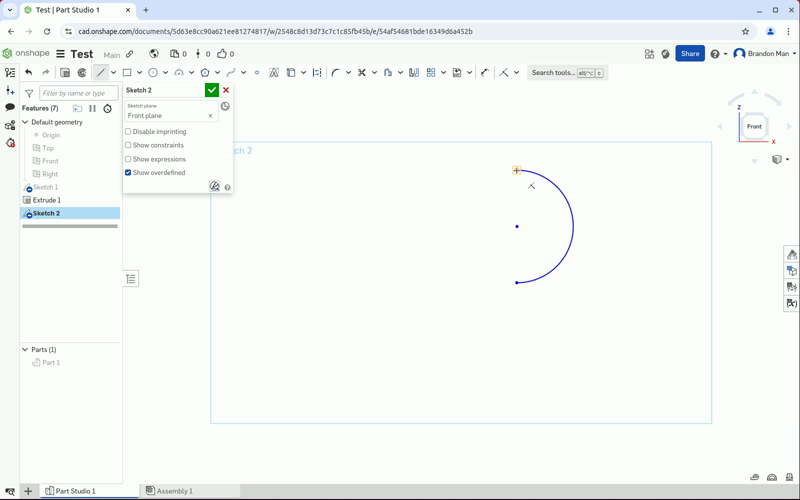
click(516, 170)
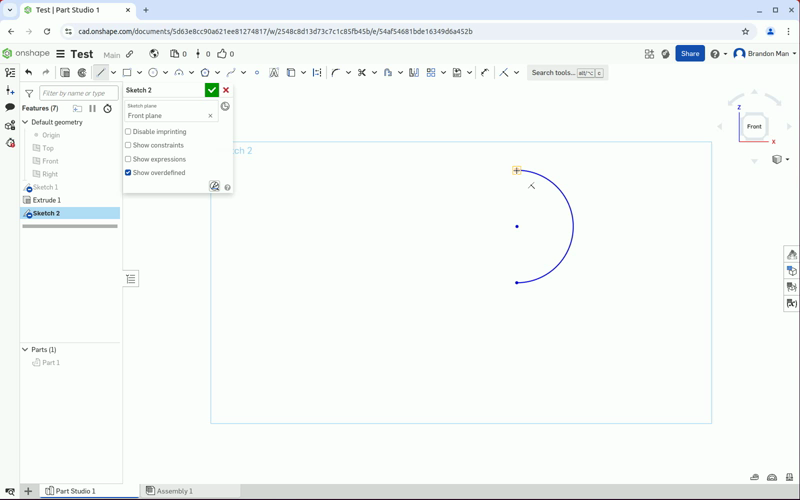
key_down(shift)
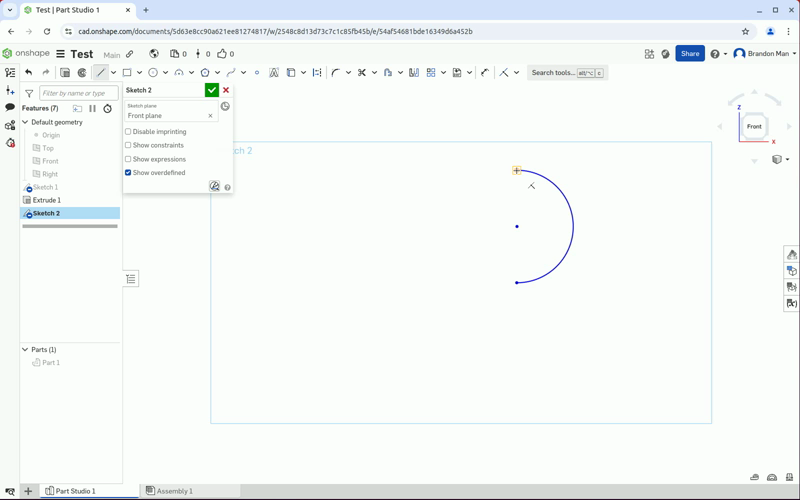
mouse_move(516, 282)
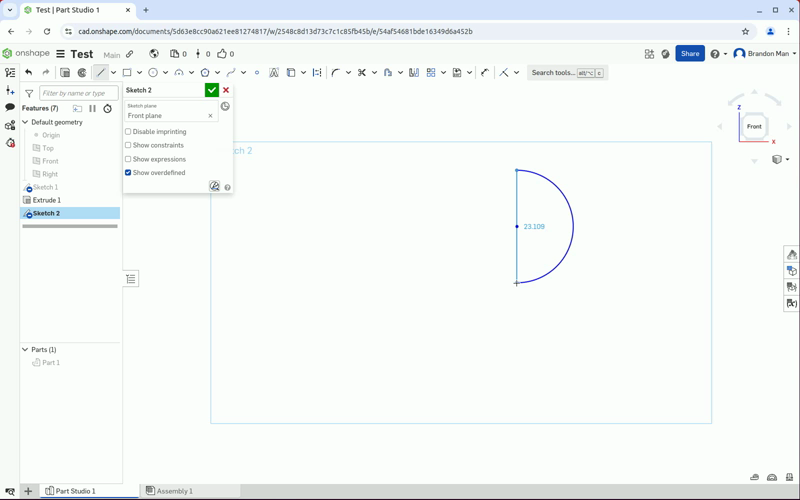
key_up(shift)
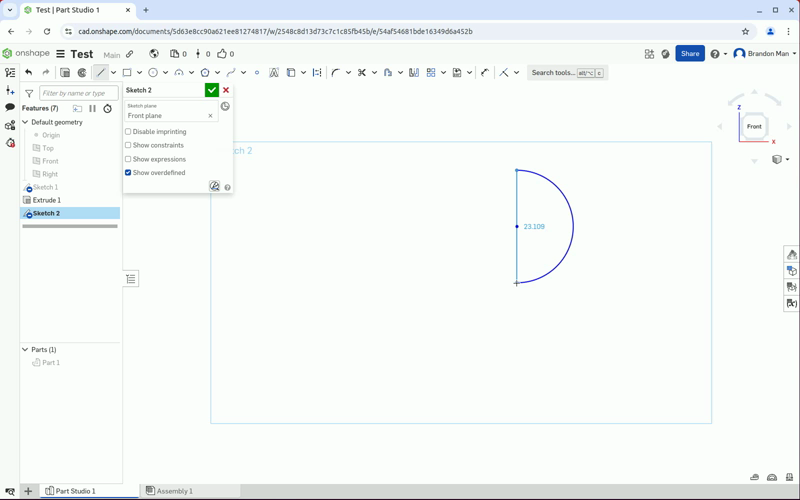
click(516, 282)
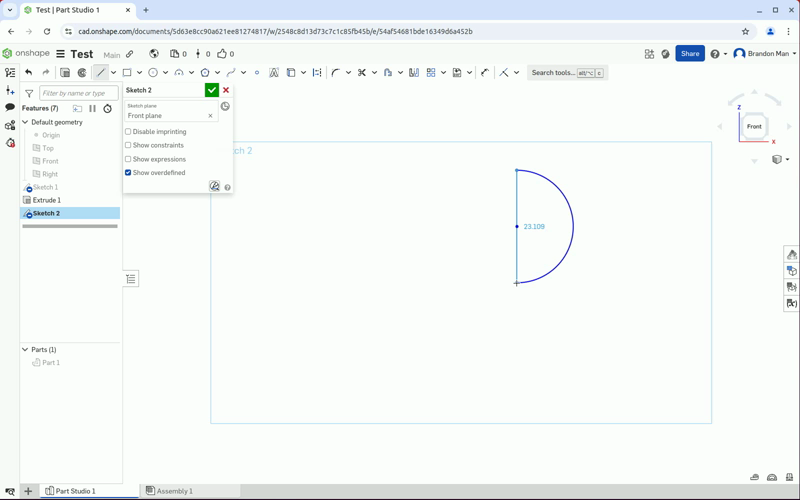
key(esc)
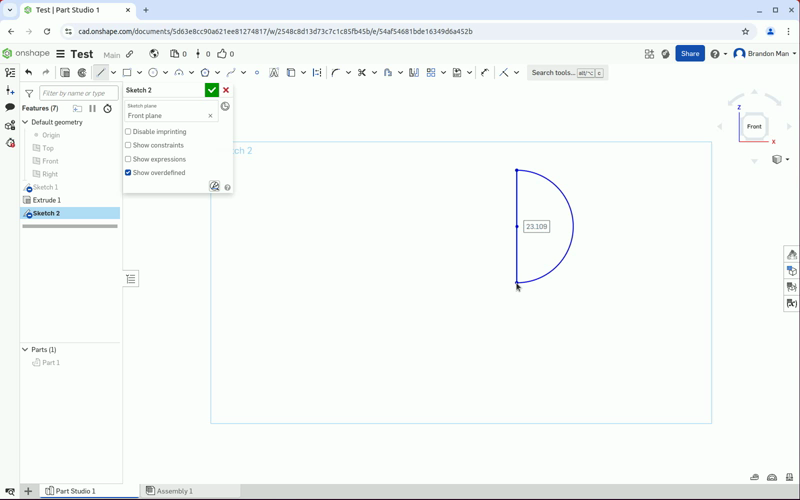
mouse_move(527, 222)
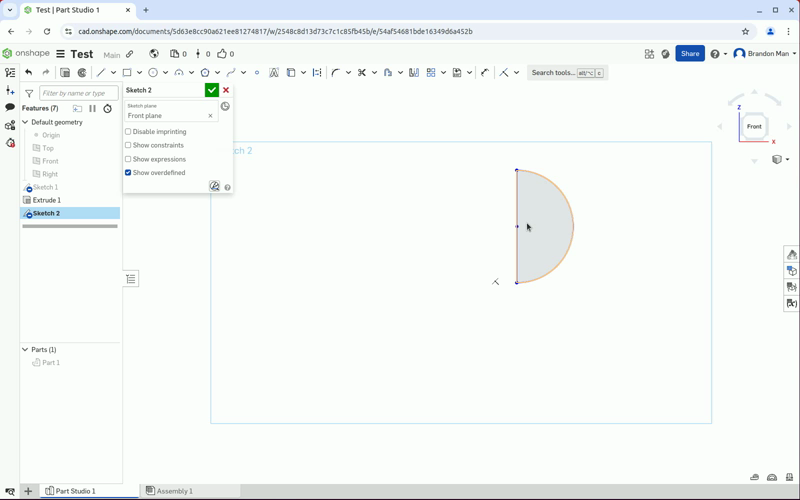
scroll(6)
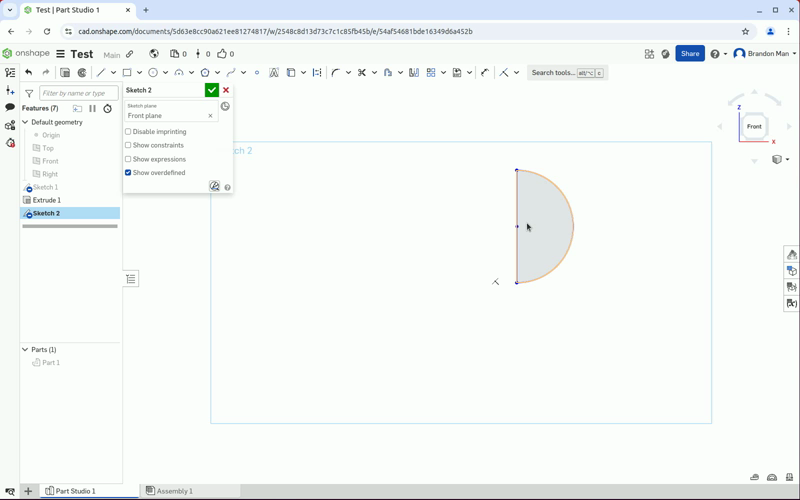
scroll(6)
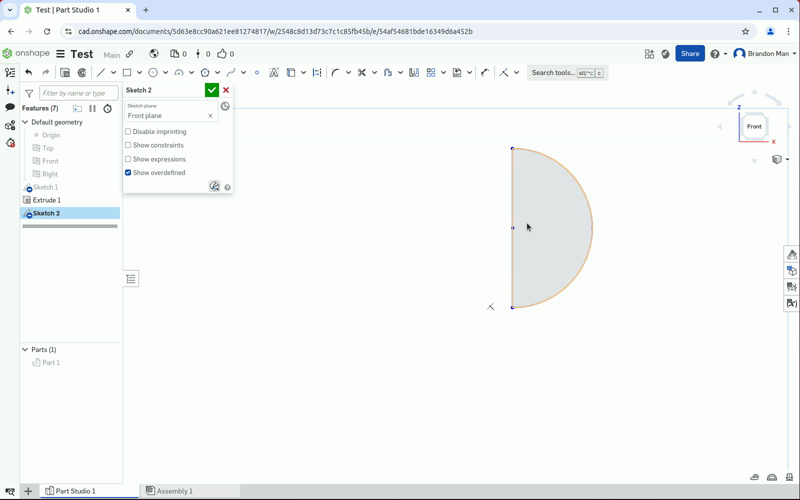
scroll(6)
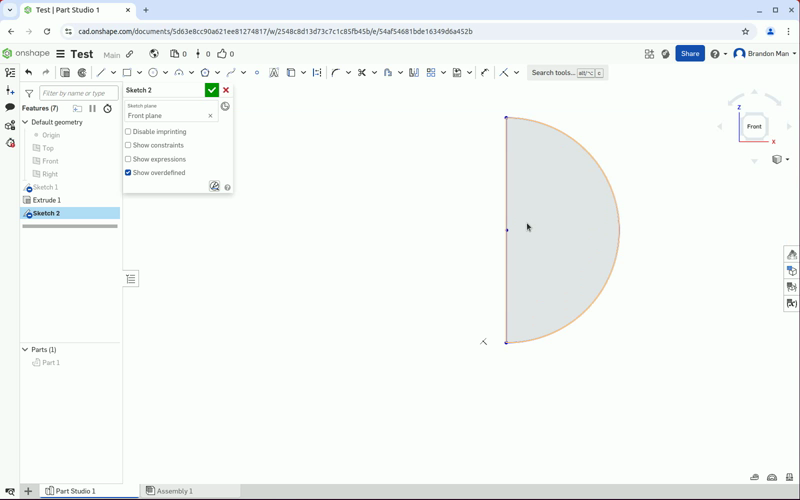
scroll(6)
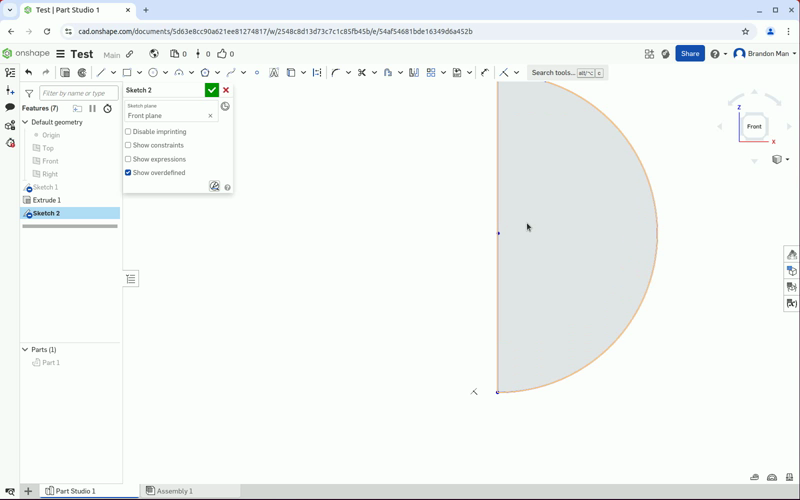
scroll(6)
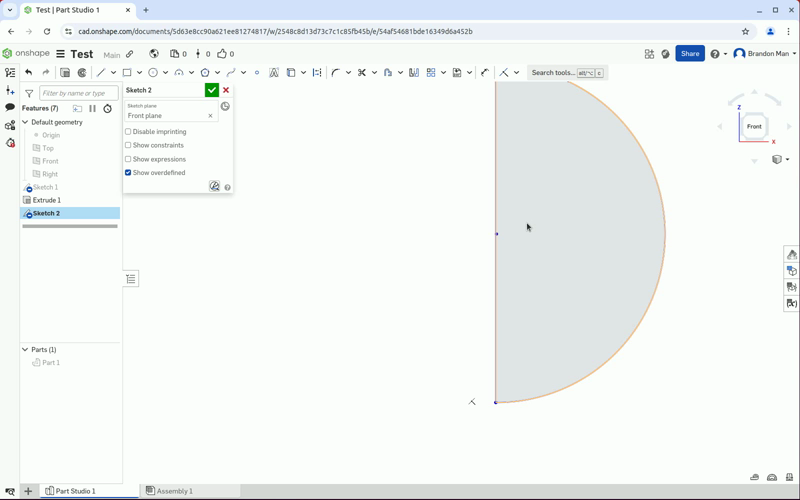
scroll(6)
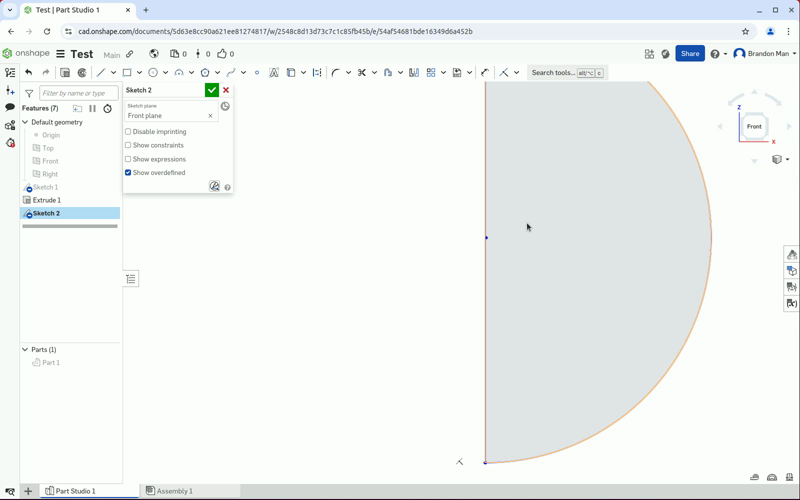
scroll(6)
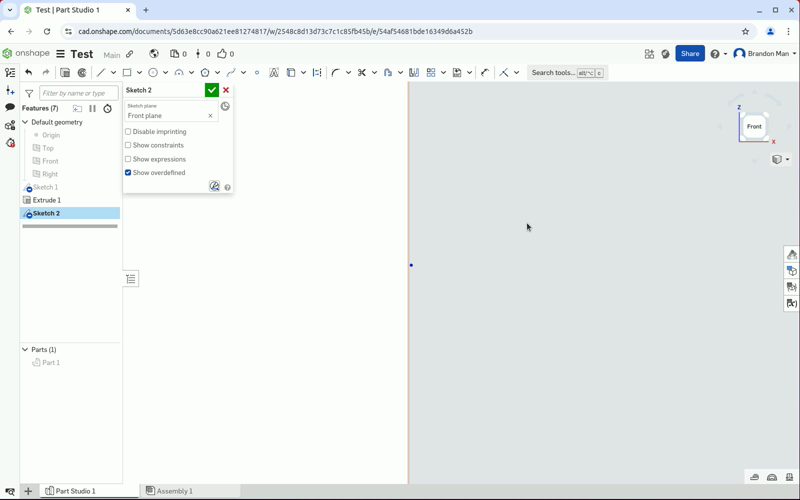
click(527, 222)
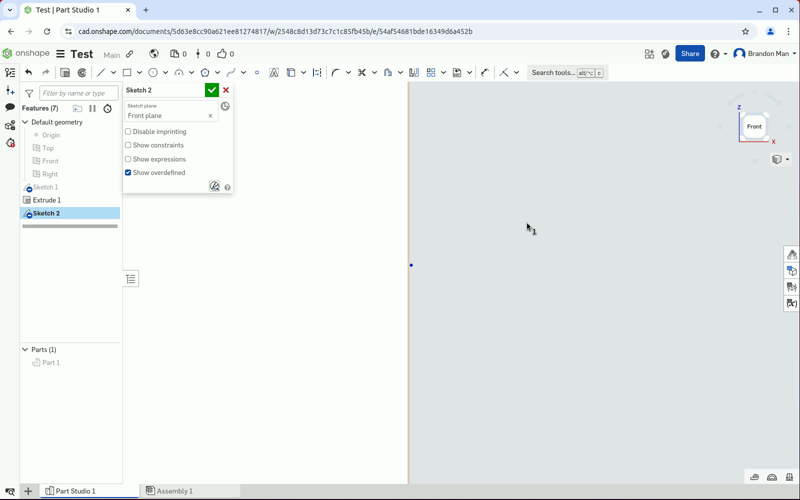
scroll(-6)
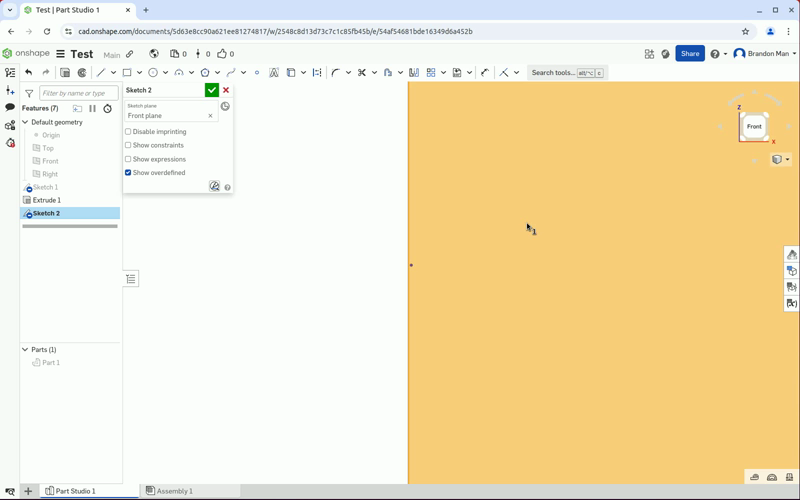
scroll(-6)
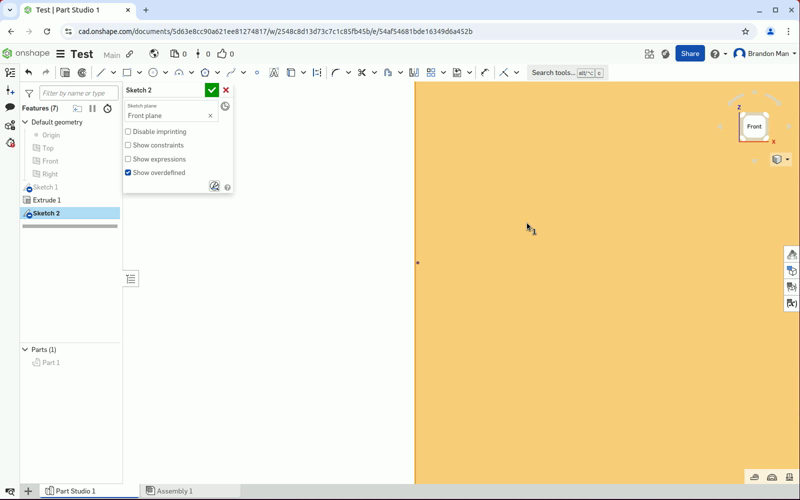
scroll(-6)
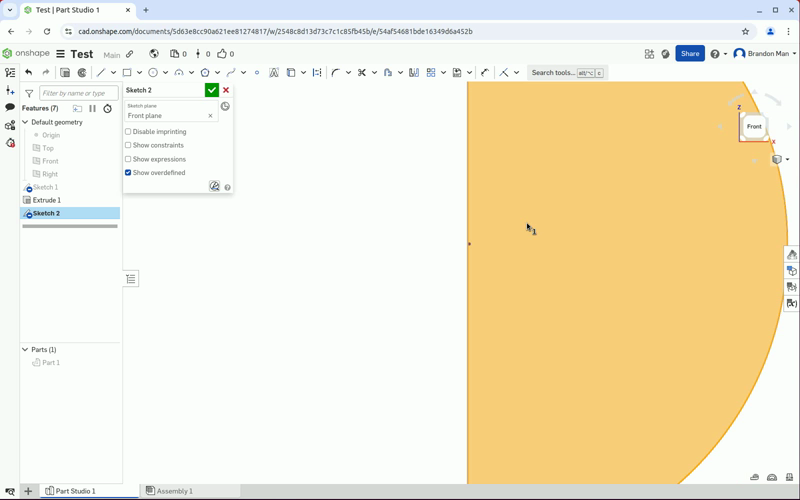
scroll(-6)
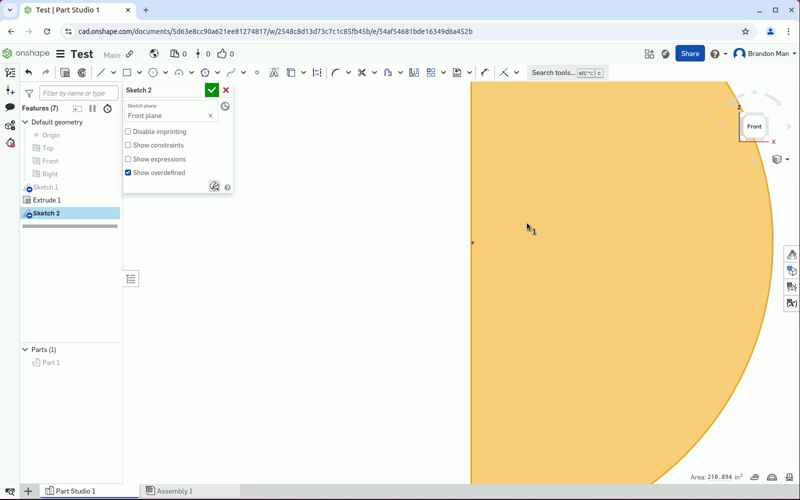
scroll(-6)
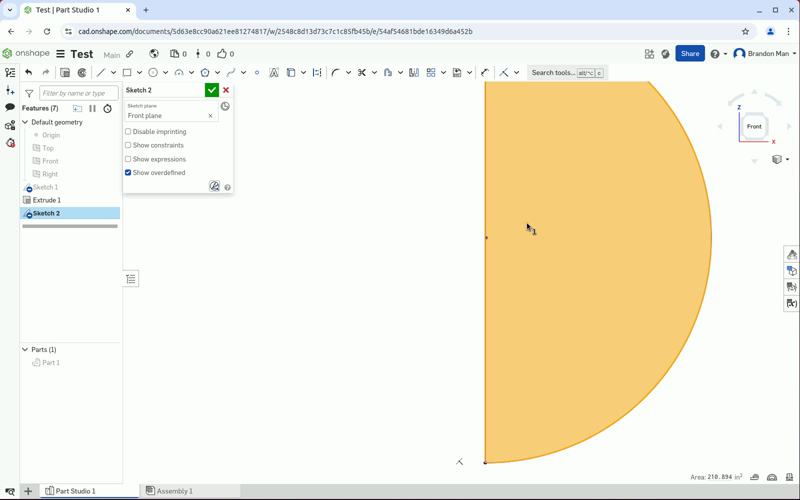
scroll(-6)
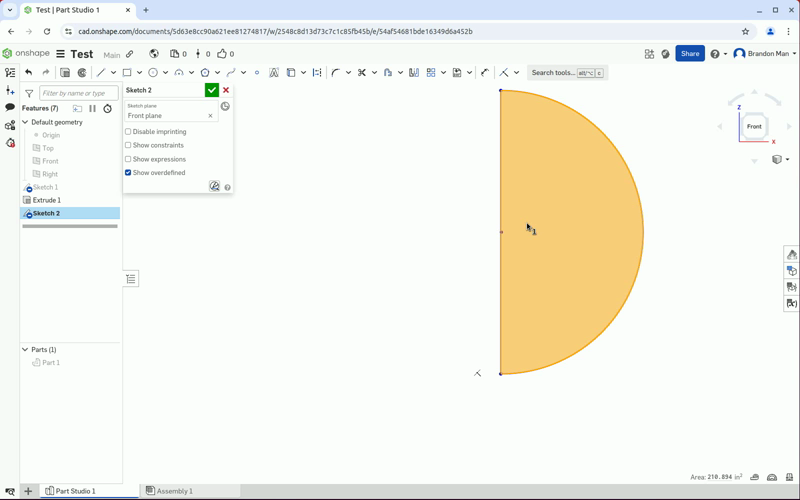
scroll(-6)
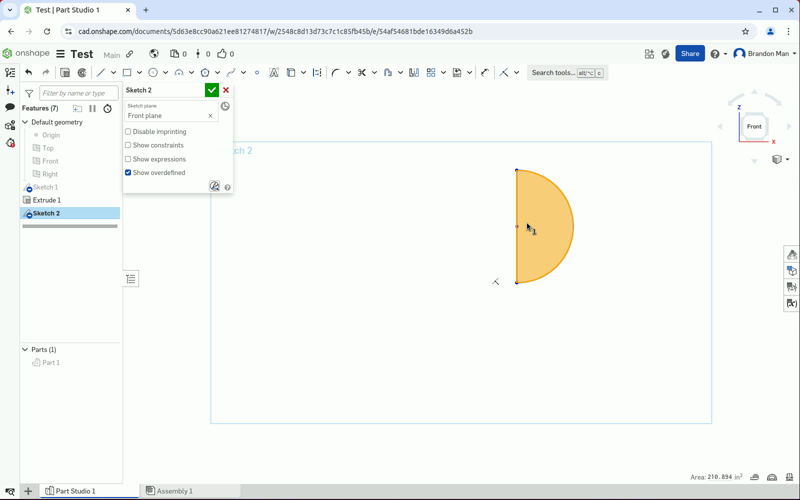
mouse_move(73, 352)
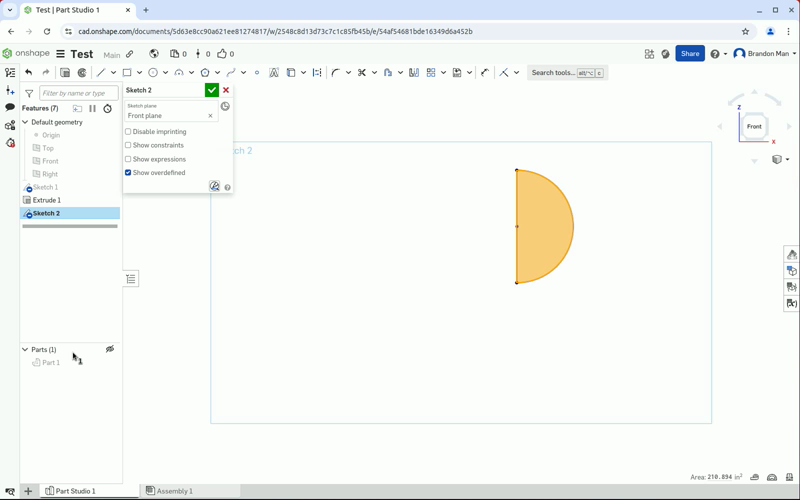
key(shift+y)
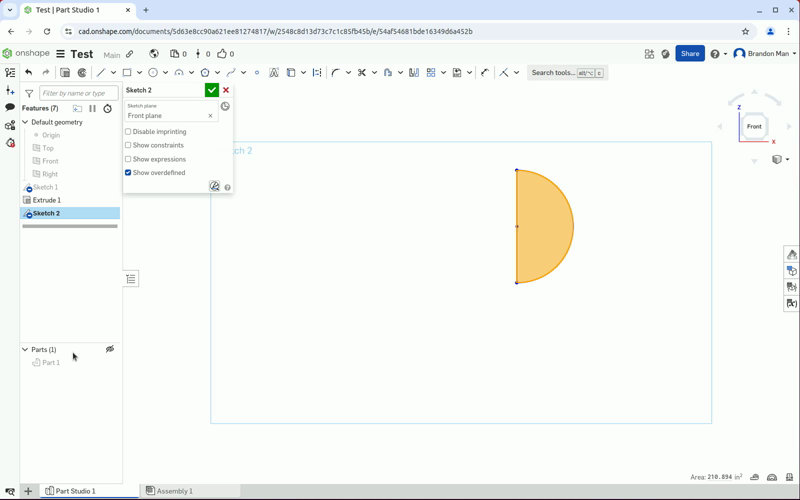
key(shift+e)
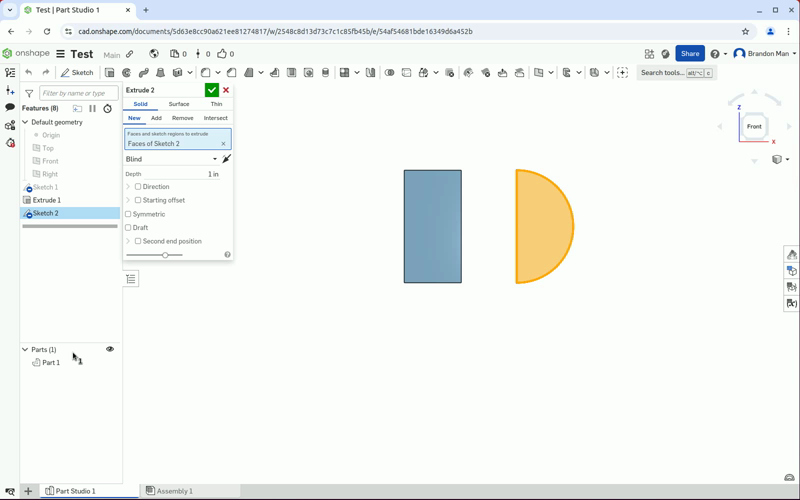
mouse_move(143, 106)
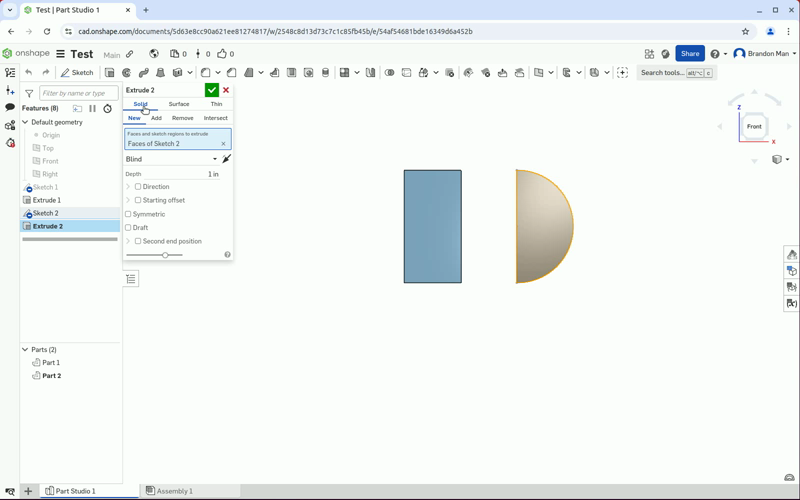
click(143, 106)
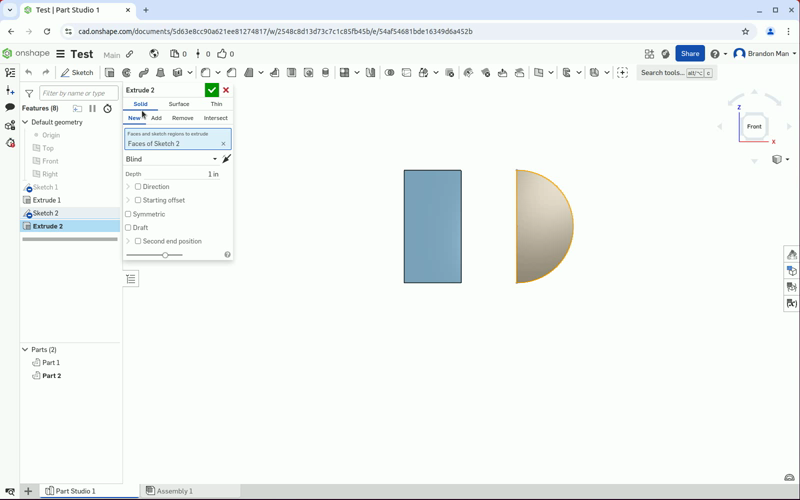
mouse_move(137, 120)
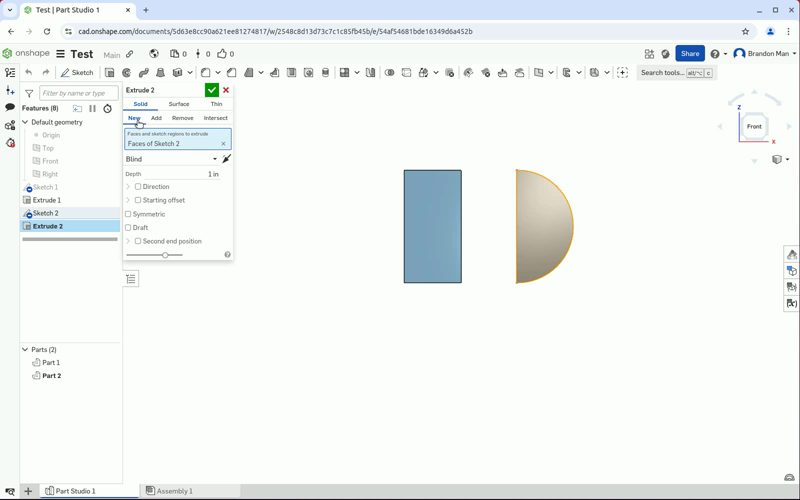
click(137, 120)
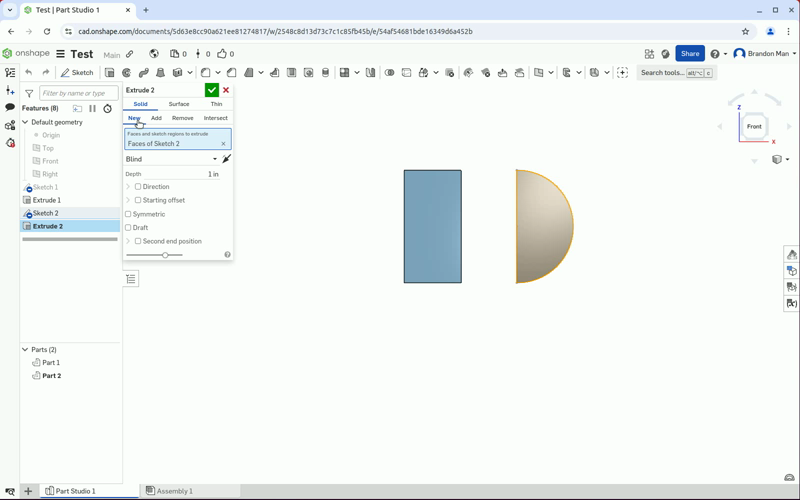
key(tab, 4)
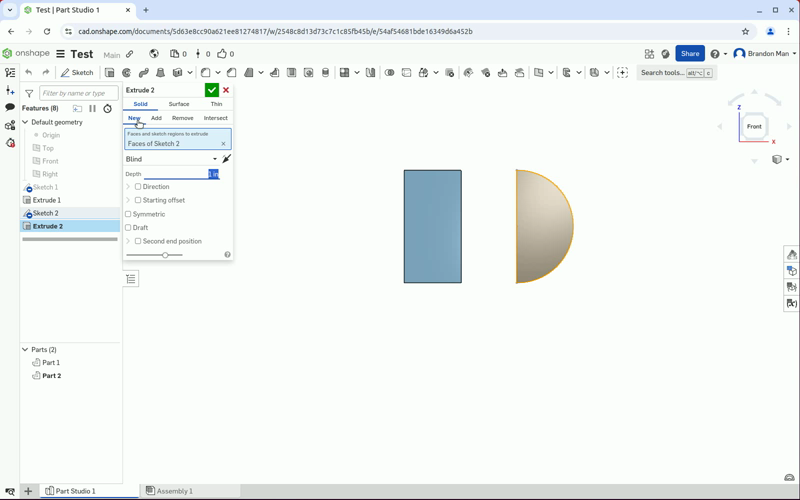
text(23.108)
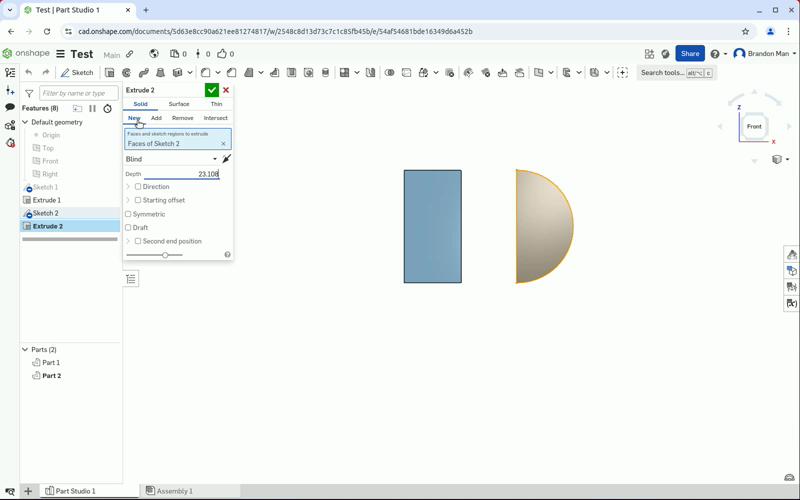
key(tab, 3)
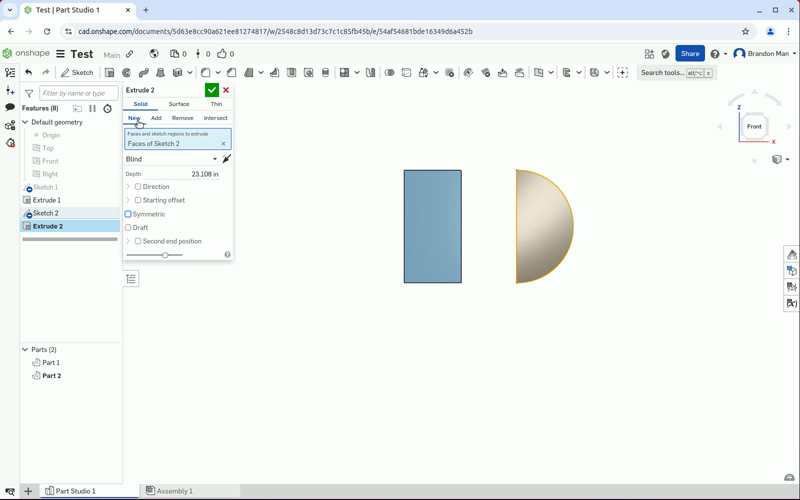
key(space)
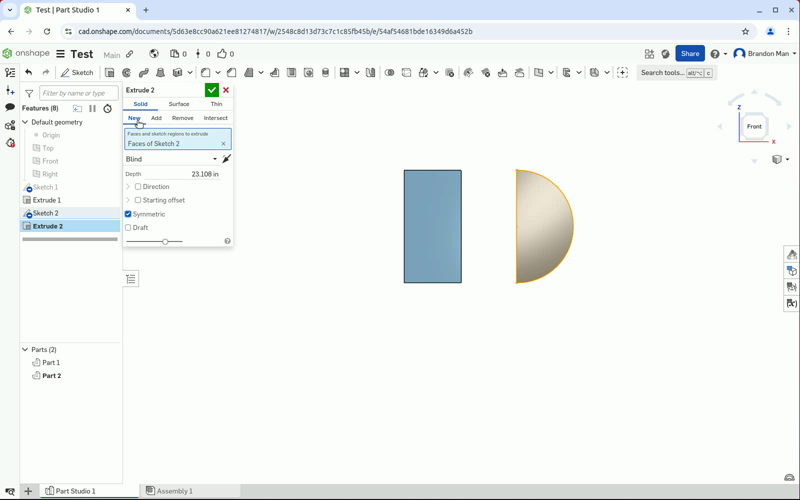
key(enter)
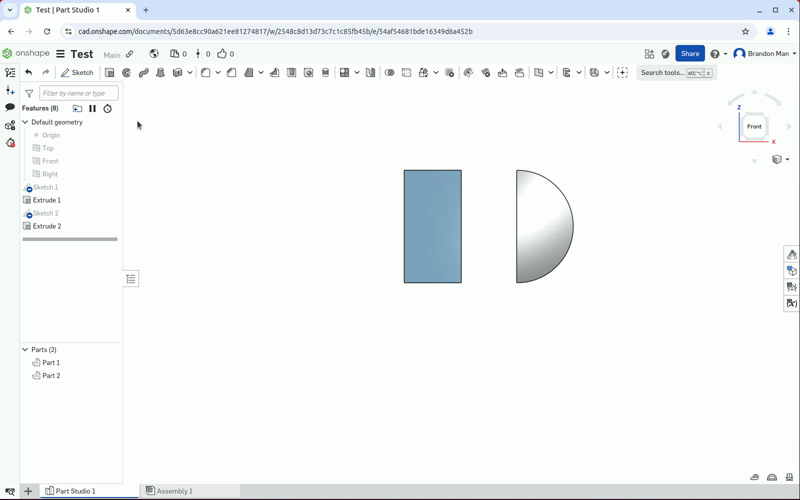
key(shift+h)
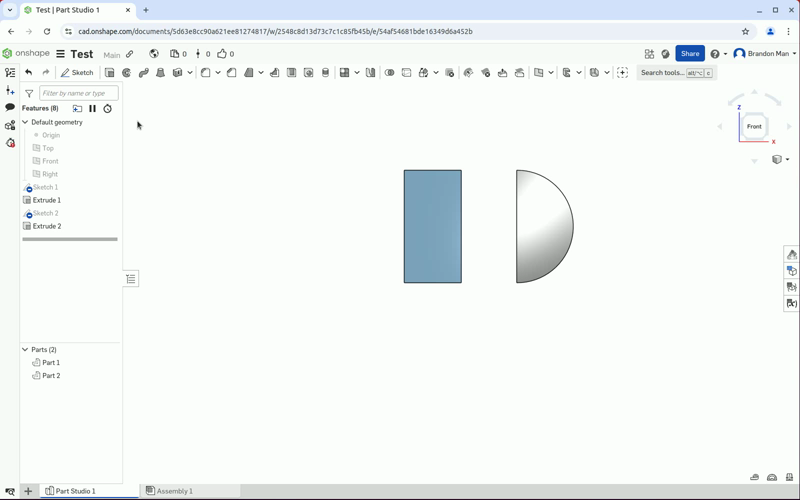
key(shift+h)
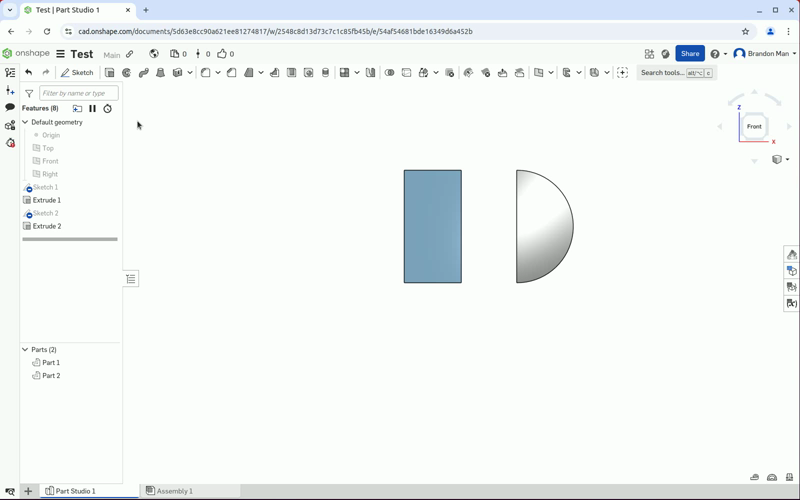
mouse_move(73, 189)
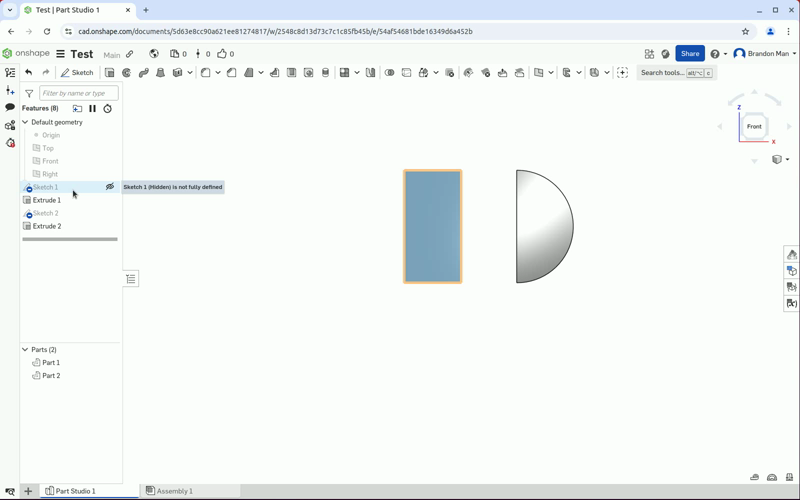
click(73, 189)
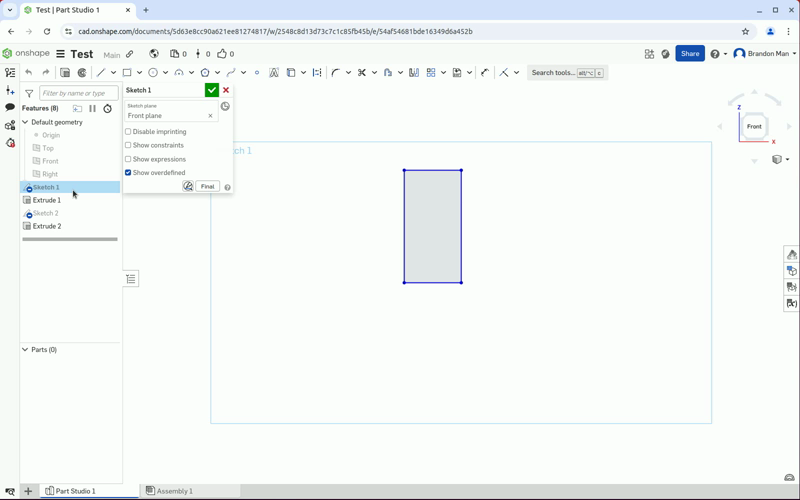
mouse_move(229, 92)
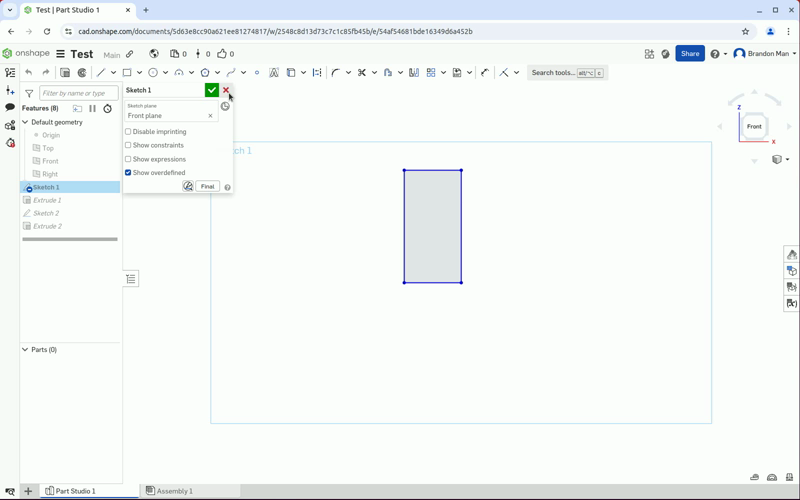
click(229, 92)
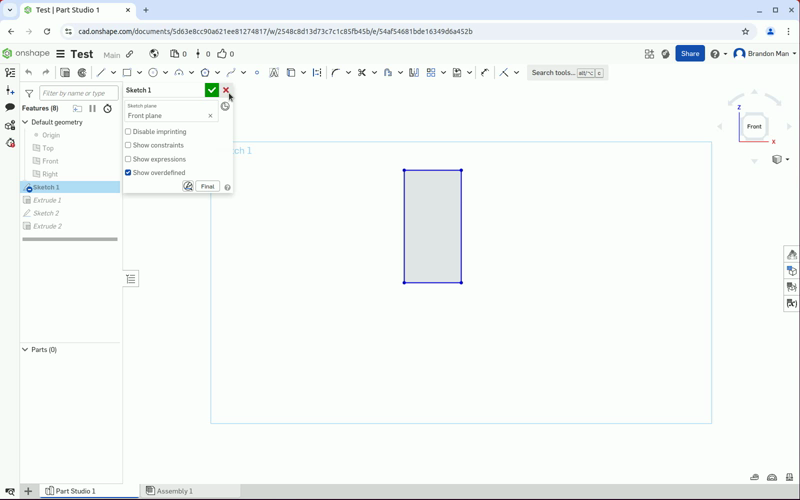
key(shift+s)
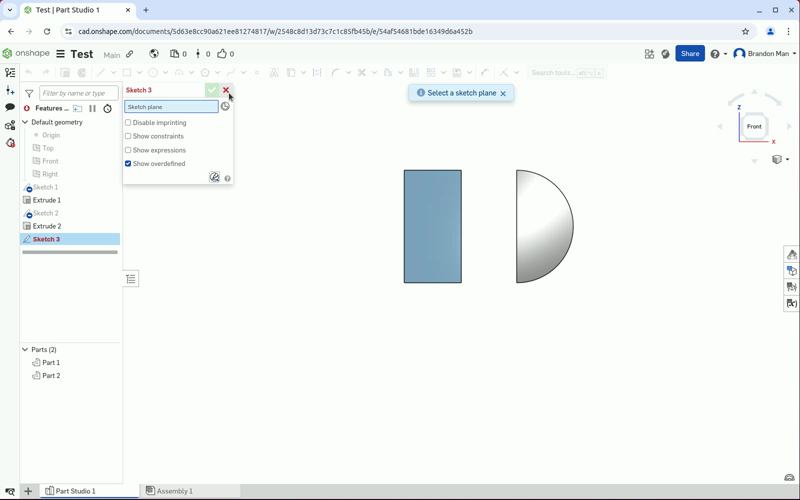
mouse_move(73, 163)
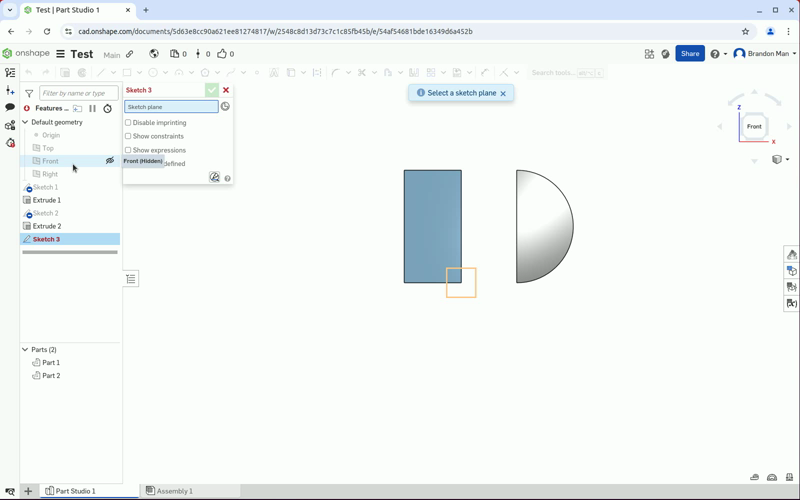
click(73, 163)
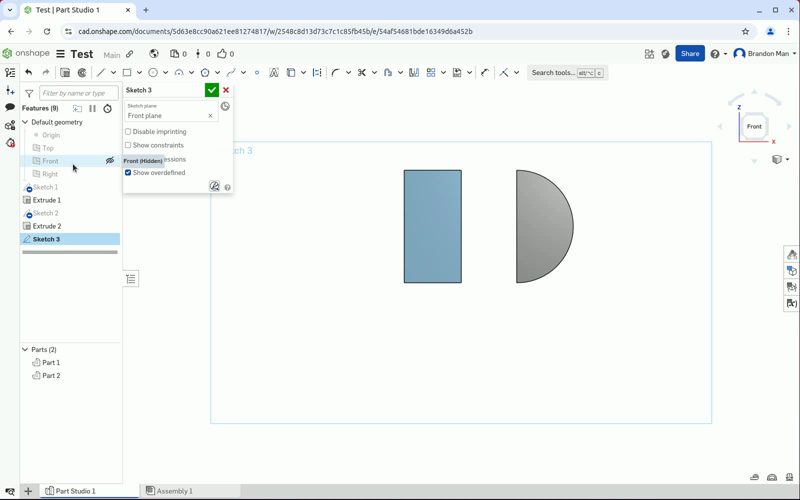
mouse_move(73, 352)
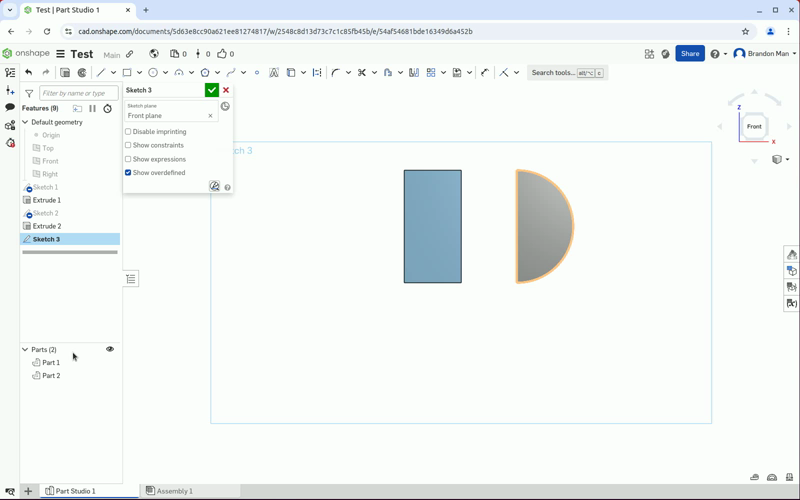
key(y)
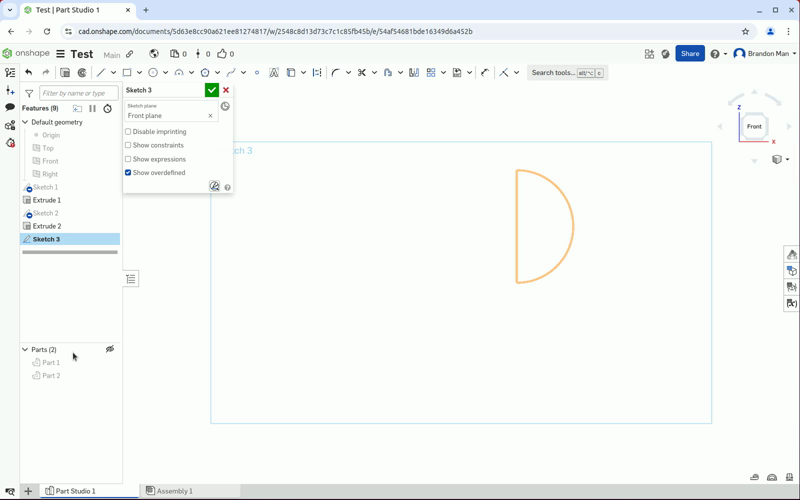
key(l)
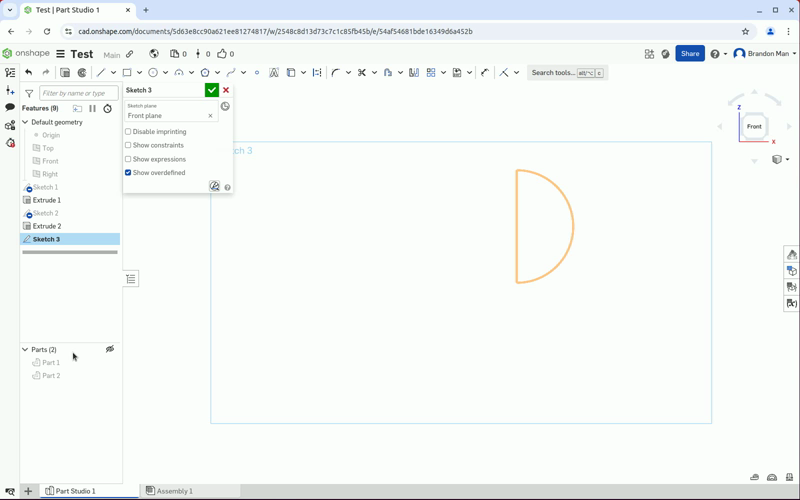
key_down(shift)
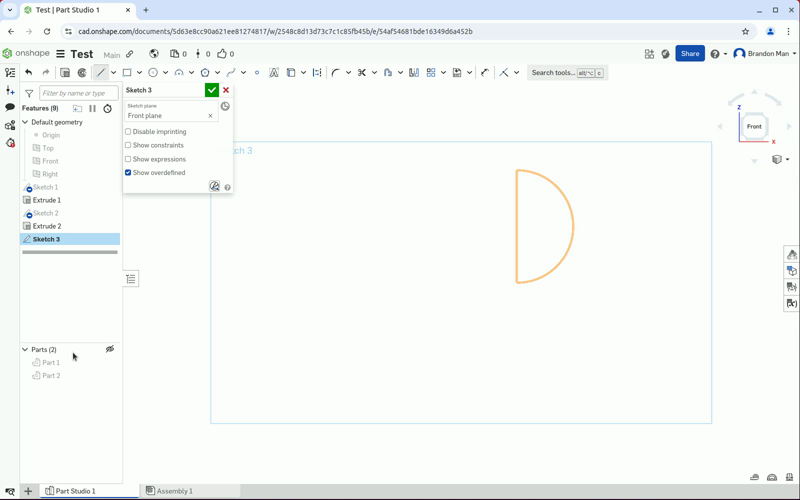
mouse_move(460, 282)
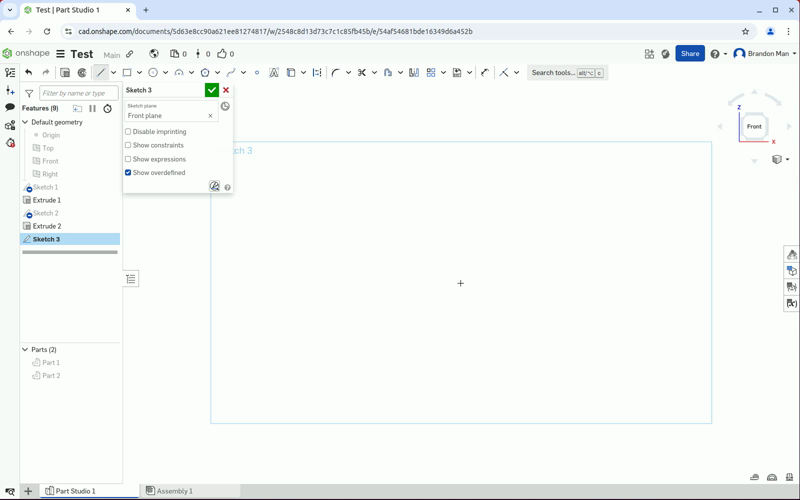
click(460, 282)
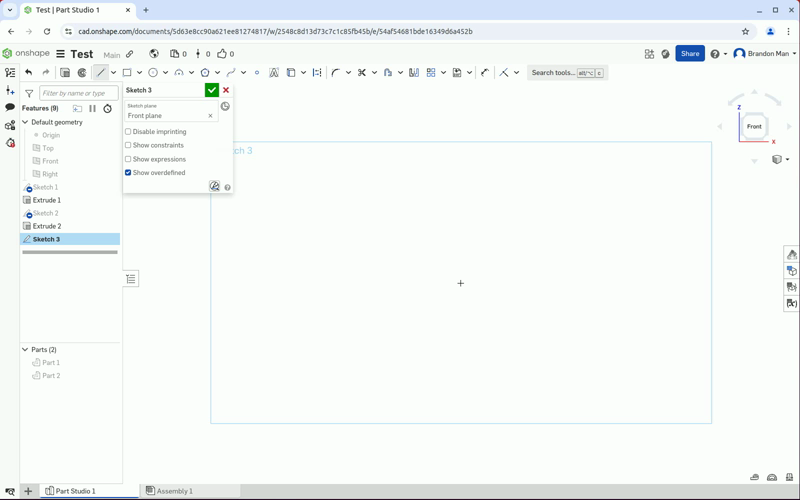
key_up(shift)
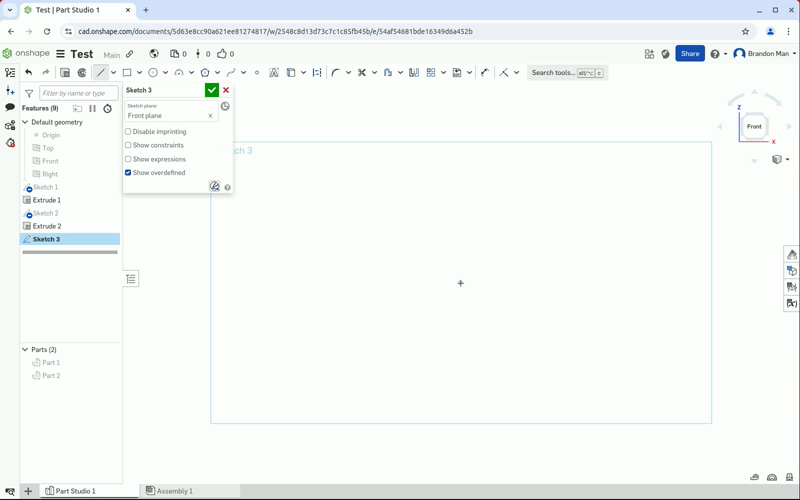
key_down(shift)
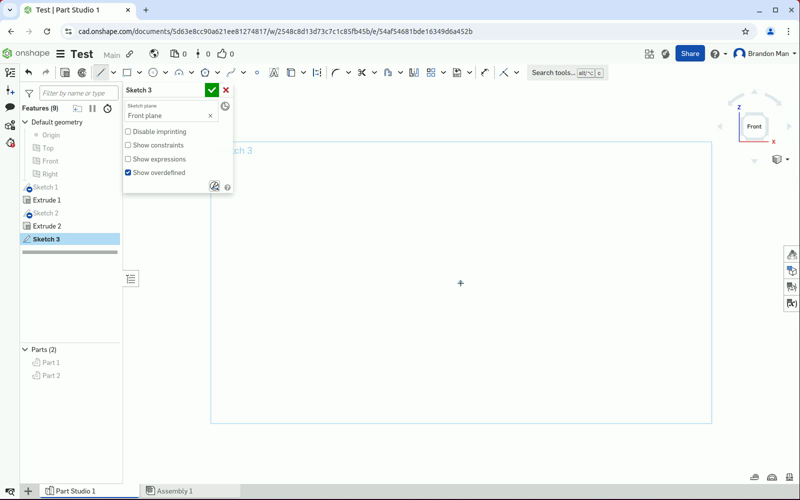
mouse_move(490, 282)
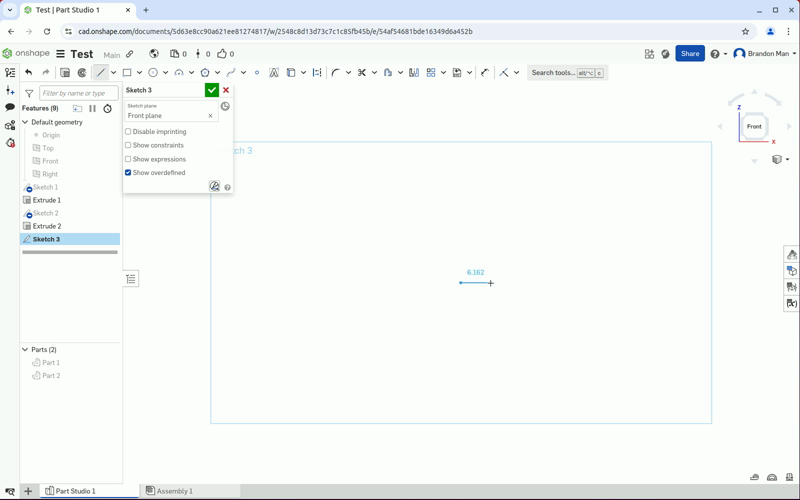
mouse_move(517, 282)
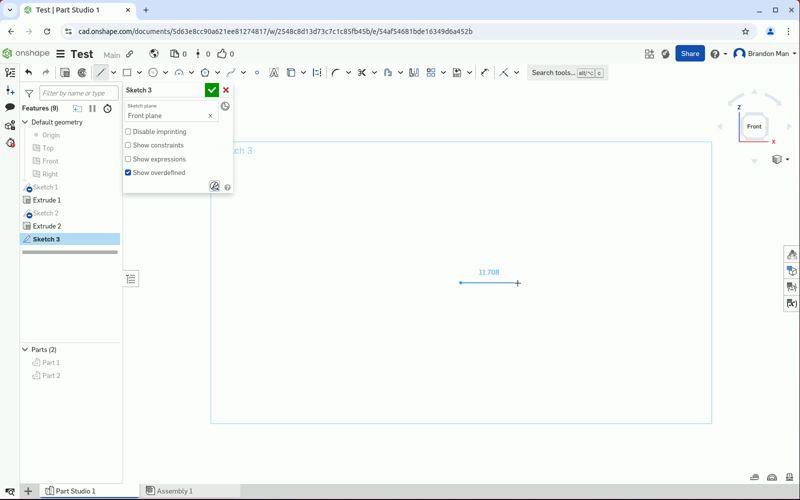
click(517, 282)
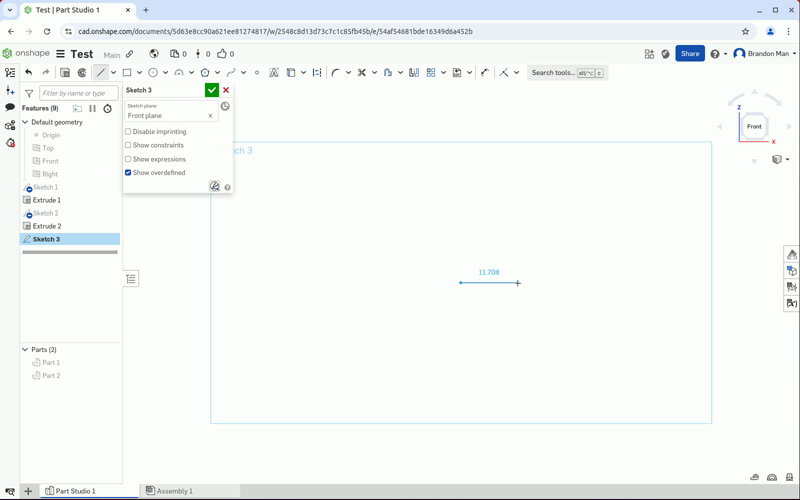
key_up(shift)
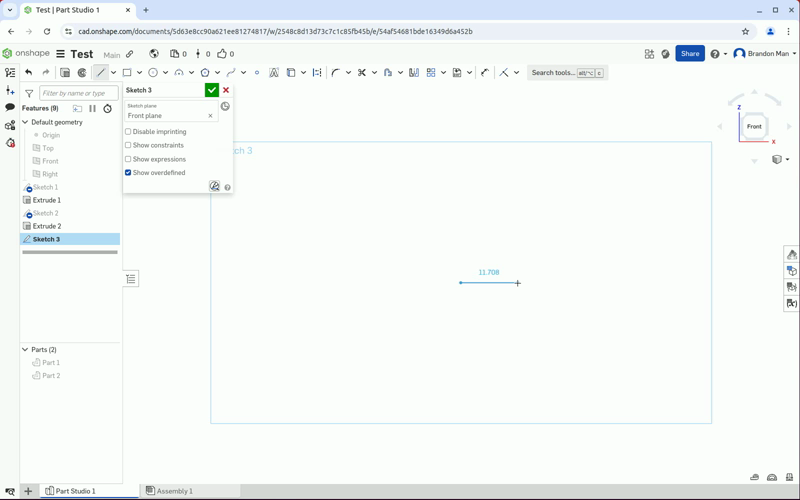
key_down(shift)
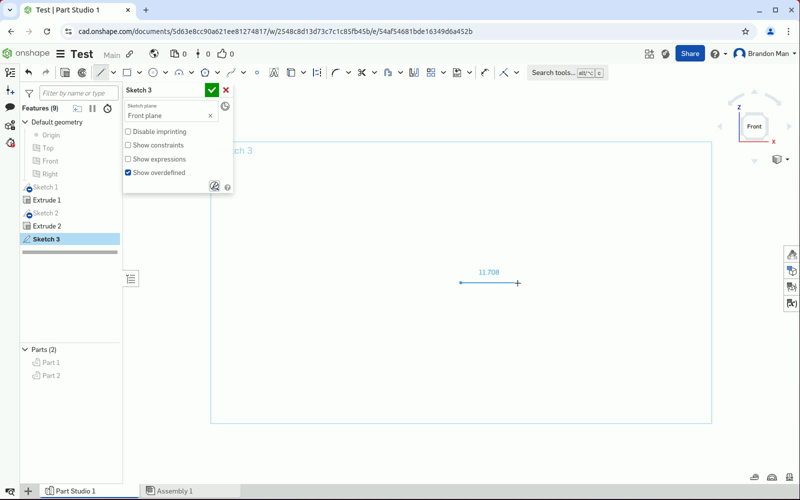
mouse_move(517, 170)
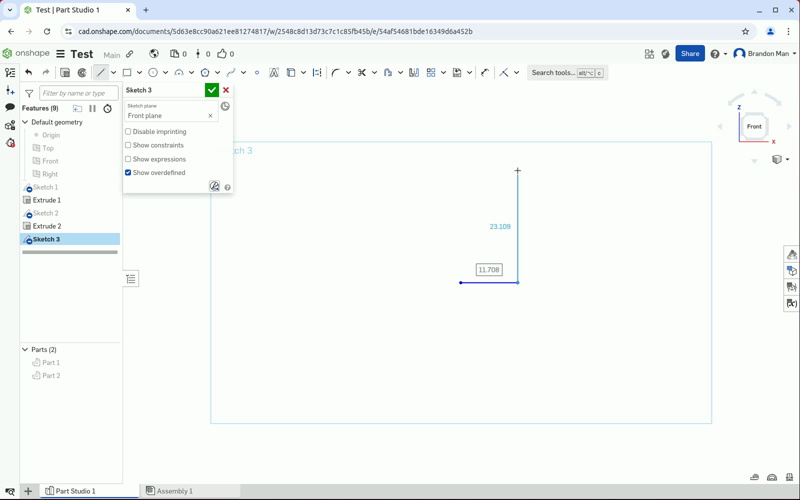
click(517, 170)
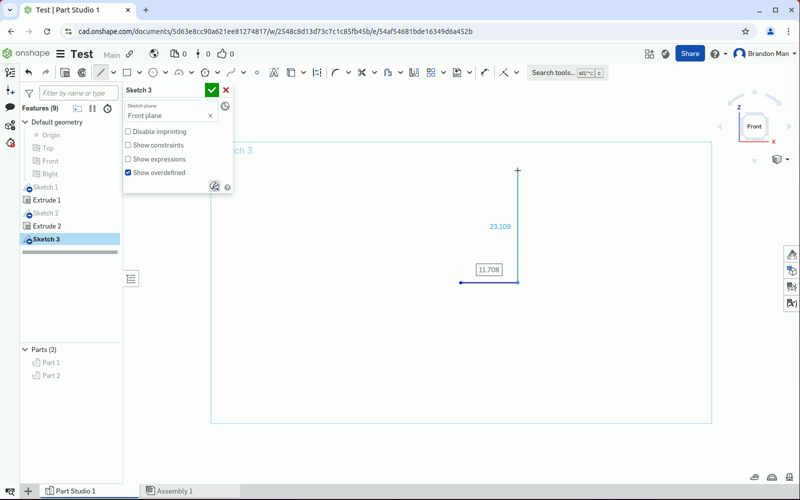
key_up(shift)
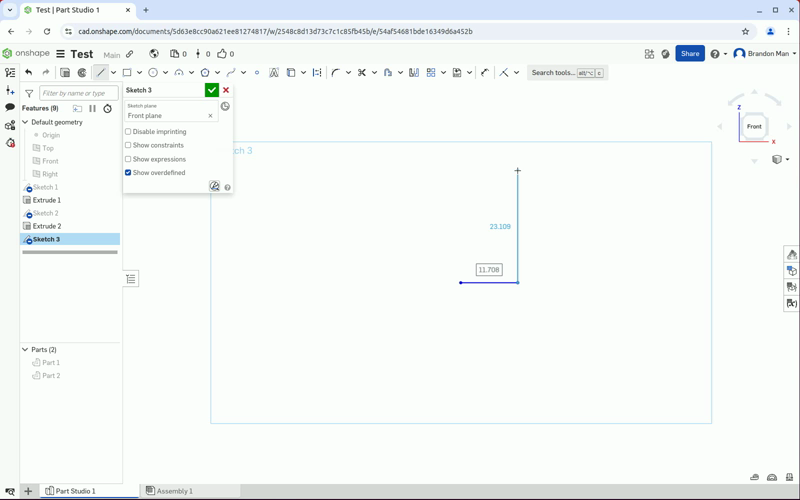
key_down(shift)
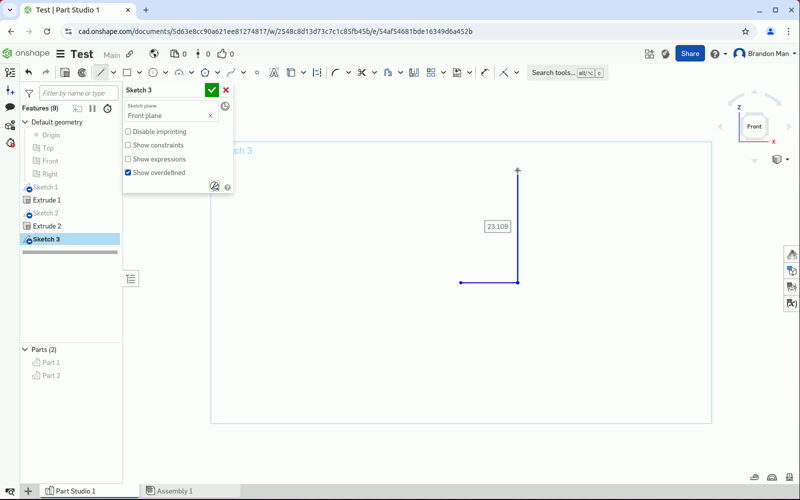
mouse_move(547, 170)
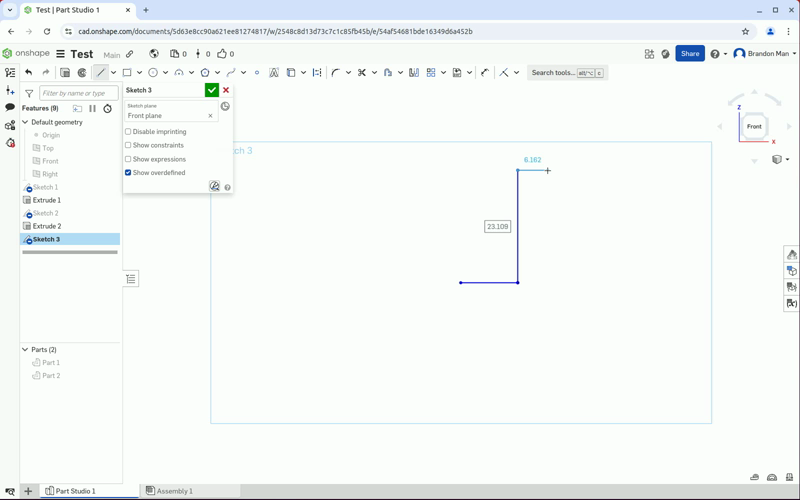
mouse_move(460, 170)
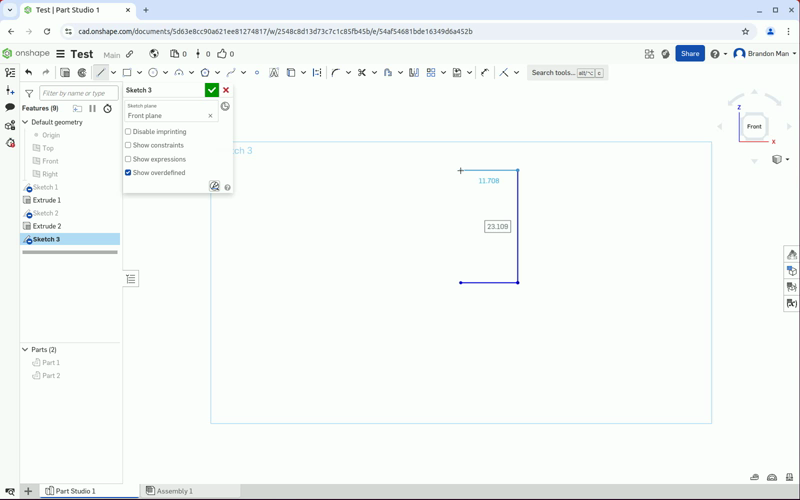
click(460, 170)
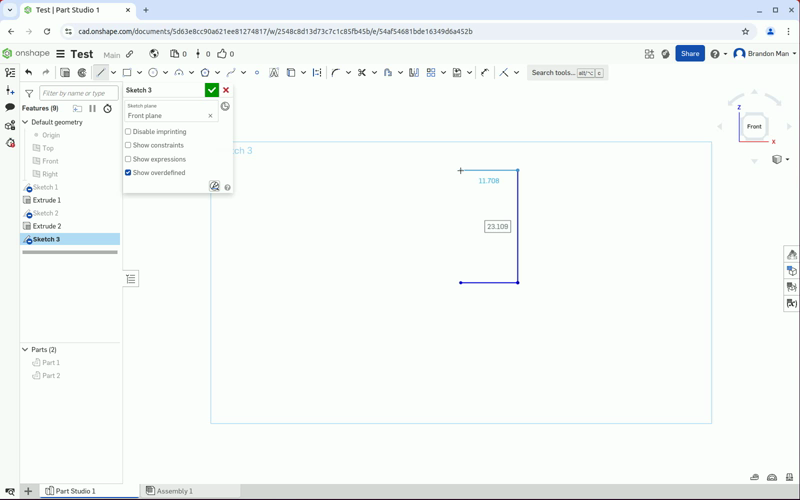
key_up(shift)
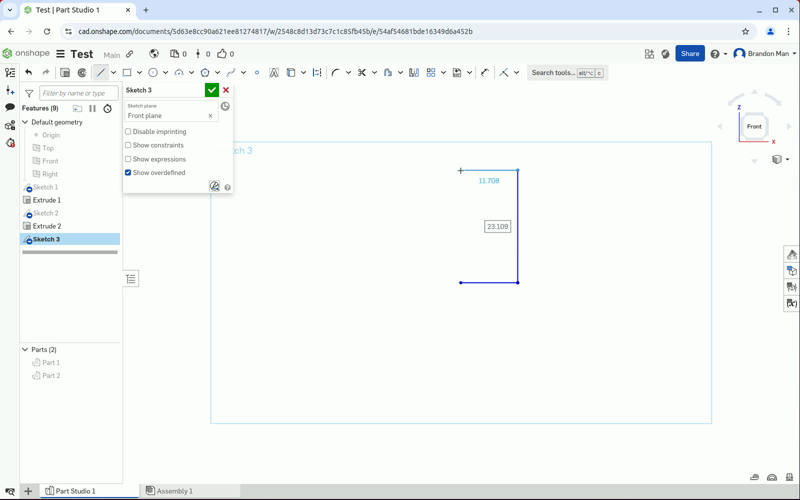
key_down(shift)
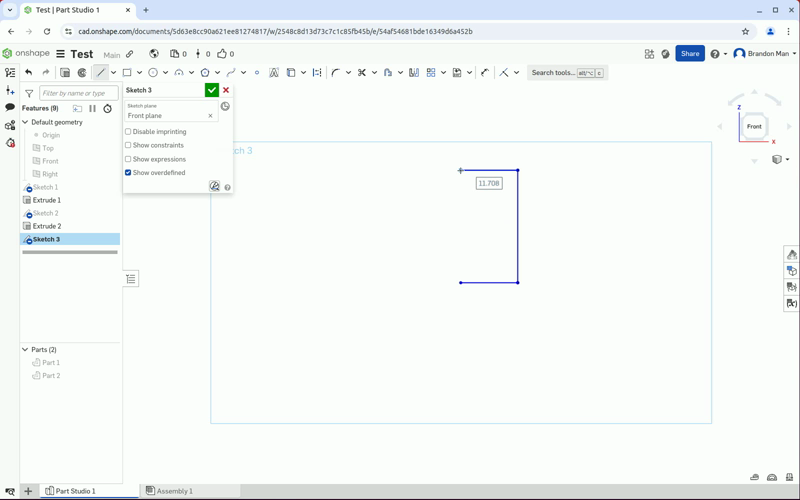
mouse_move(460, 282)
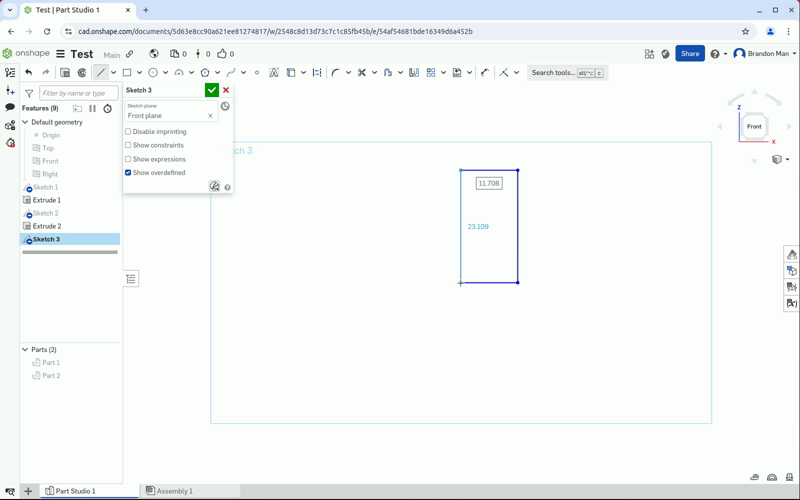
key_up(shift)
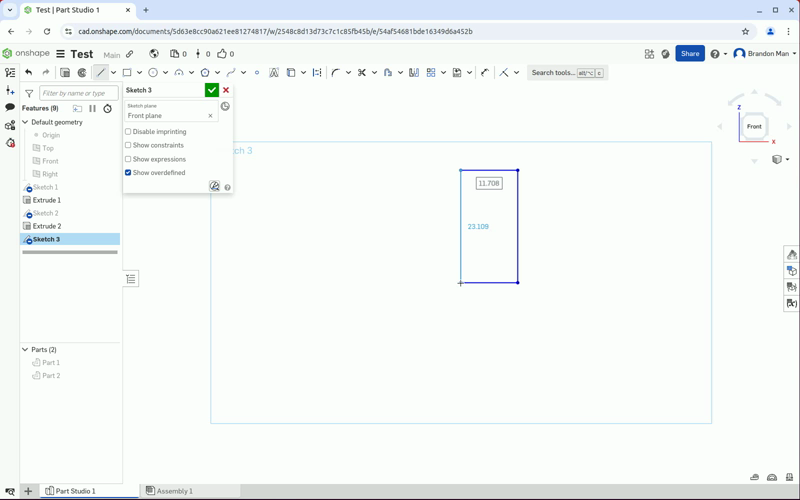
click(460, 282)
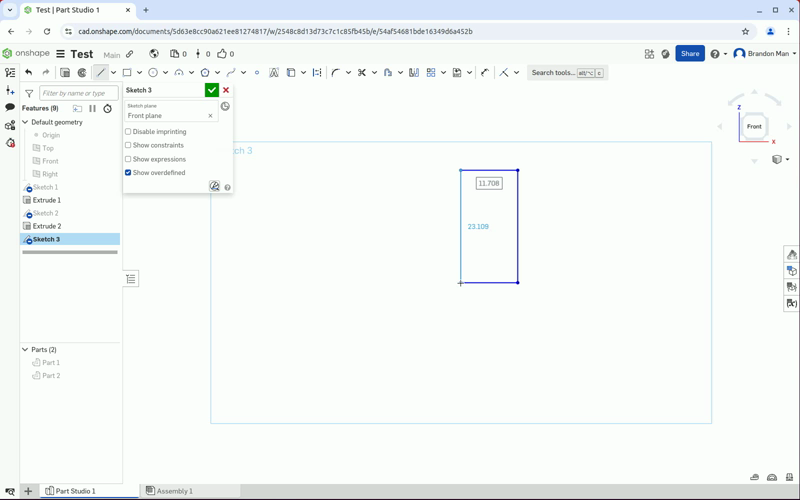
key(esc)
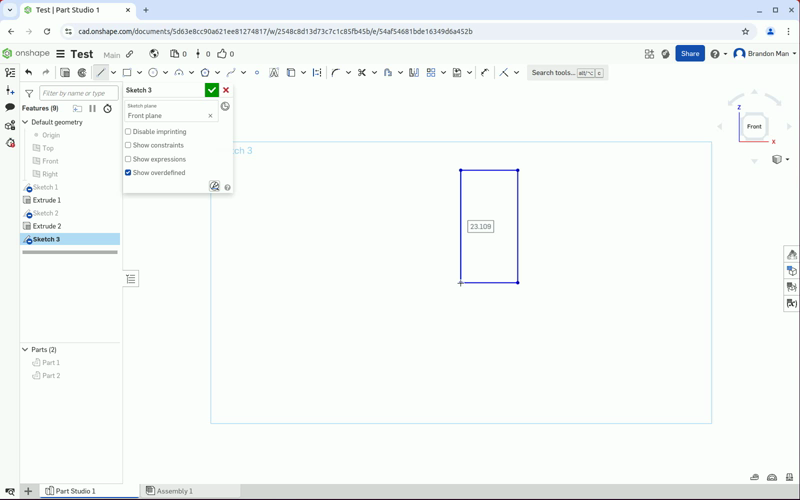
mouse_move(501, 256)
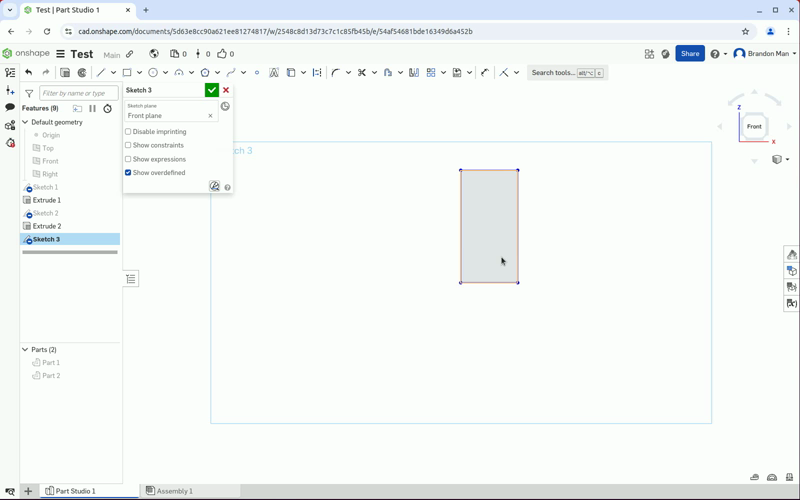
click(501, 256)
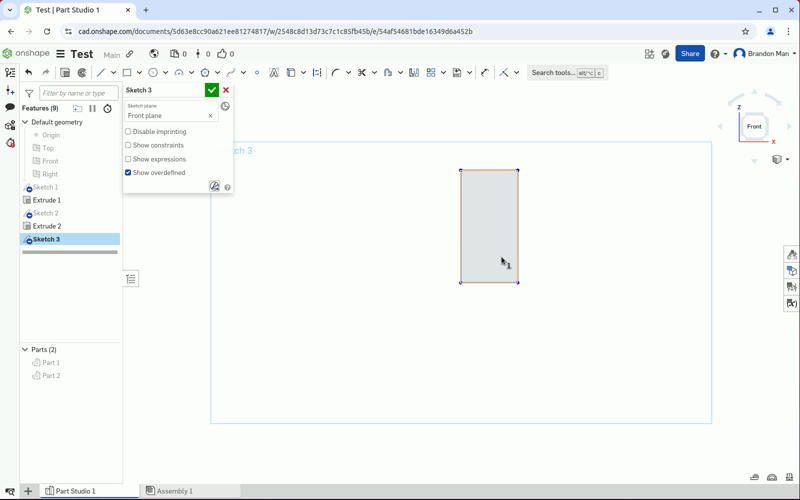
mouse_move(73, 352)
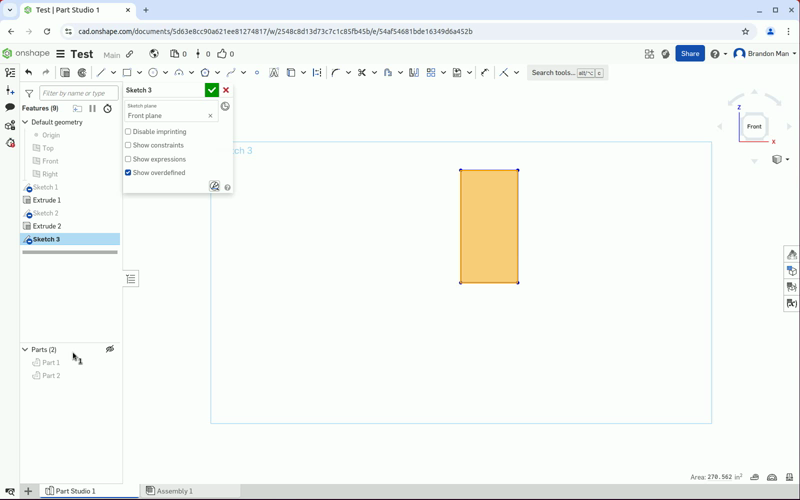
key(shift+y)
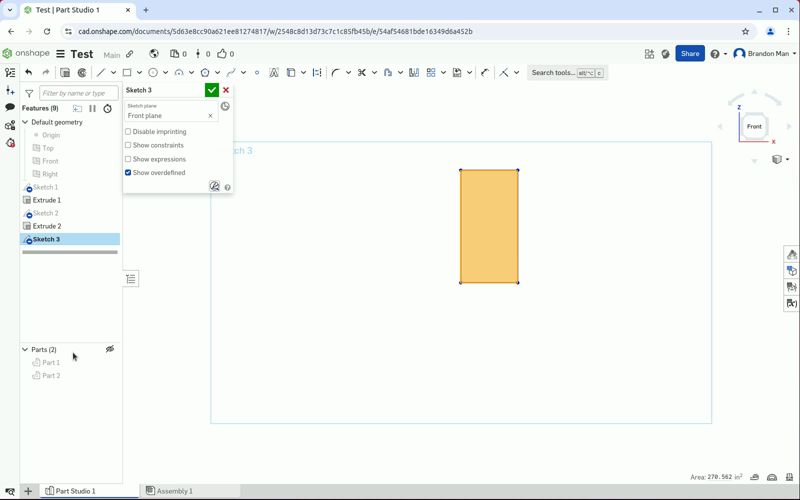
key(shift+e)
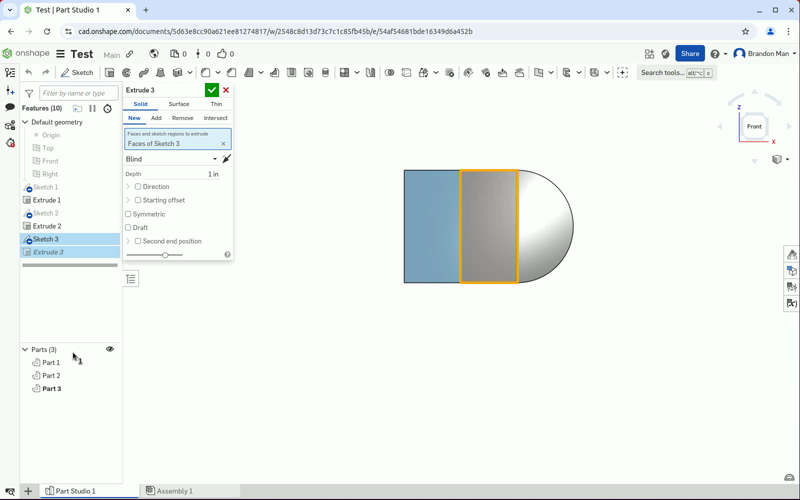
mouse_move(143, 106)
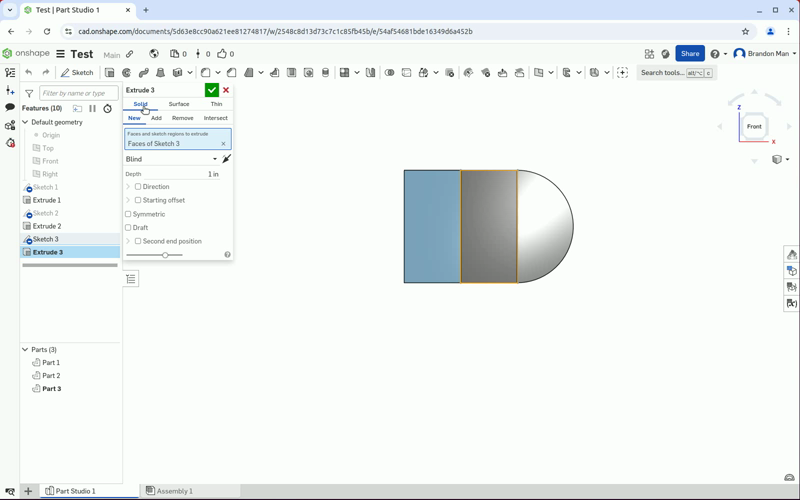
click(143, 106)
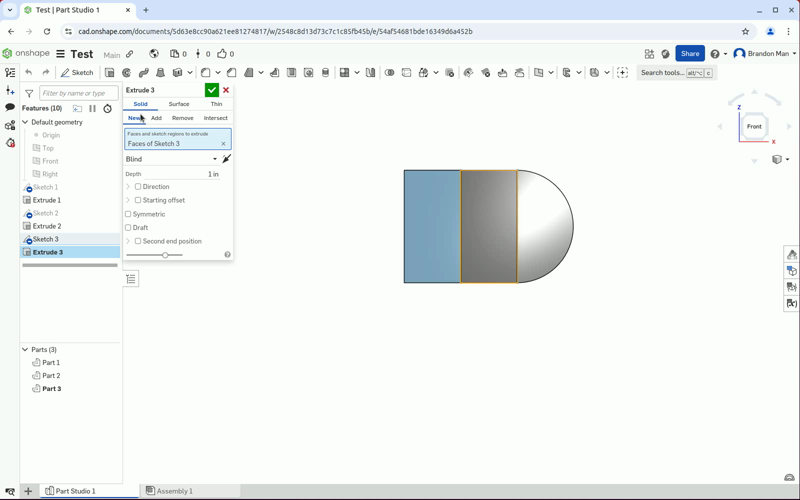
mouse_move(137, 120)
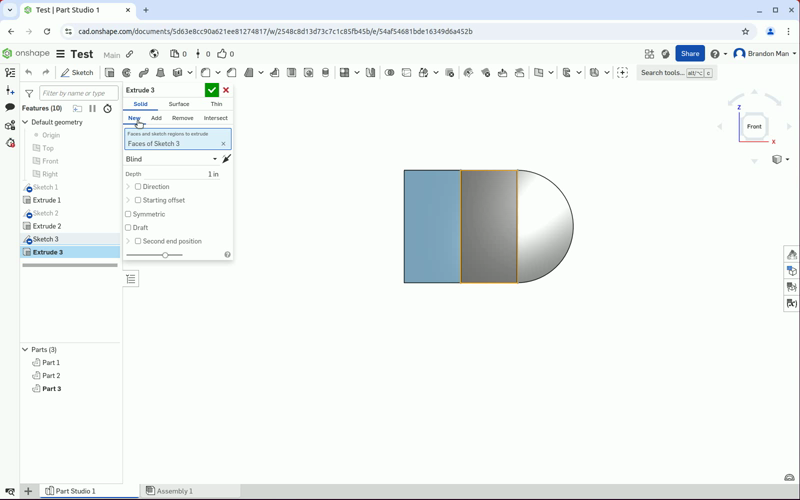
click(137, 120)
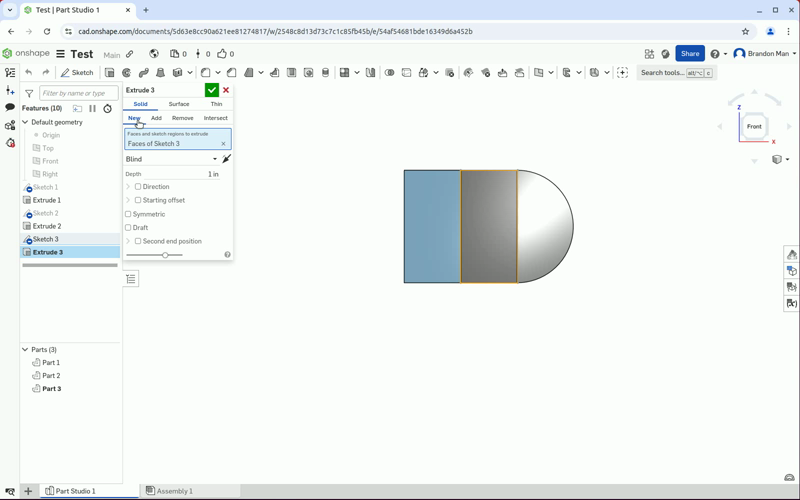
key(tab, 4)
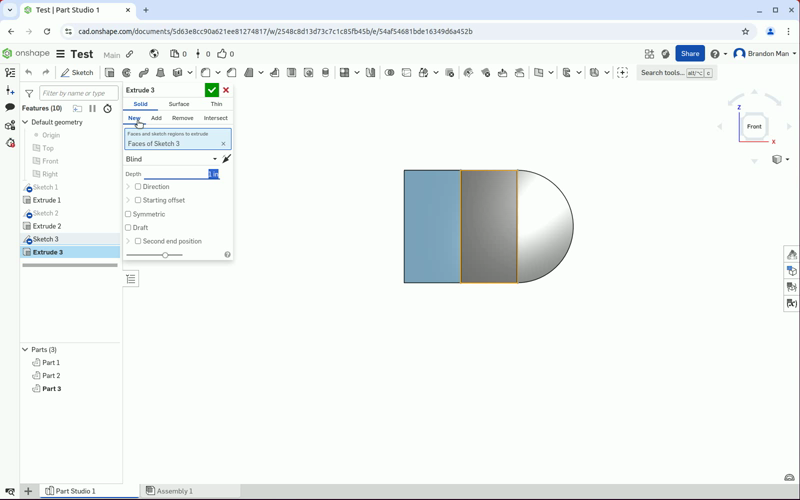
text(23.108)
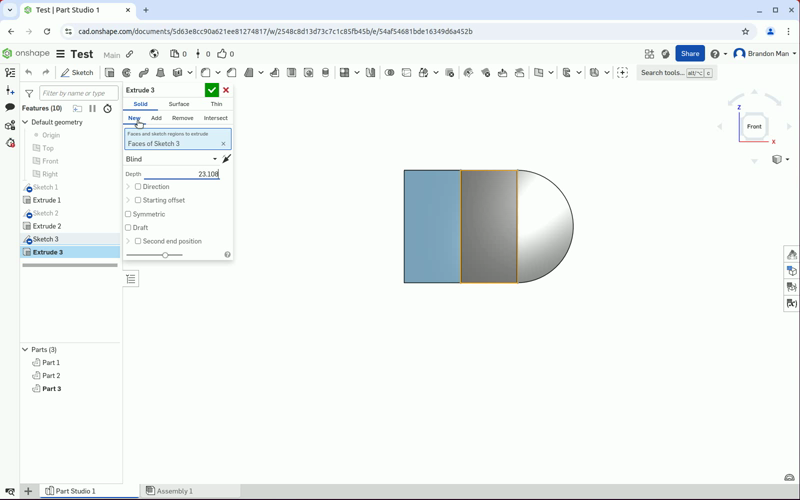
key(tab, 3)
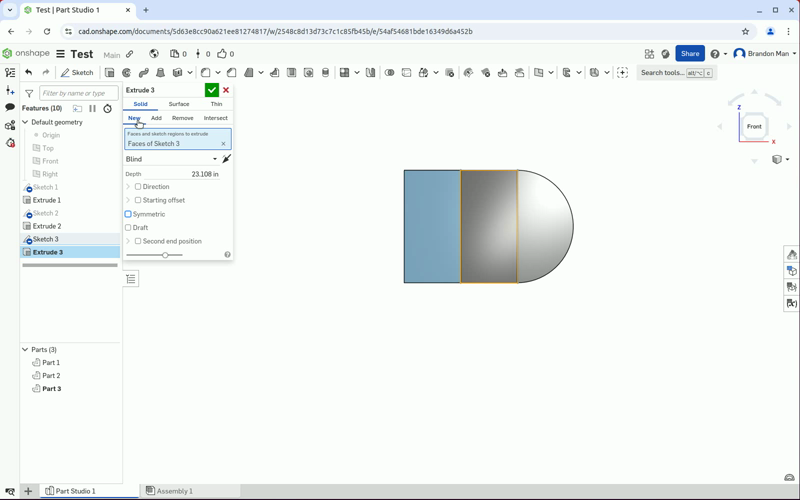
key(space)
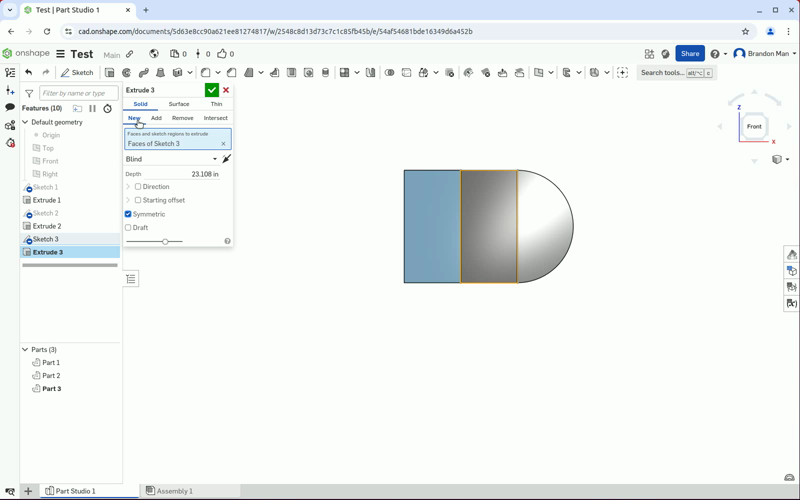
key(enter)
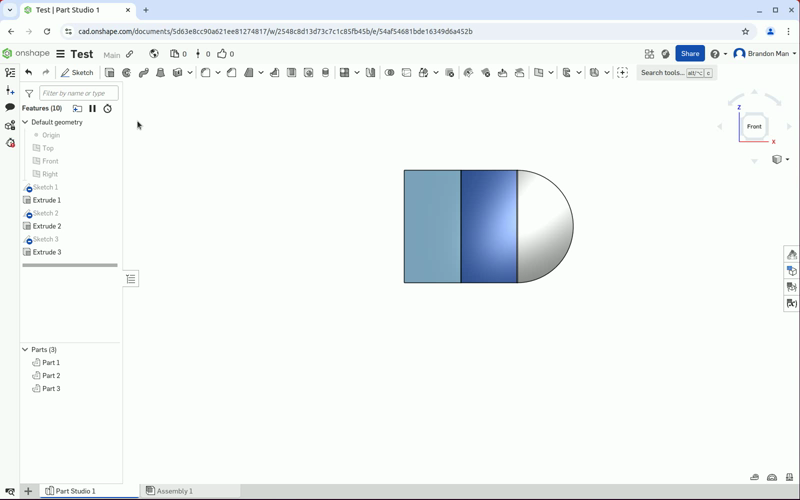
key(shift+h)
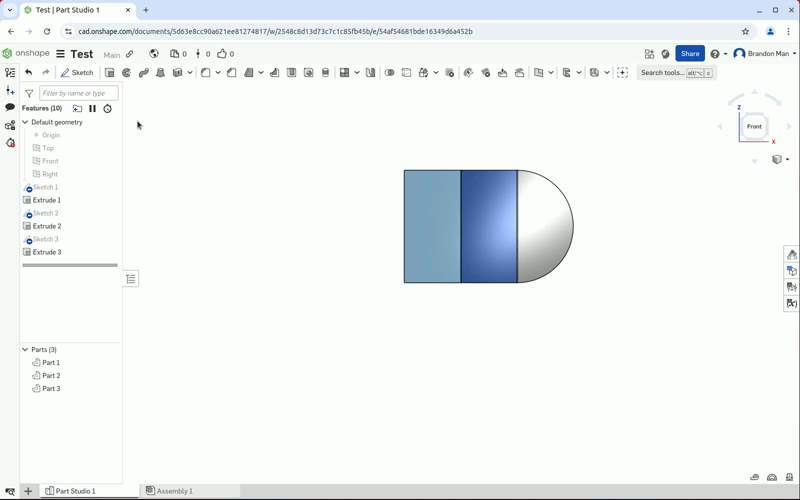
key(shift+h)
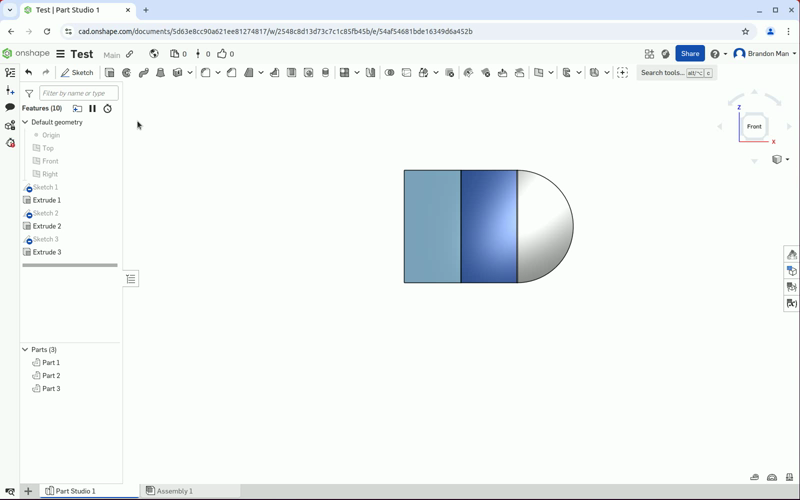
mouse_move(73, 189)
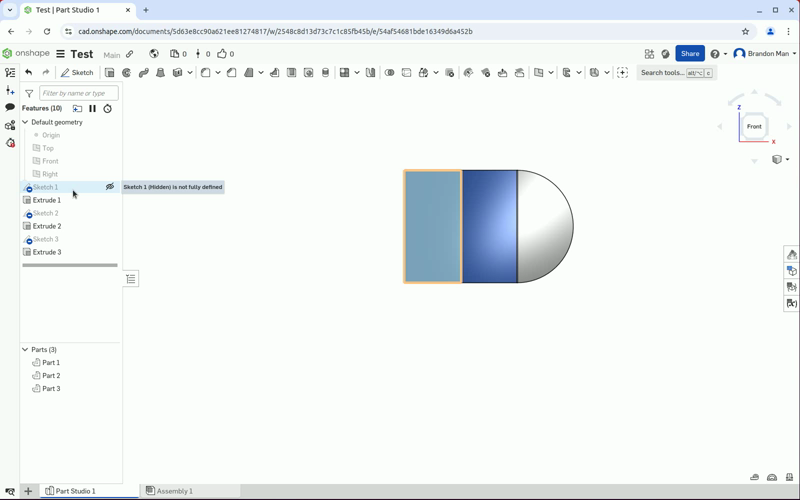
click(73, 189)
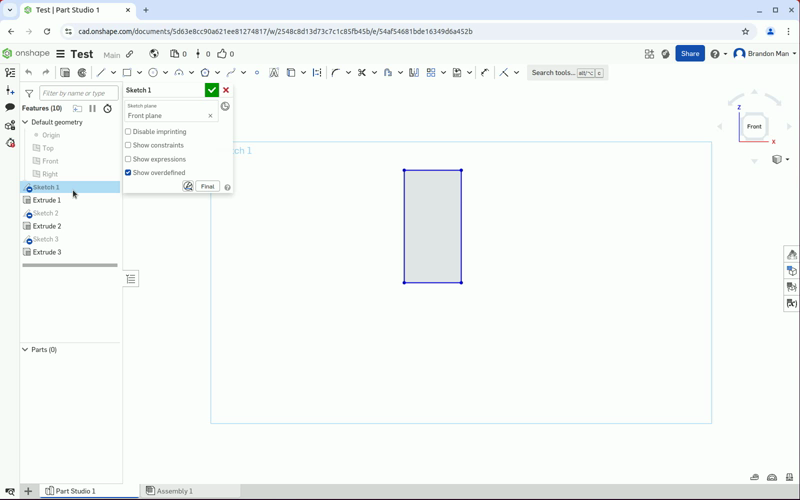
mouse_move(229, 92)
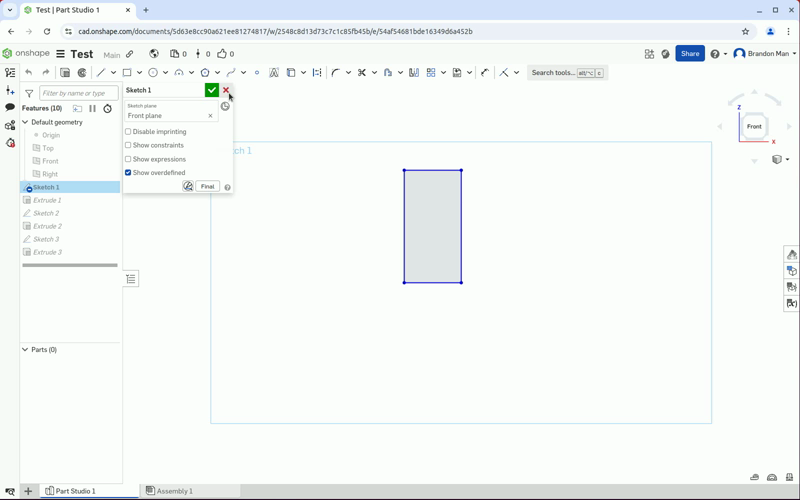
click(229, 92)
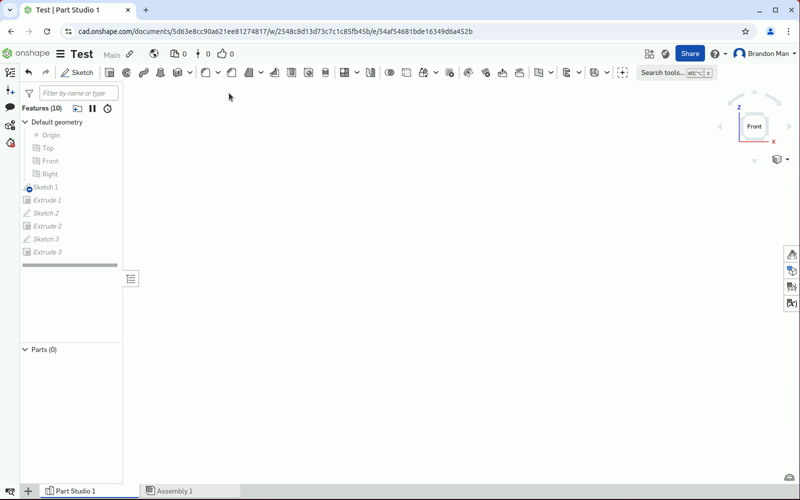
mouse_move(541, 75)
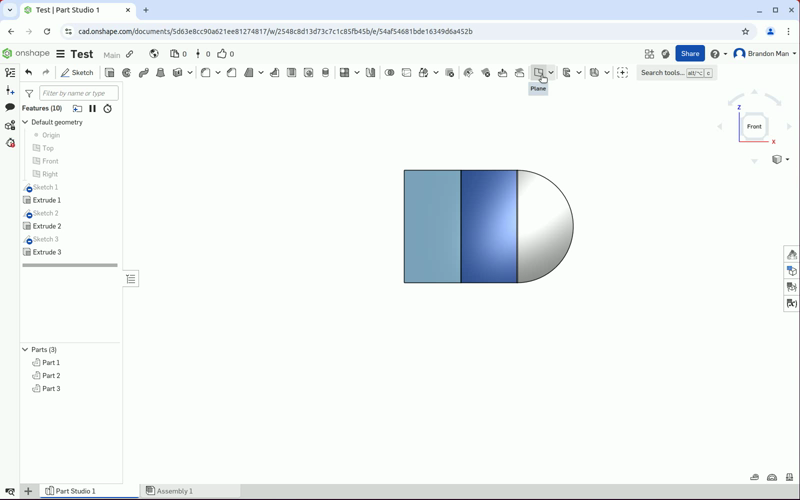
click(541, 75)
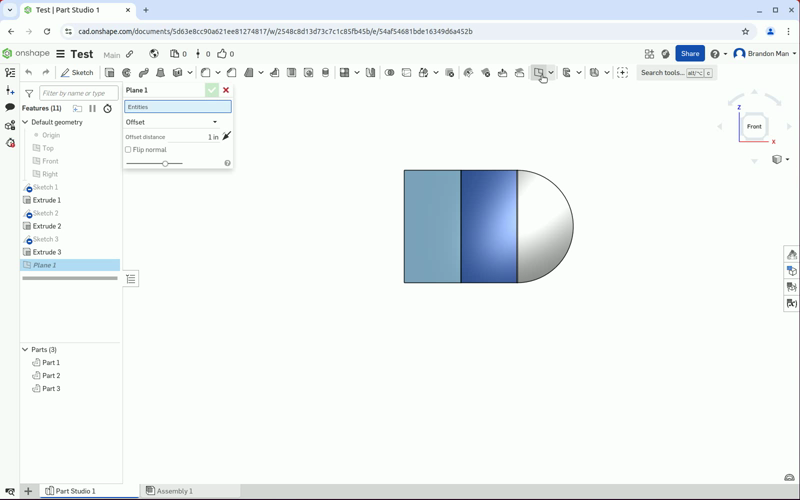
mouse_move(73, 163)
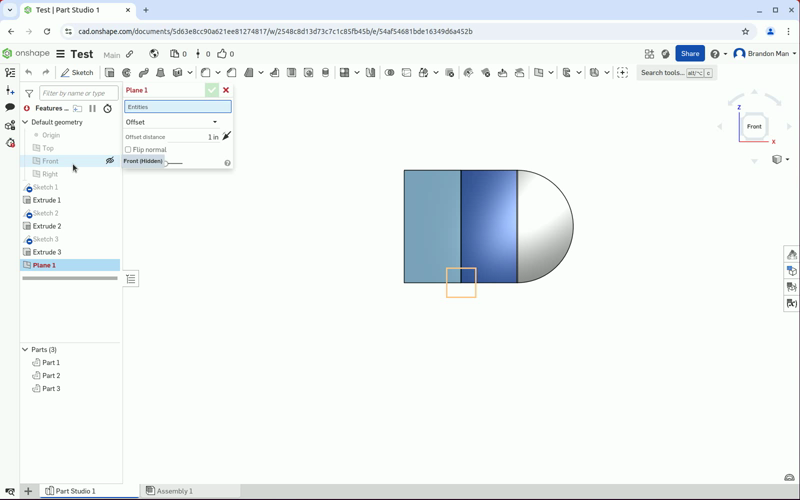
click(73, 163)
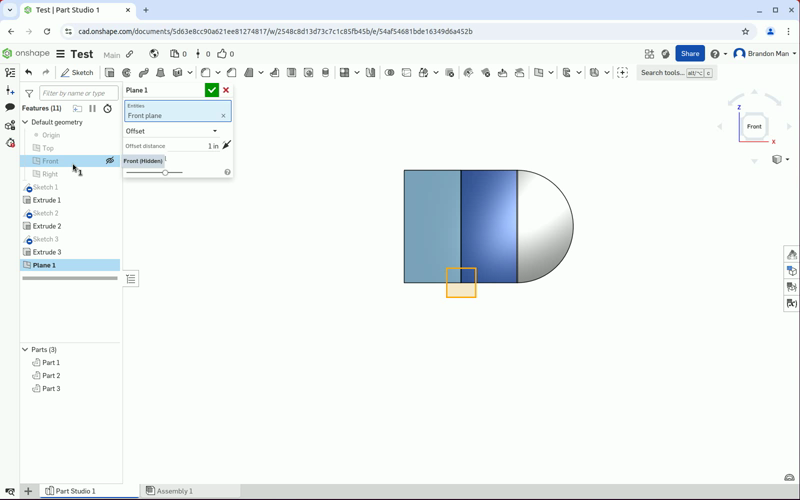
key(tab, 2)
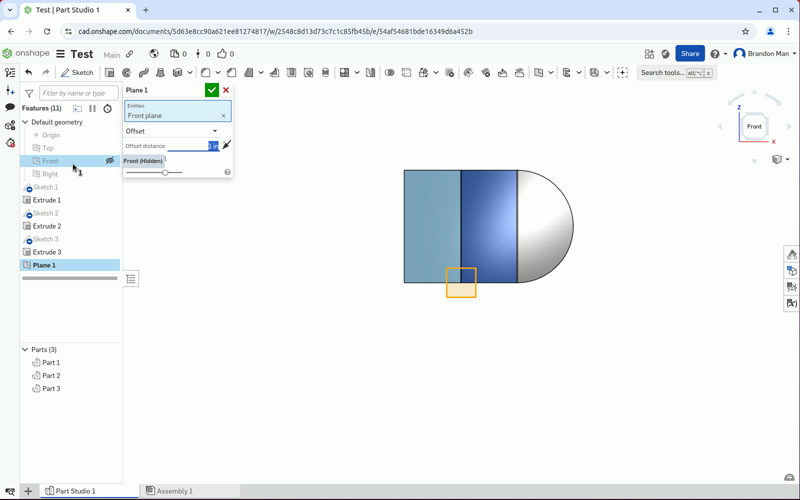
text(11.554)
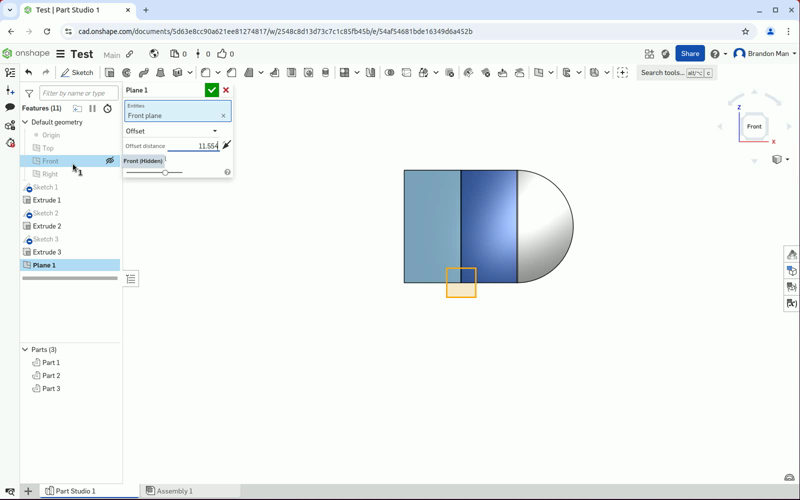
key(enter, 2)
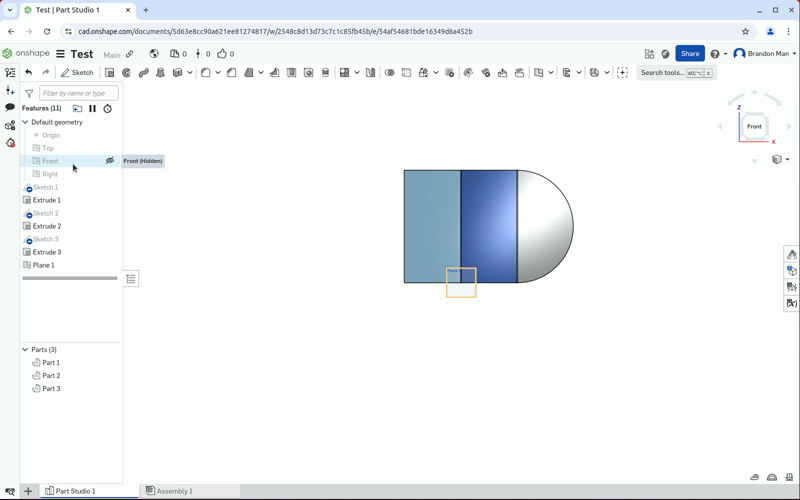
key(shift+s)
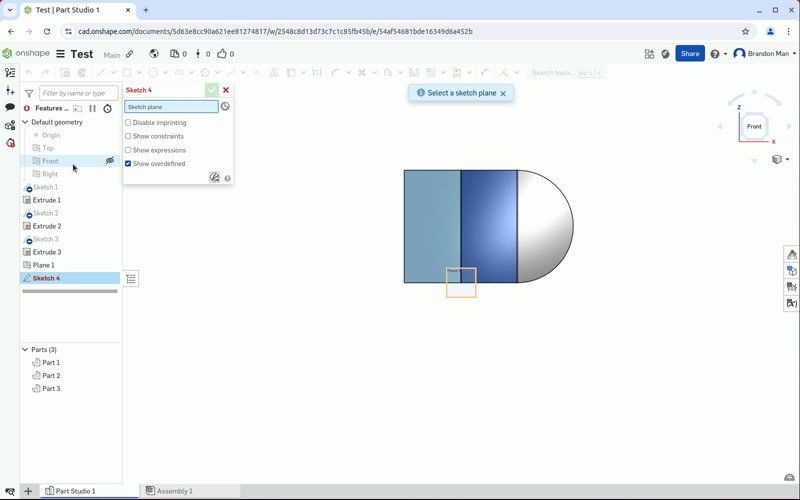
mouse_move(73, 267)
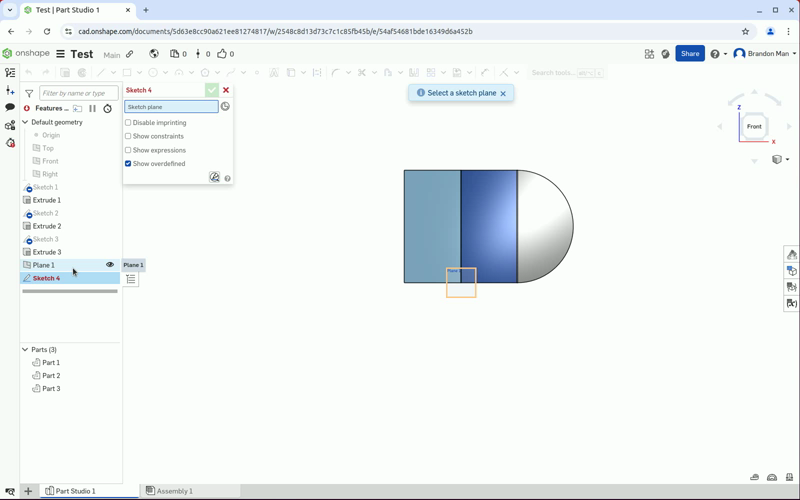
click(73, 267)
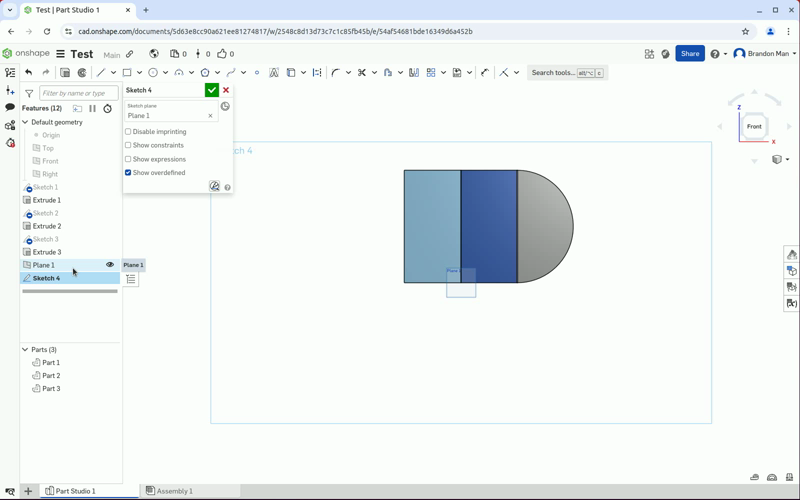
mouse_move(73, 352)
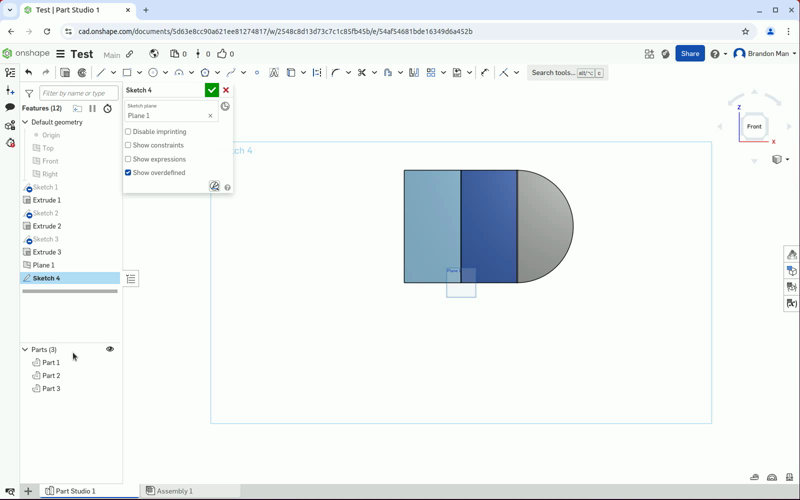
key(y)
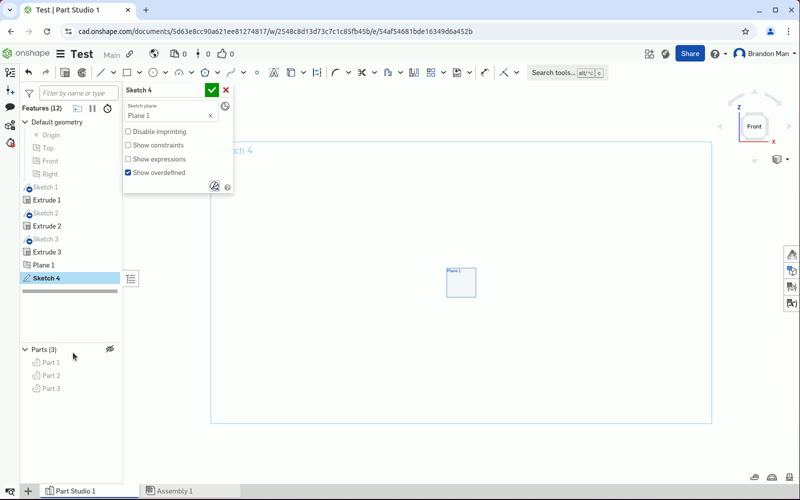
key(l)
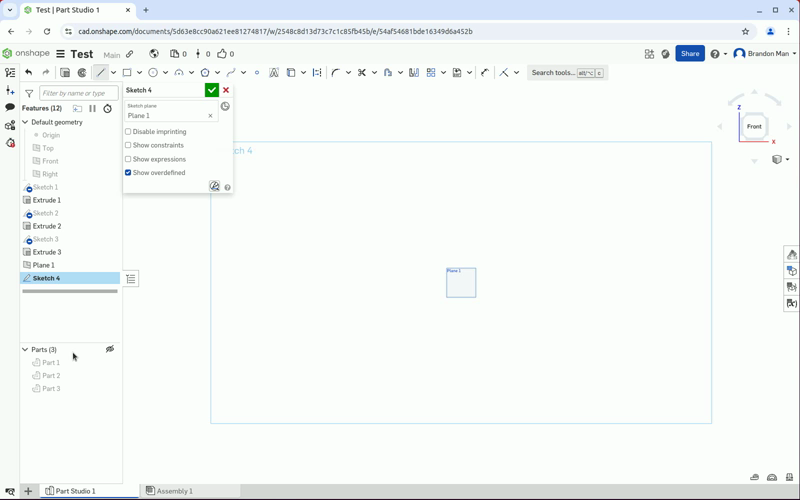
key_down(shift)
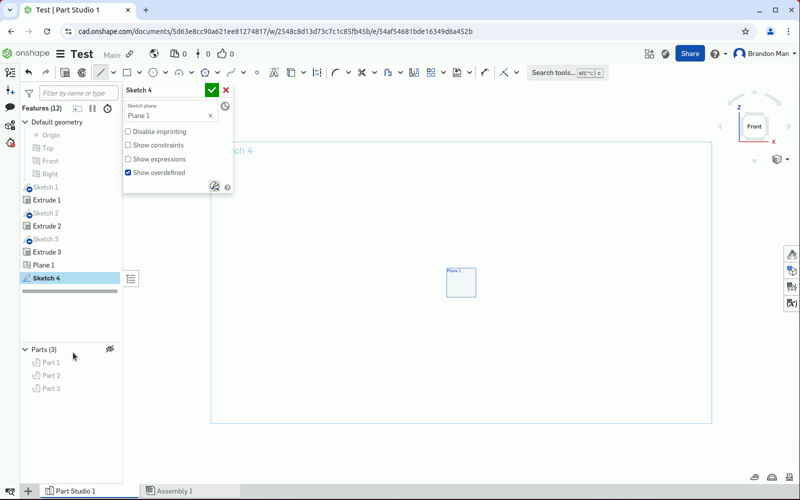
mouse_move(404, 254)
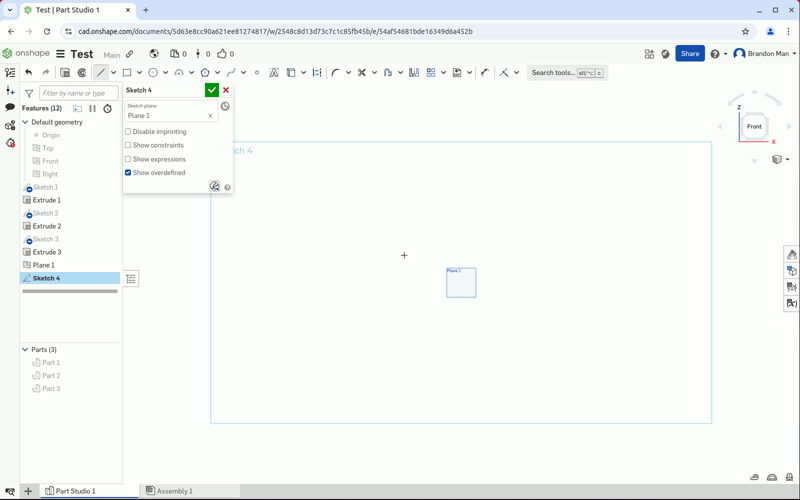
click(404, 254)
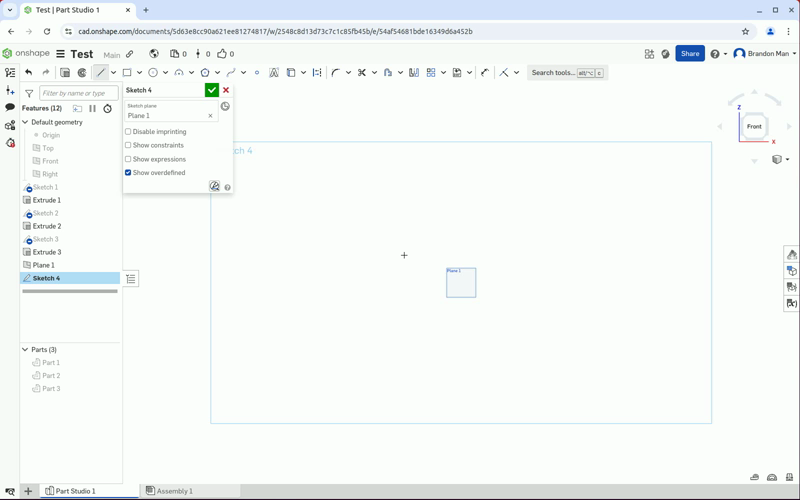
key_up(shift)
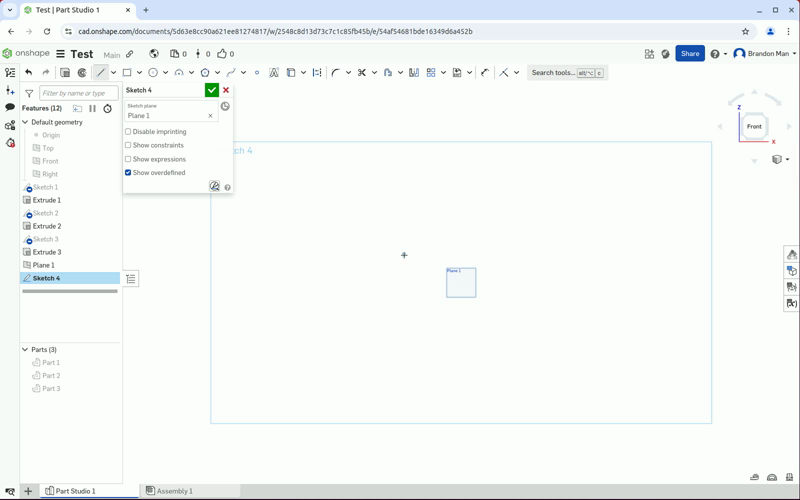
key_down(shift)
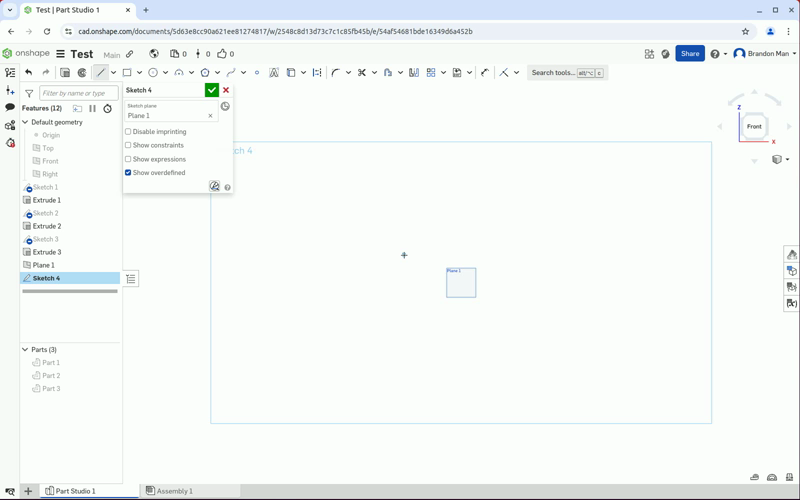
mouse_move(434, 254)
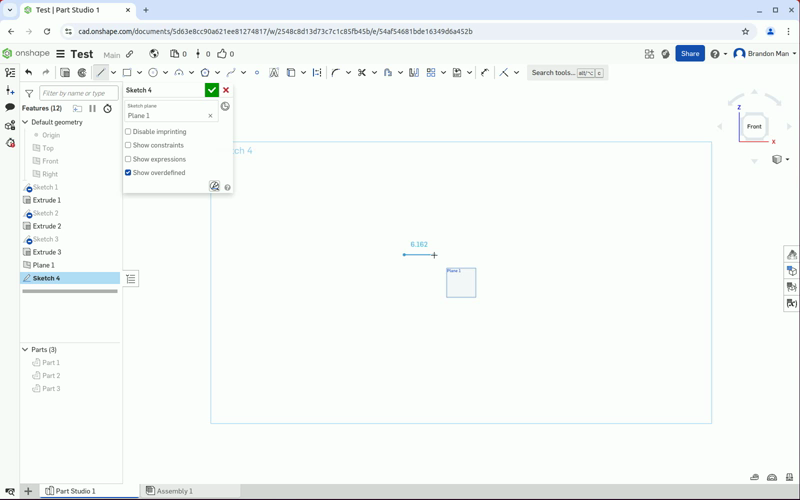
mouse_move(461, 254)
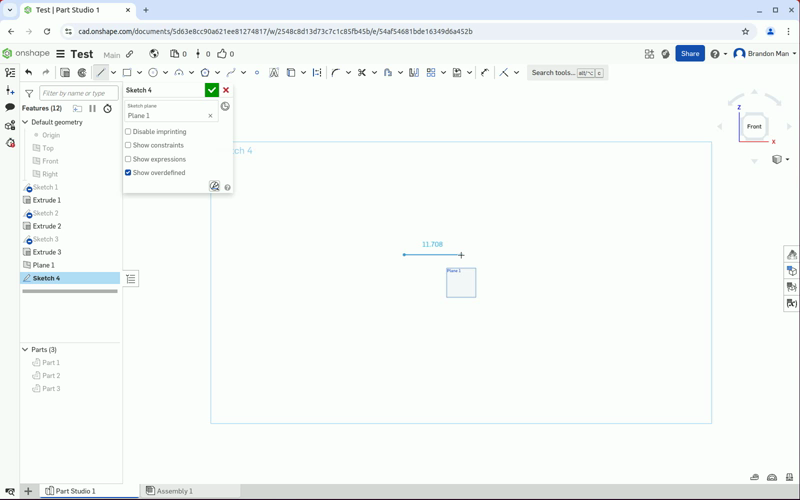
click(461, 254)
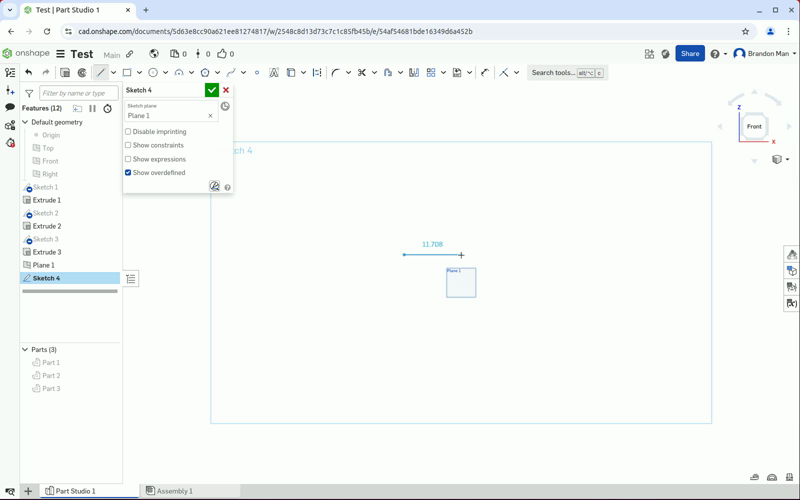
key_up(shift)
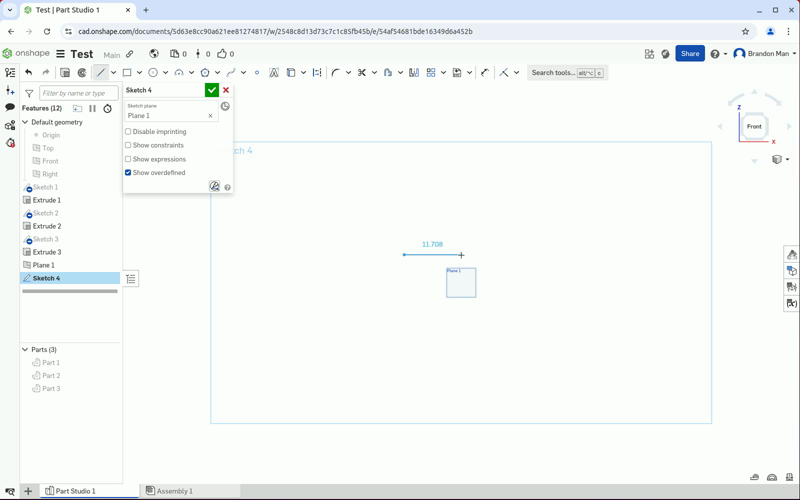
key_down(shift)
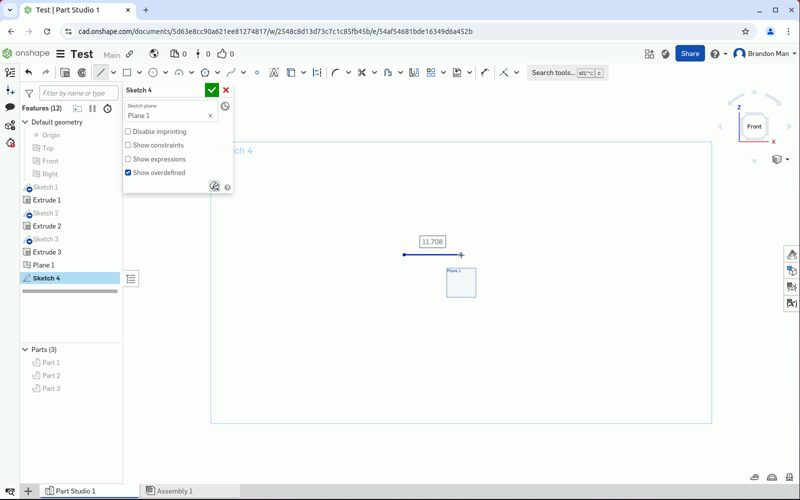
mouse_move(491, 254)
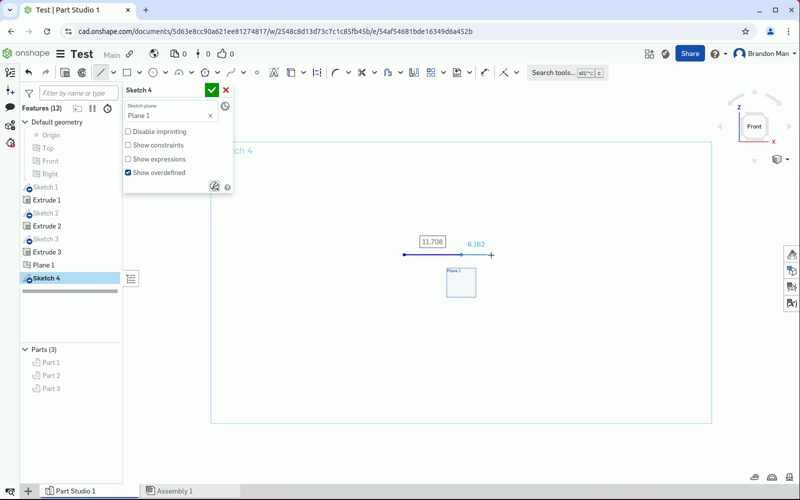
mouse_move(461, 198)
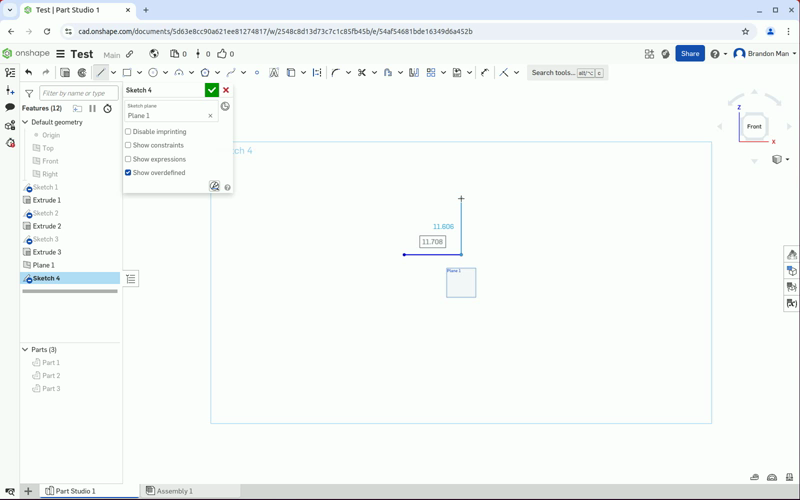
click(461, 198)
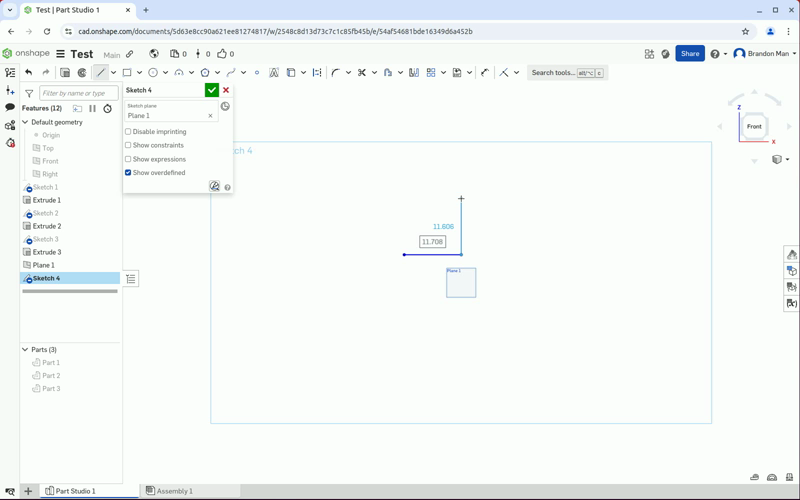
key_up(shift)
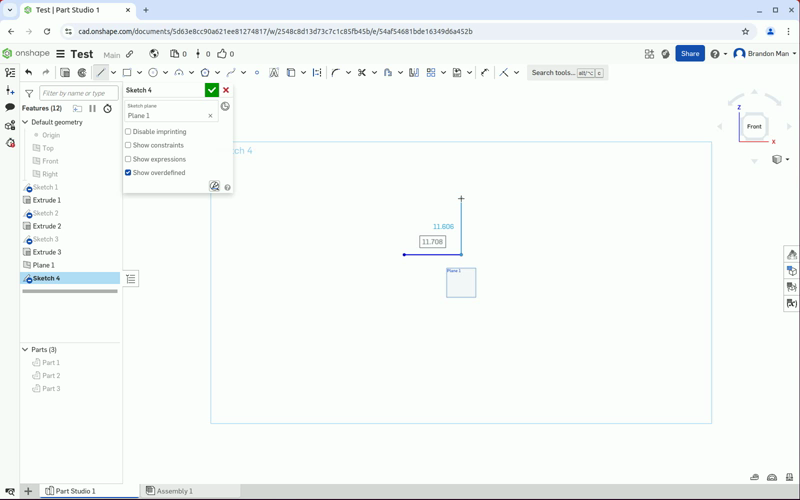
key_down(shift)
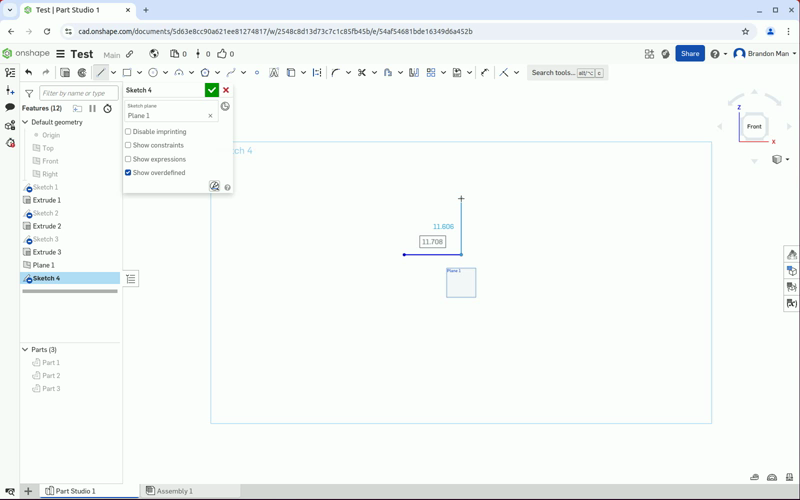
mouse_move(491, 198)
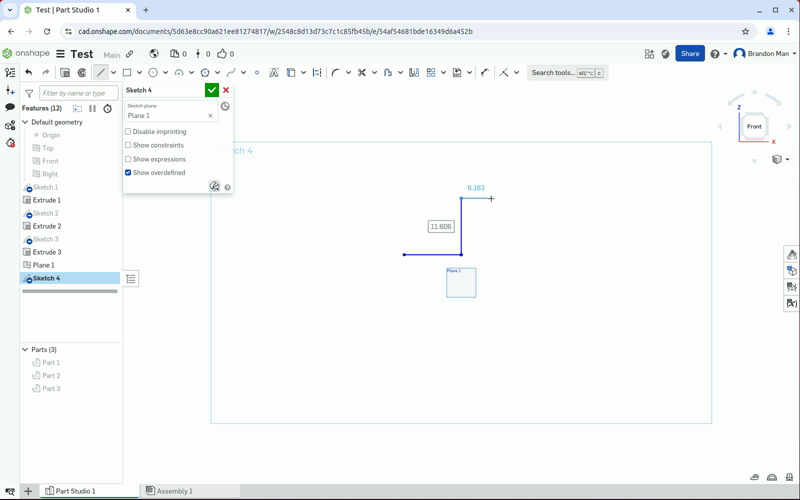
mouse_move(404, 198)
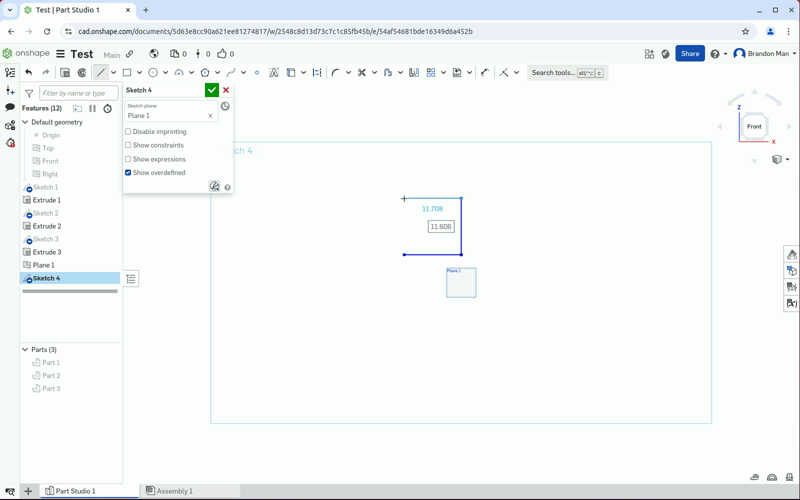
click(404, 198)
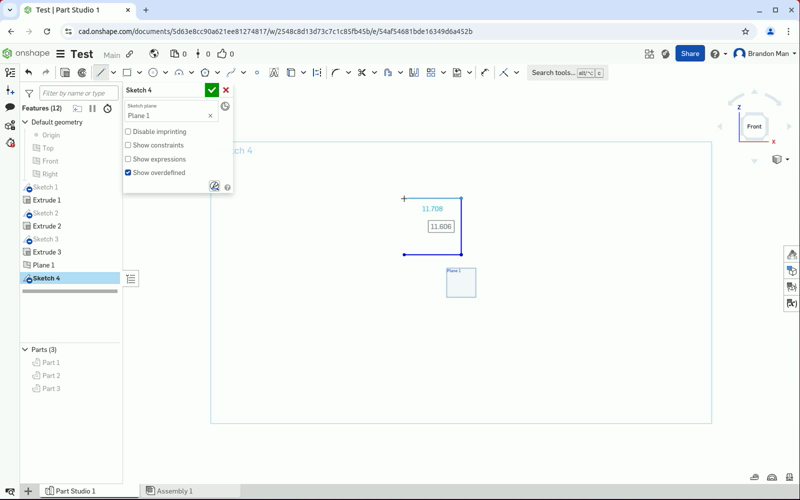
key_up(shift)
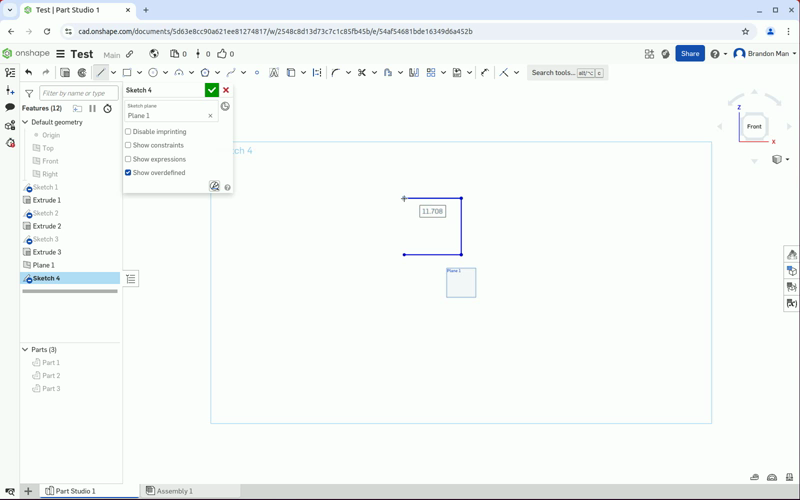
mouse_move(434, 198)
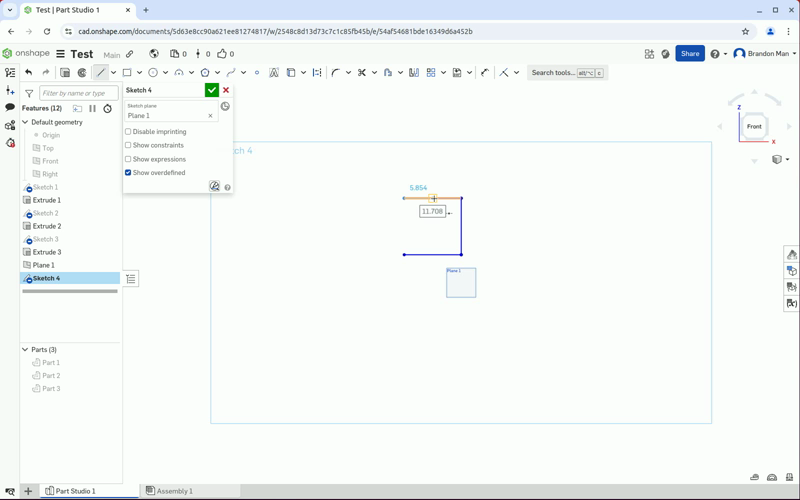
key_down(shift)
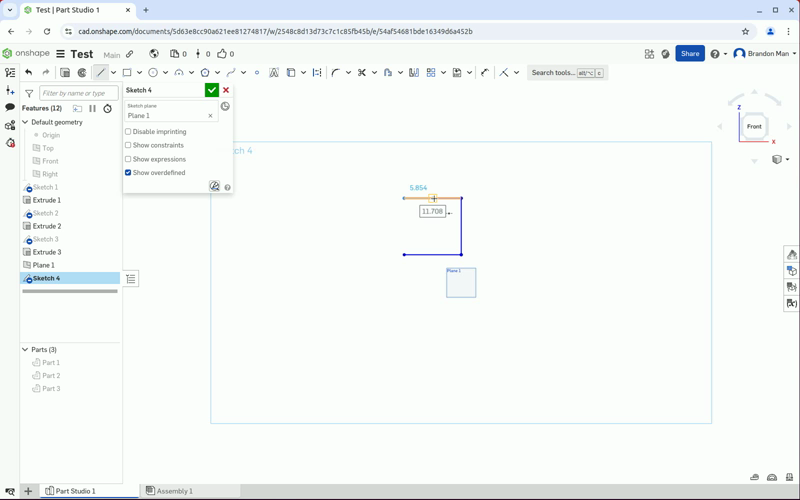
mouse_move(404, 254)
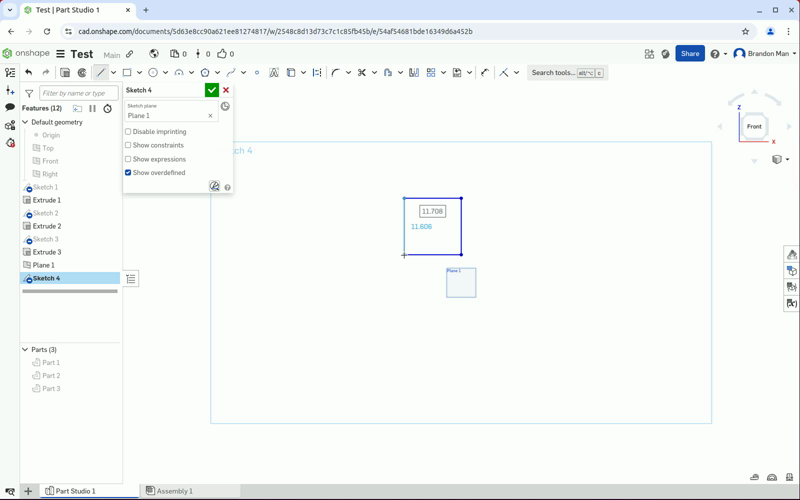
key_up(shift)
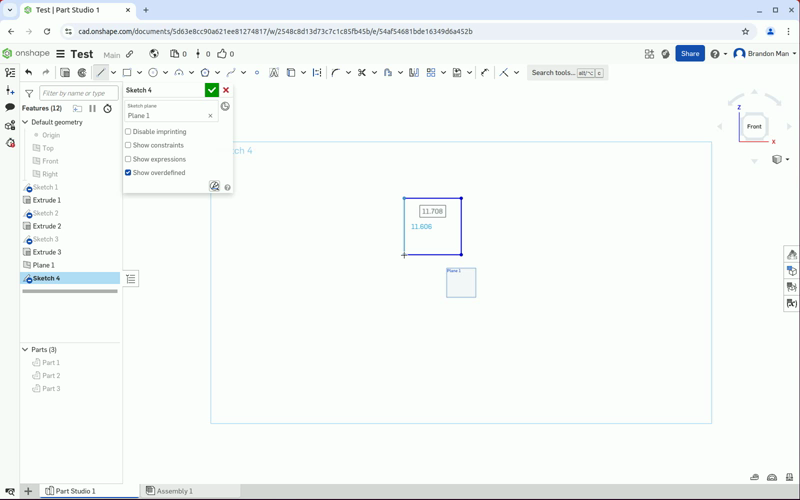
click(404, 254)
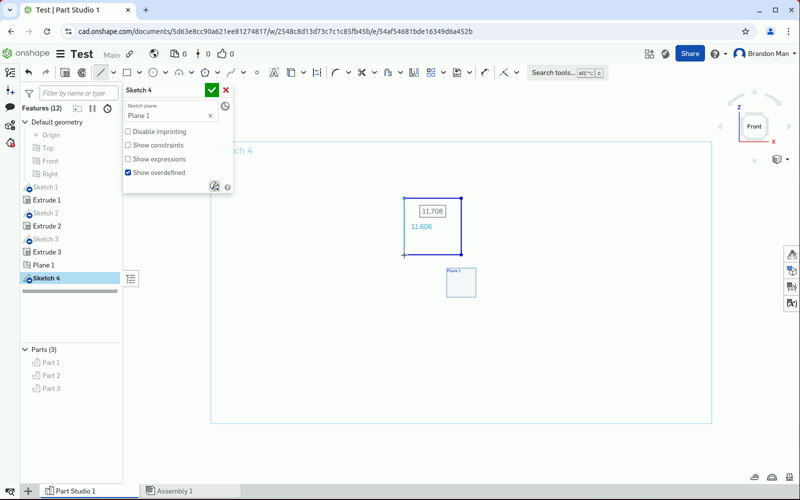
key(esc)
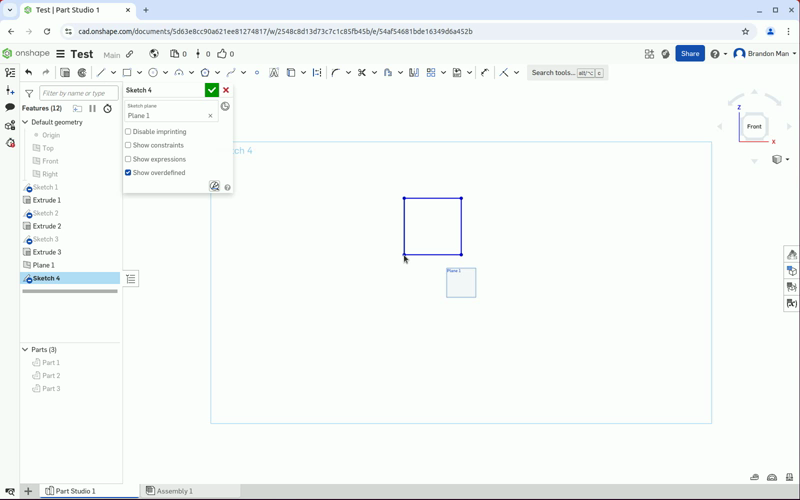
mouse_move(442, 203)
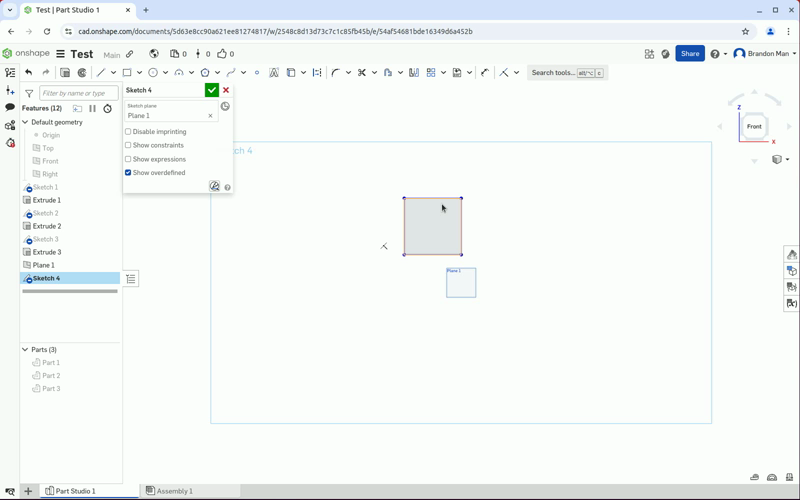
click(442, 203)
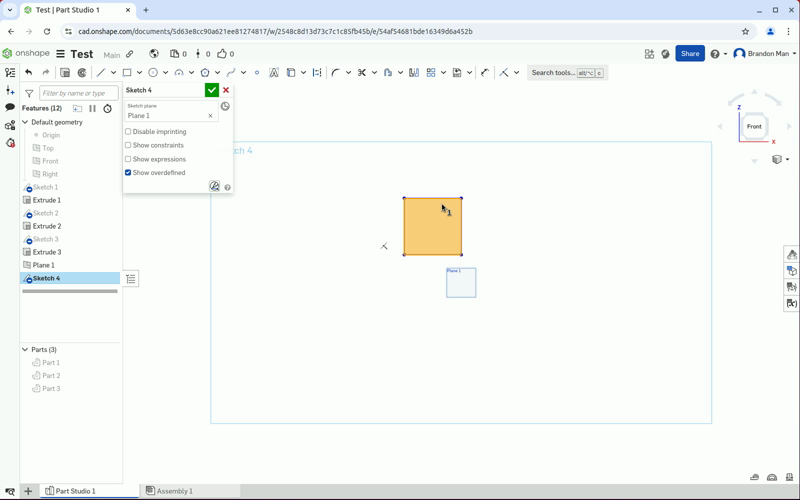
mouse_move(73, 352)
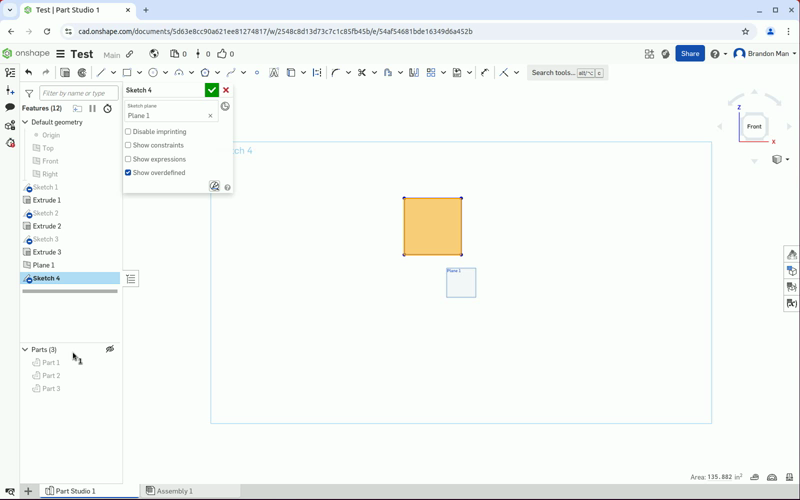
key(shift+y)
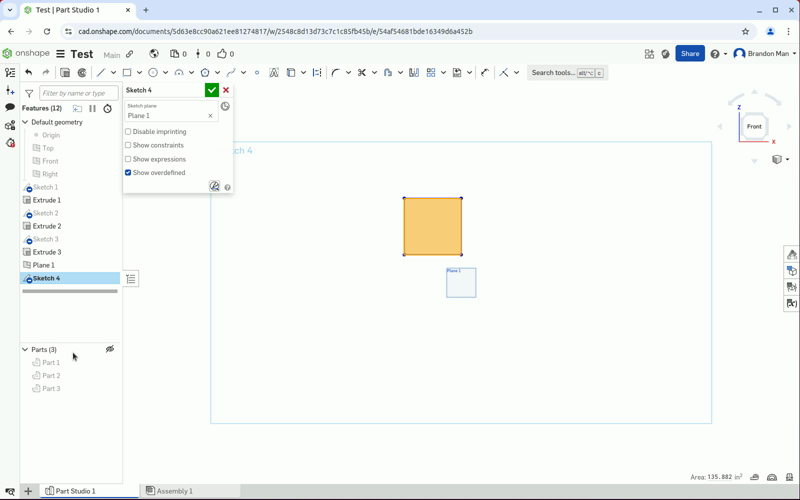
key(shift+e)
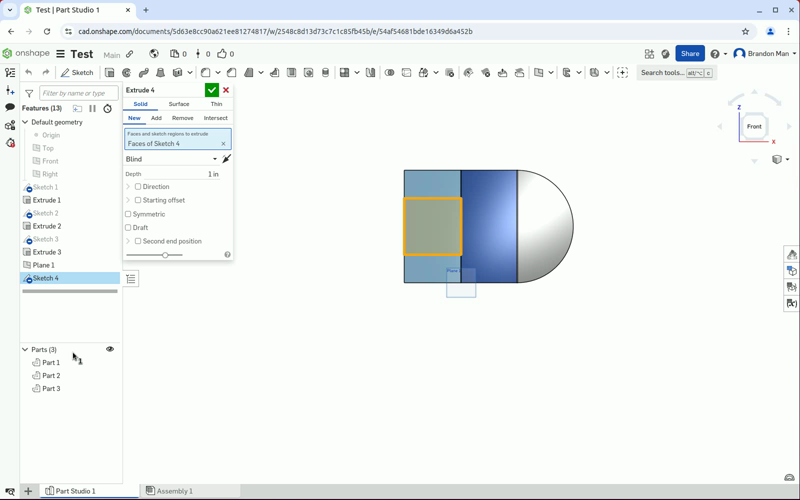
mouse_move(143, 106)
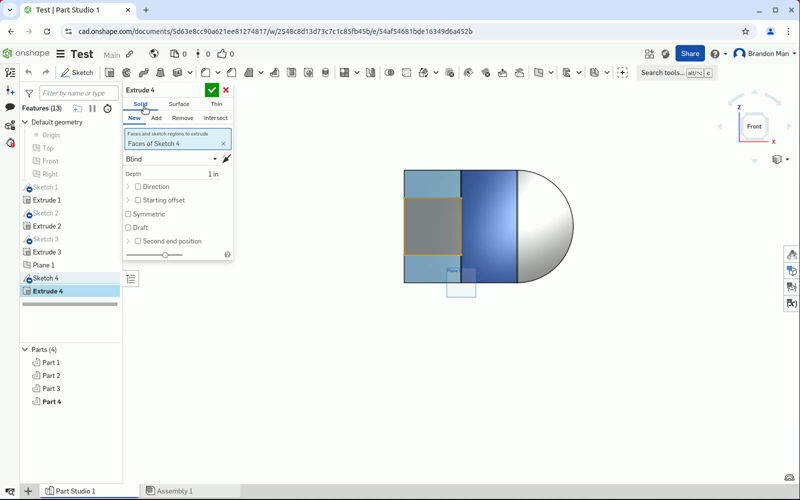
click(143, 106)
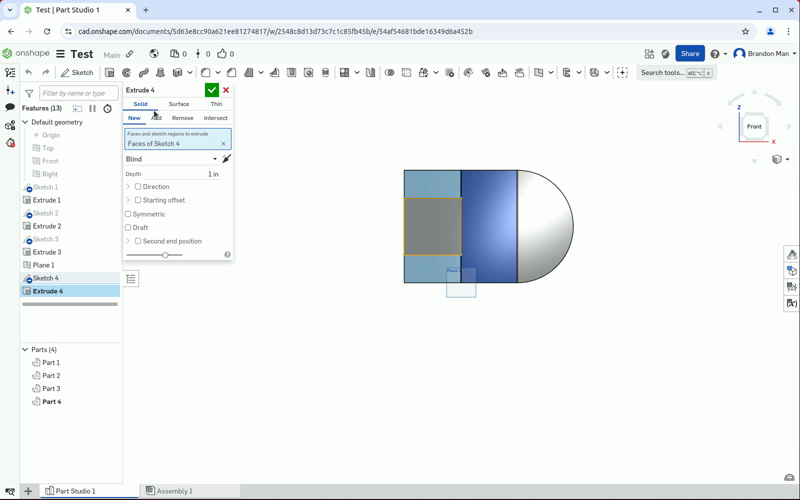
mouse_move(186, 120)
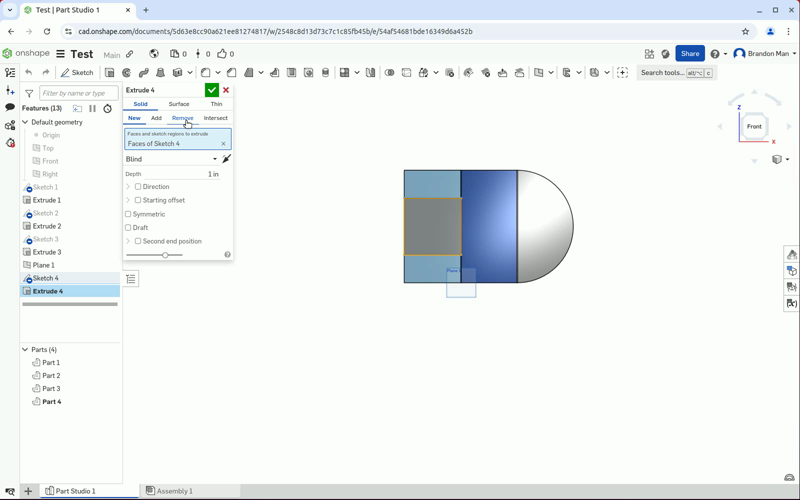
click(186, 120)
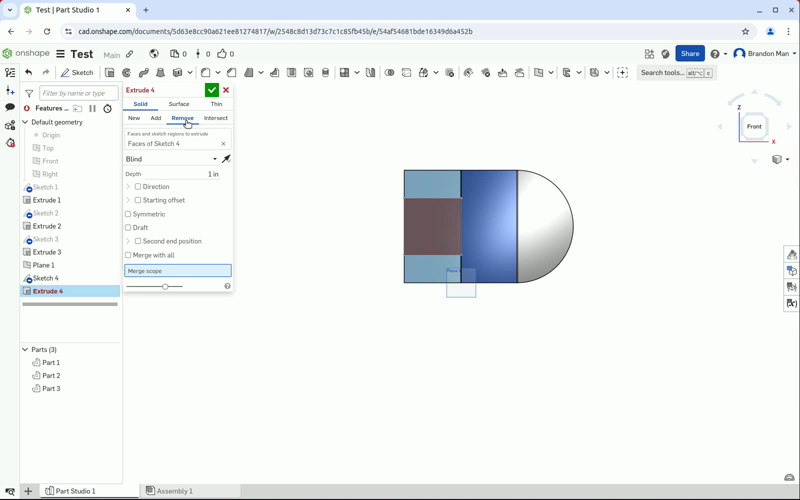
key(tab, 4)
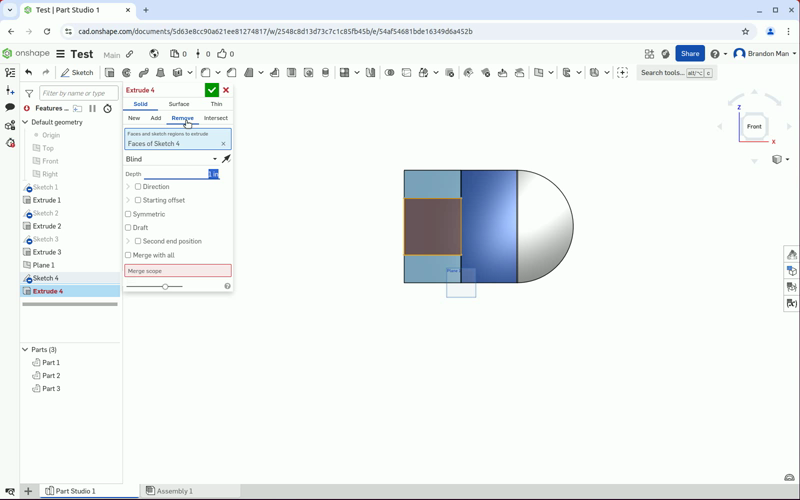
text(11.554)
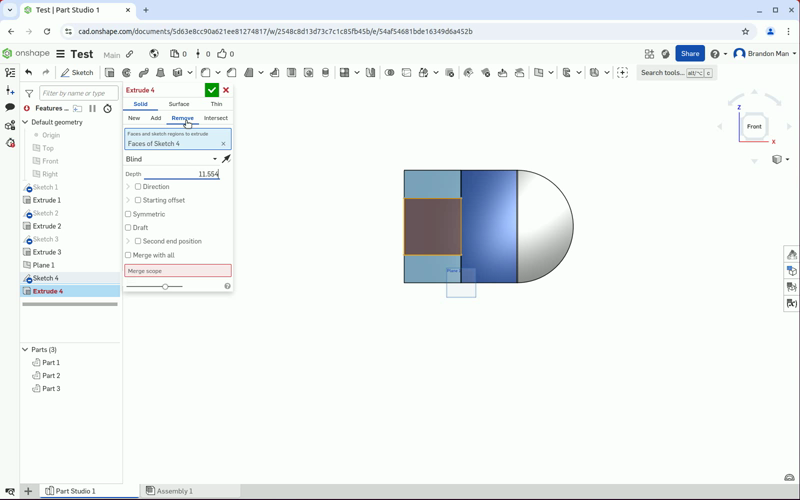
key(tab, 3)
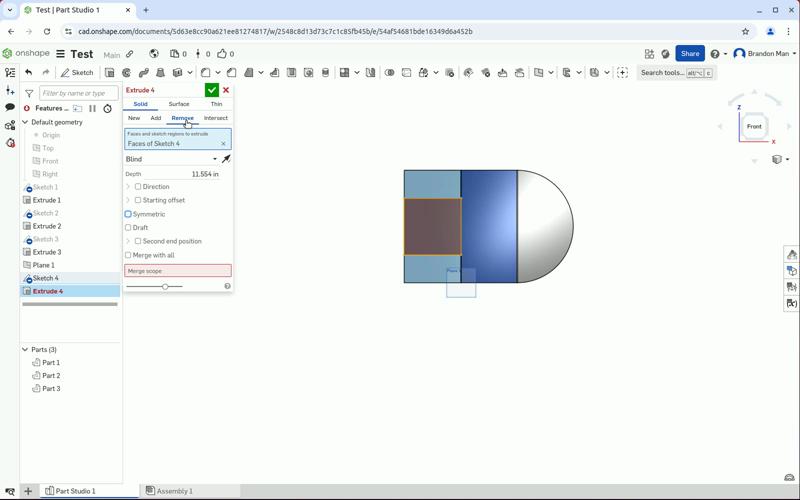
key(space)
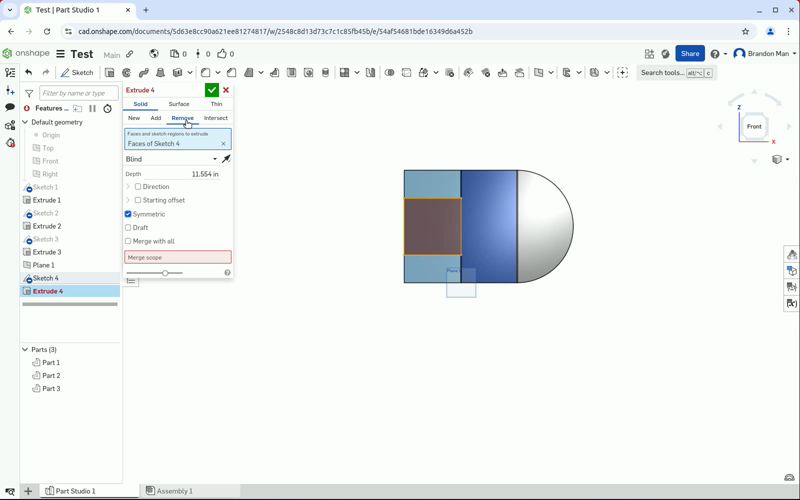
key(tab, 2)
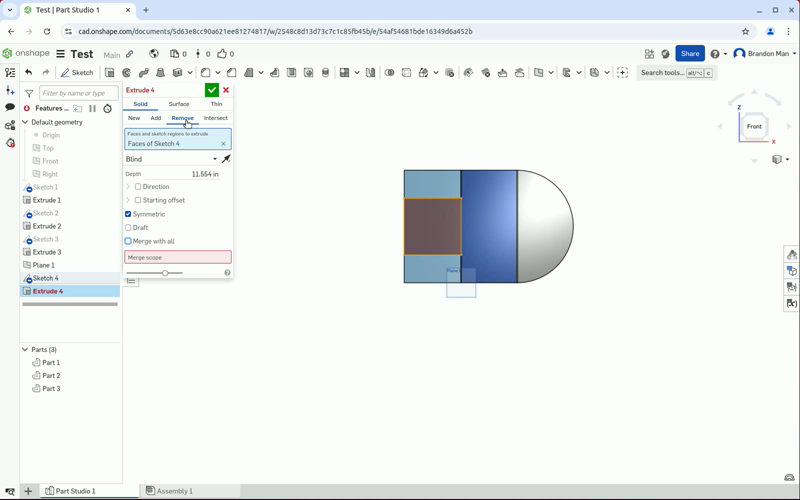
key(space)
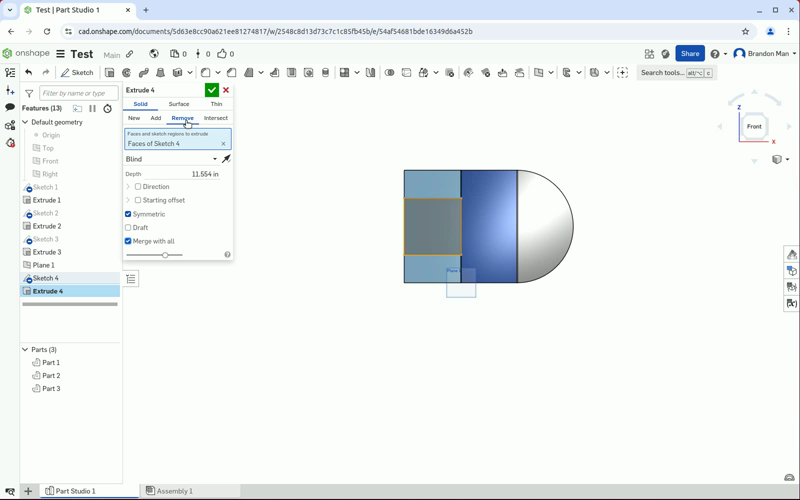
key(enter)
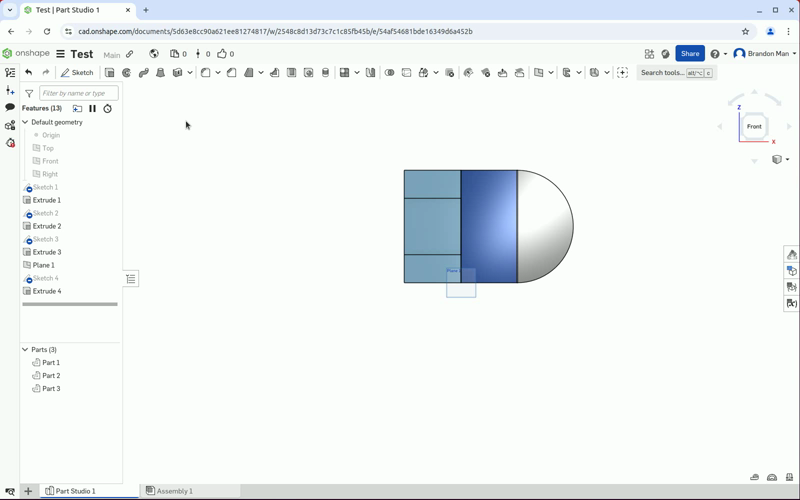
key(shift+h)
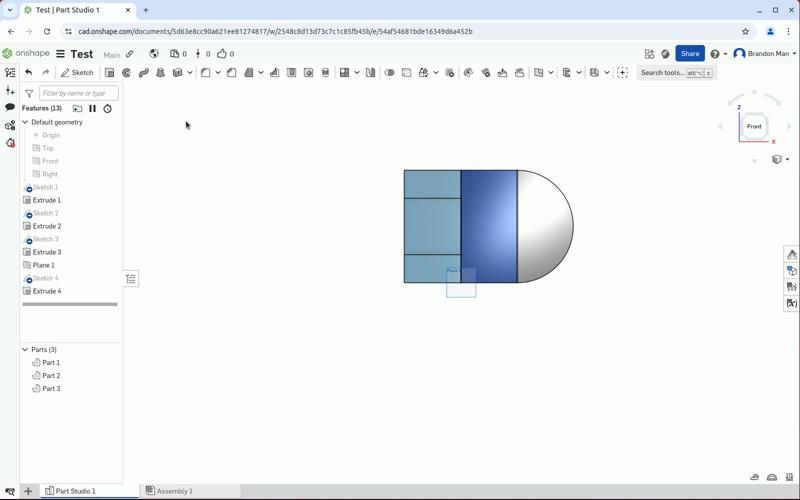
key(shift+h)
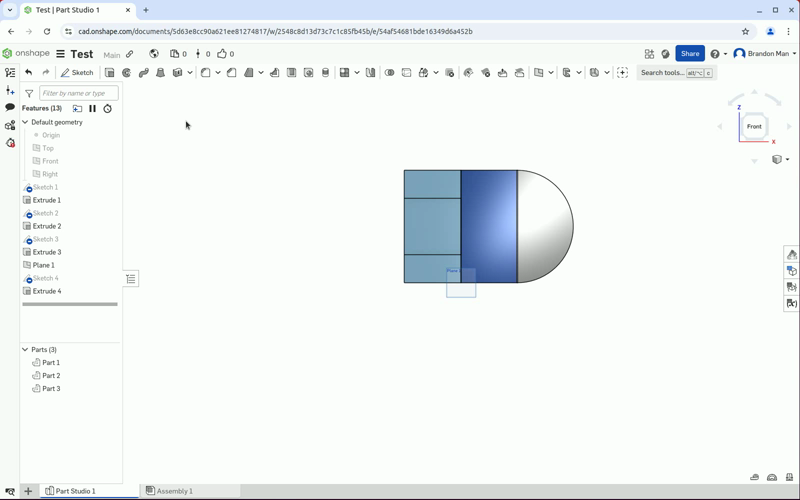
key(shift+7)
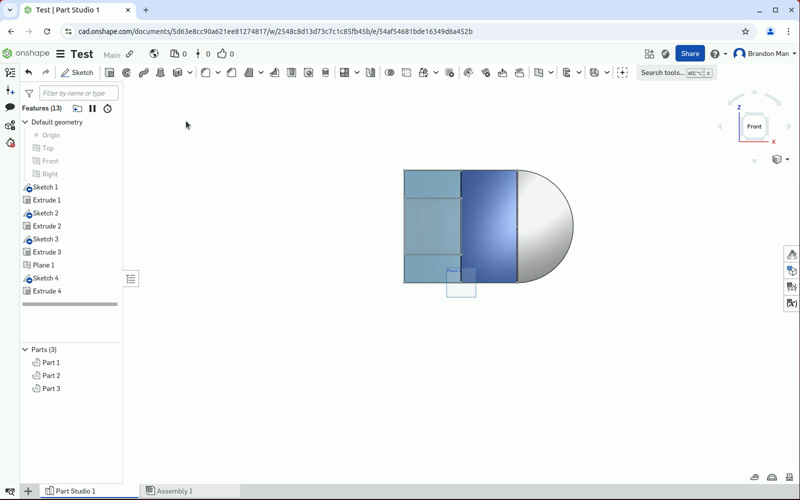
key(left, 2)
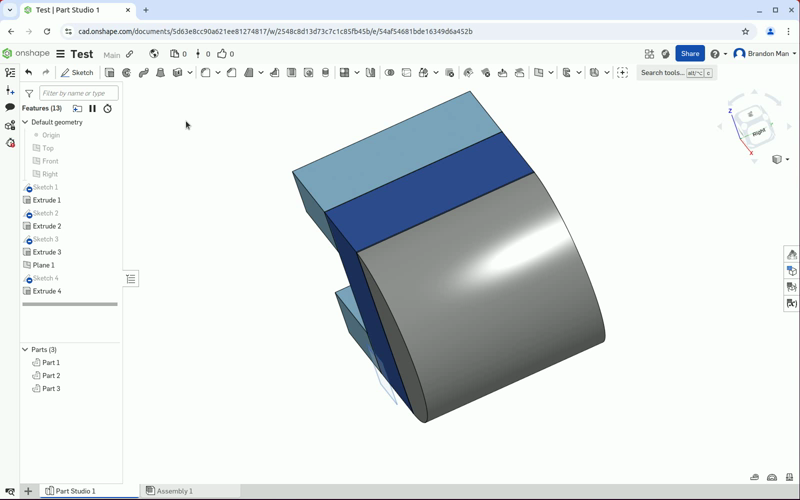
key(down, 2)
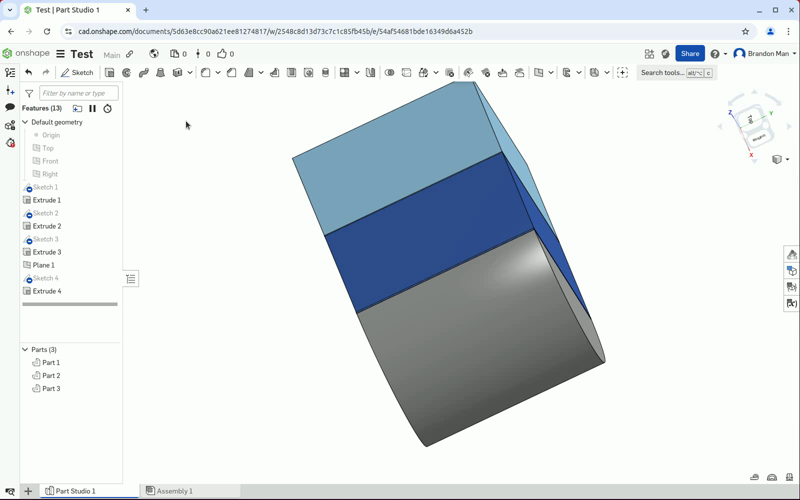
key(up, 2)
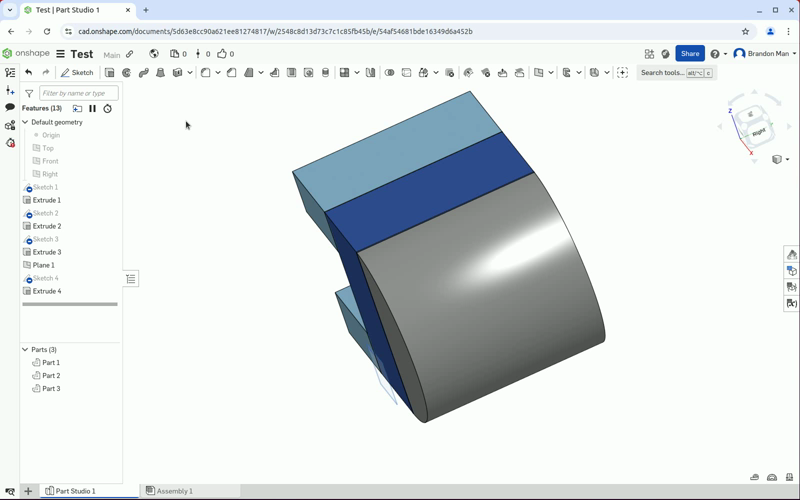
key(right, 2)
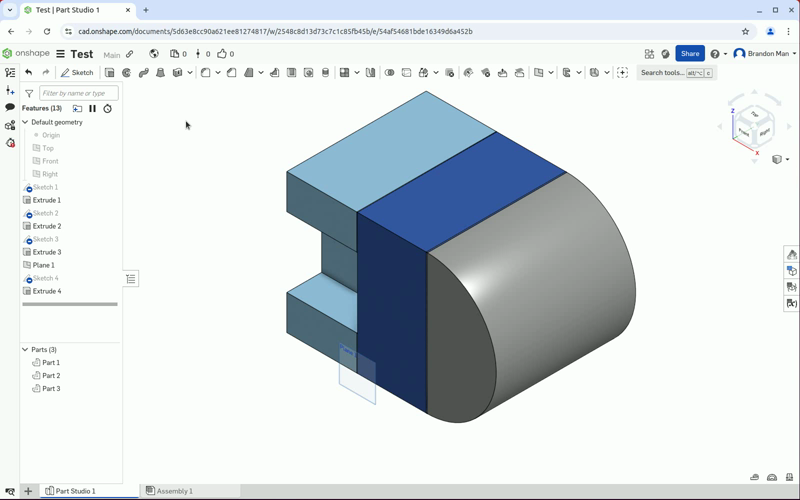
mouse_move(73, 189)
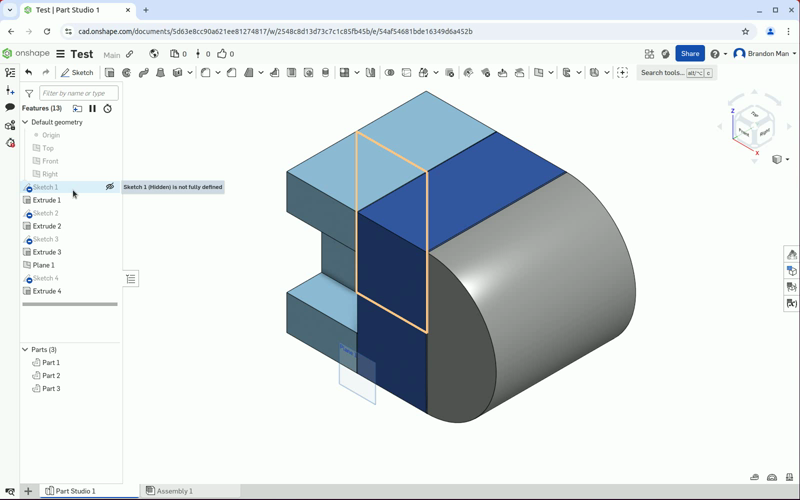
click(73, 189)